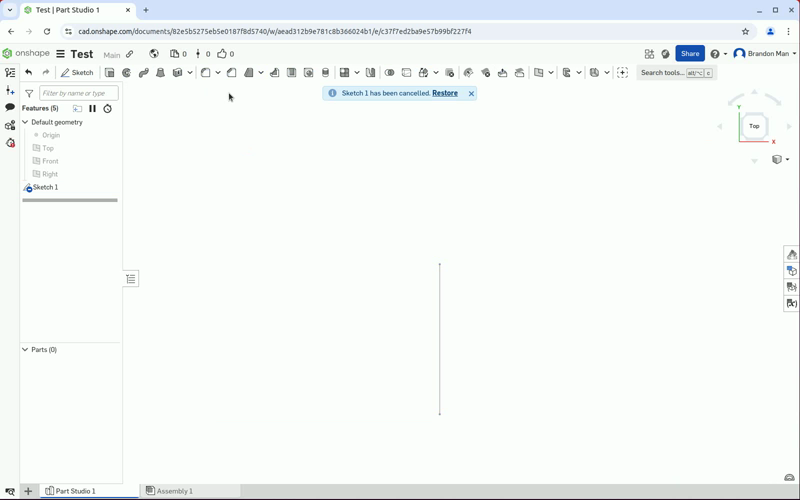
key(shift+h)
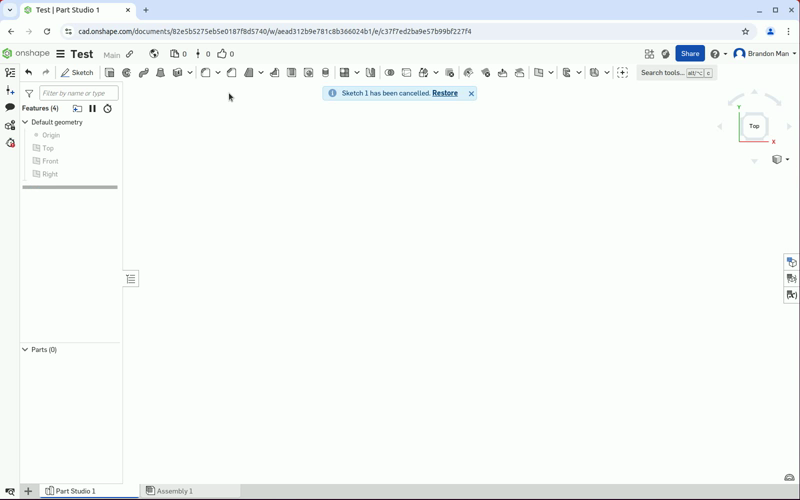
mouse_move(73, 352)
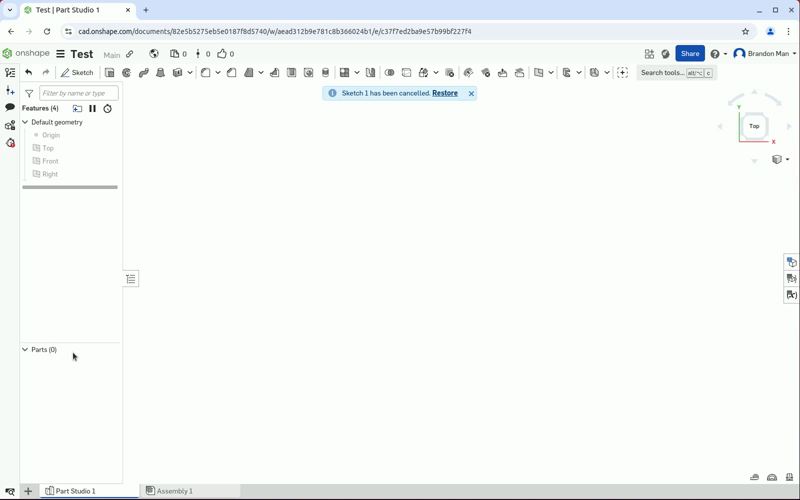
key(y)
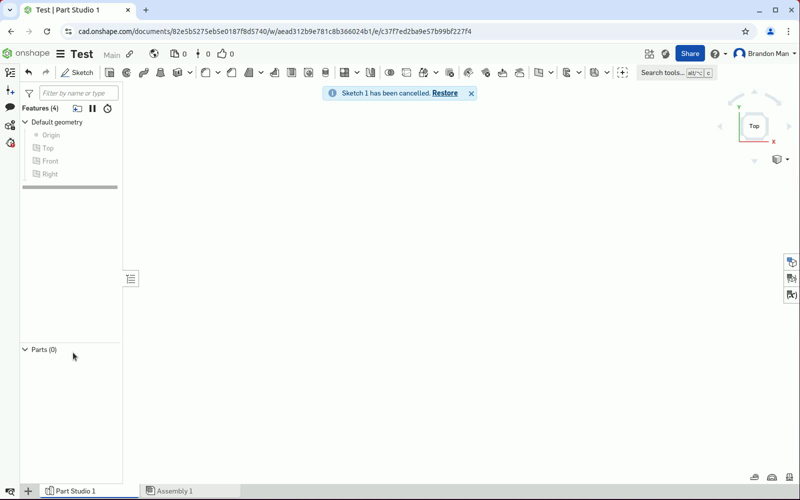
key(shift+p)
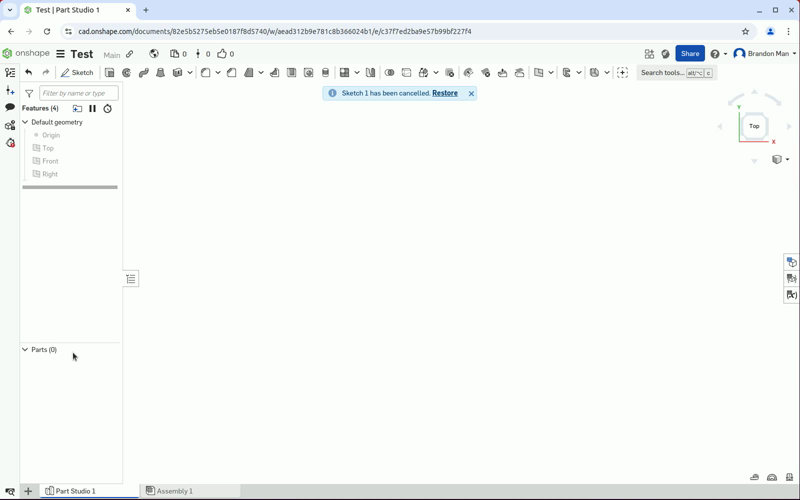
key(space)
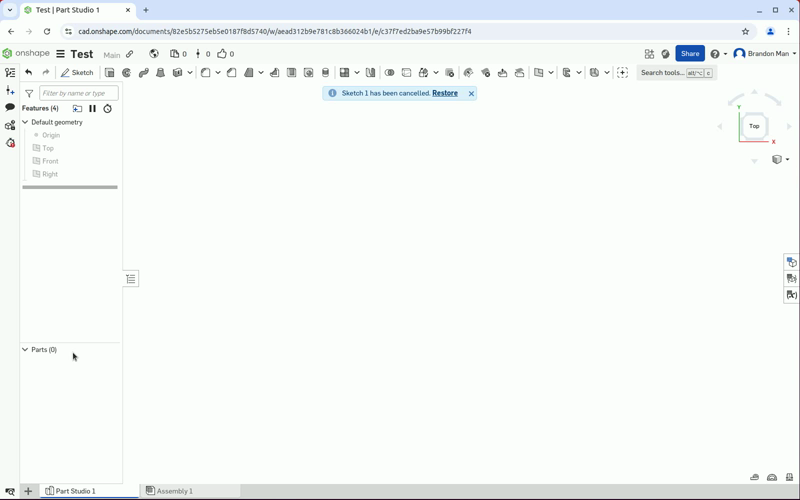
key_down(shift)
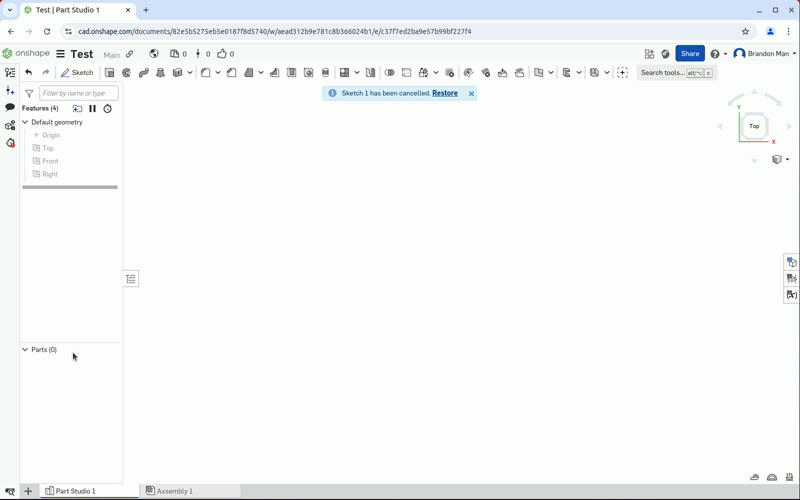
key(up)
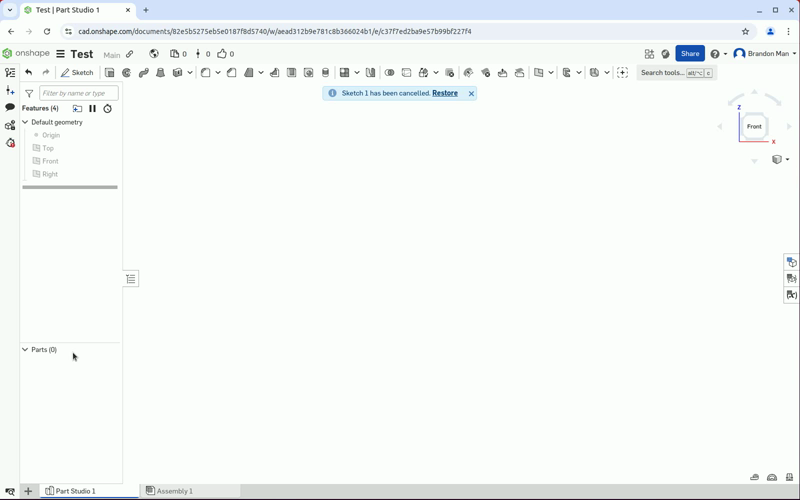
key_up(shift)
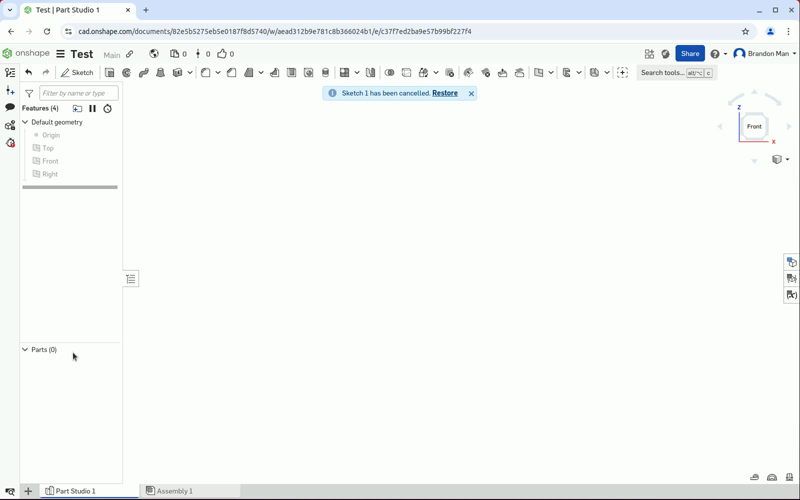
mouse_move(73, 352)
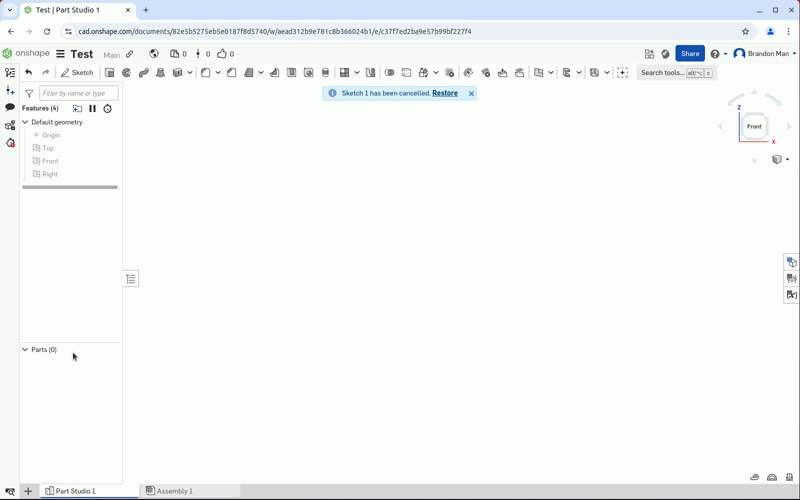
key(shift+y)
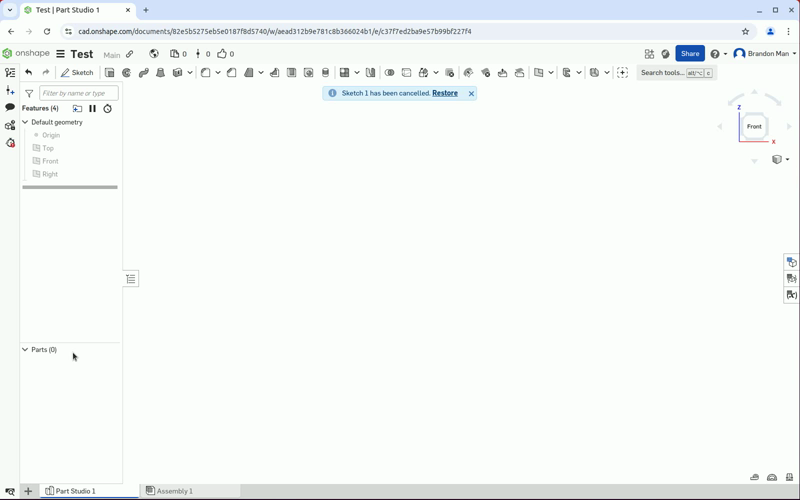
key(shift+s)
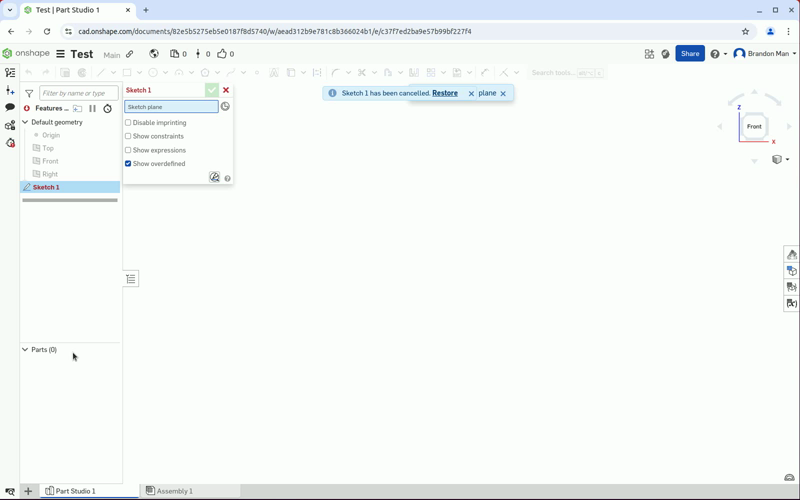
mouse_move(73, 163)
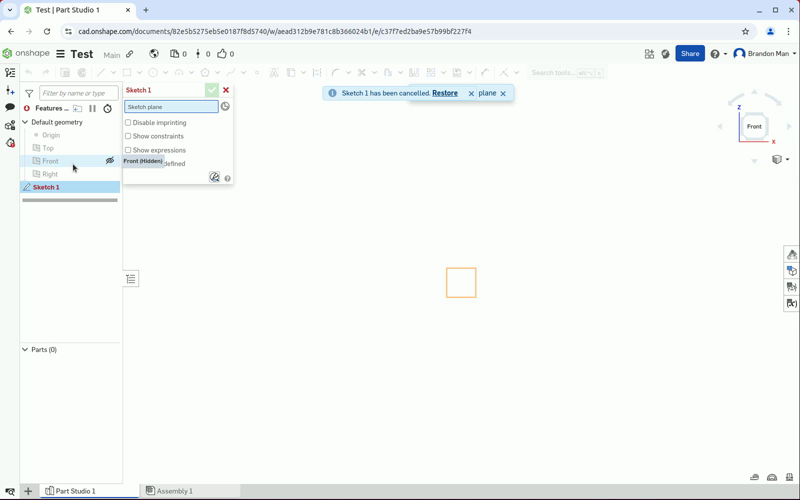
click(73, 163)
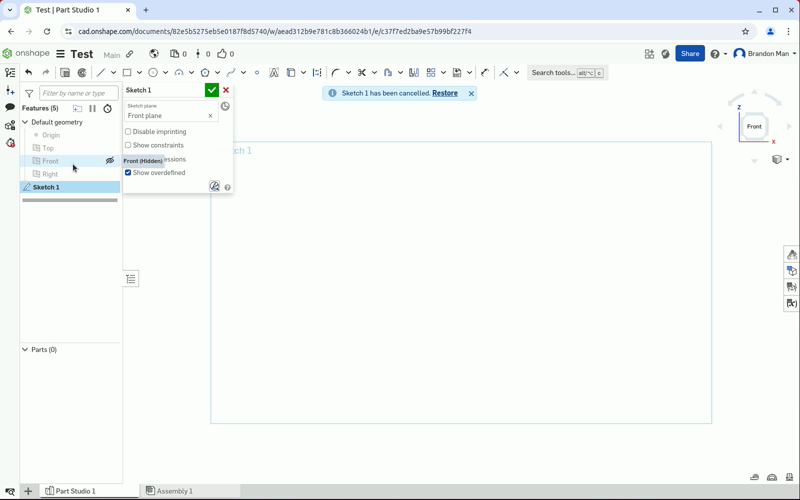
mouse_move(73, 352)
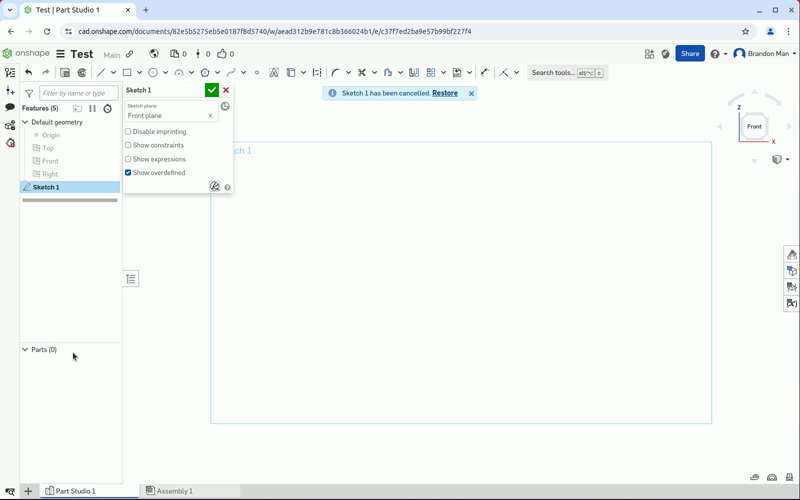
key(y)
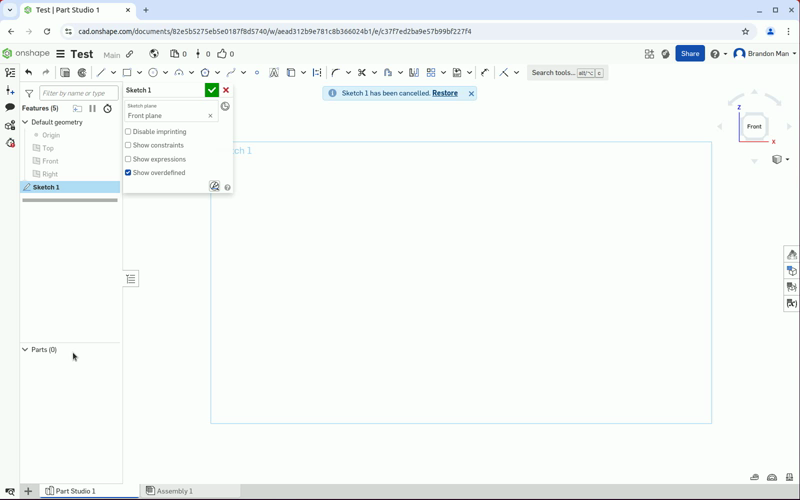
key(l)
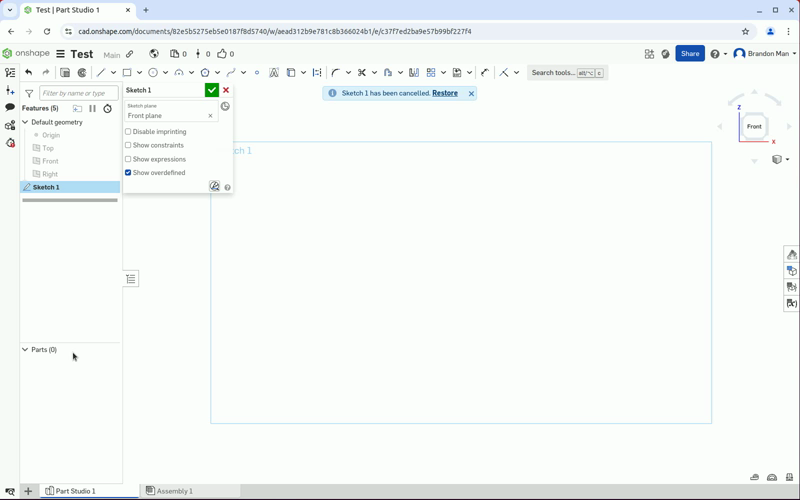
key_down(shift)
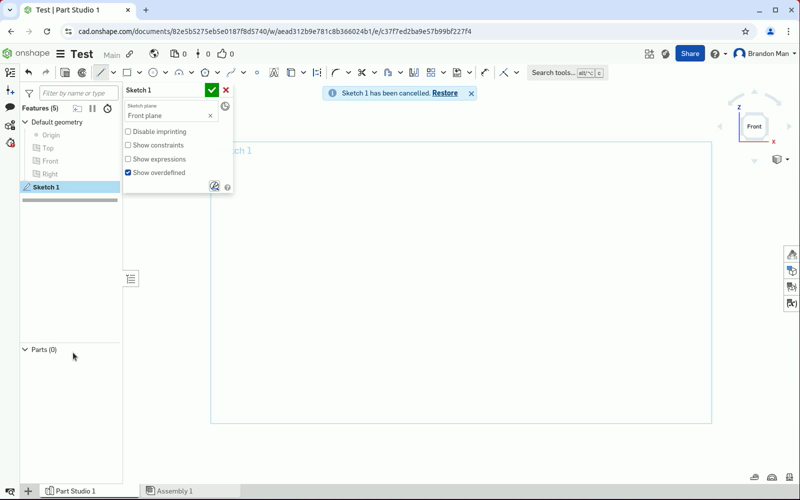
mouse_move(348, 282)
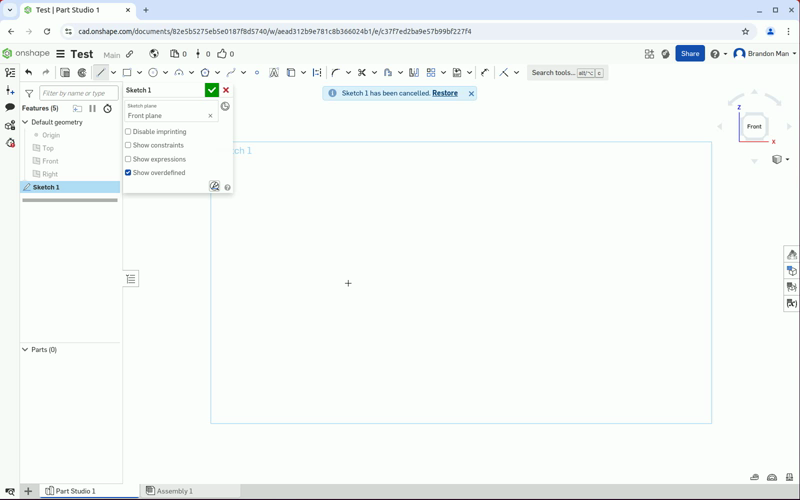
click(348, 282)
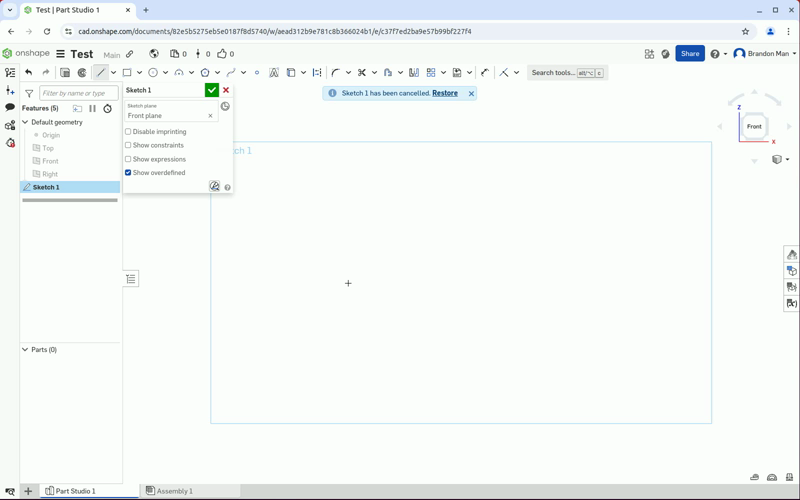
key_up(shift)
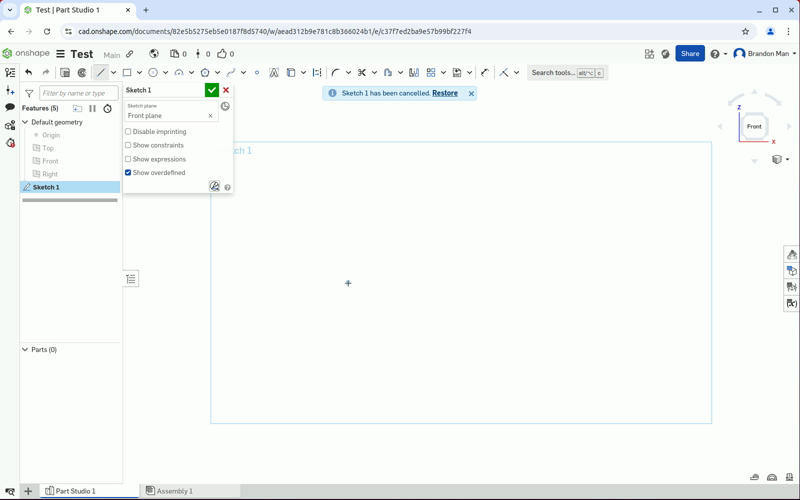
key_down(shift)
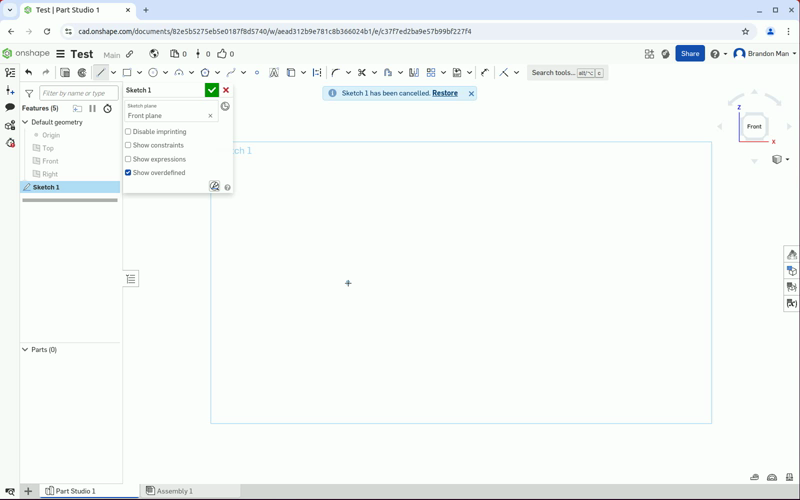
mouse_move(378, 282)
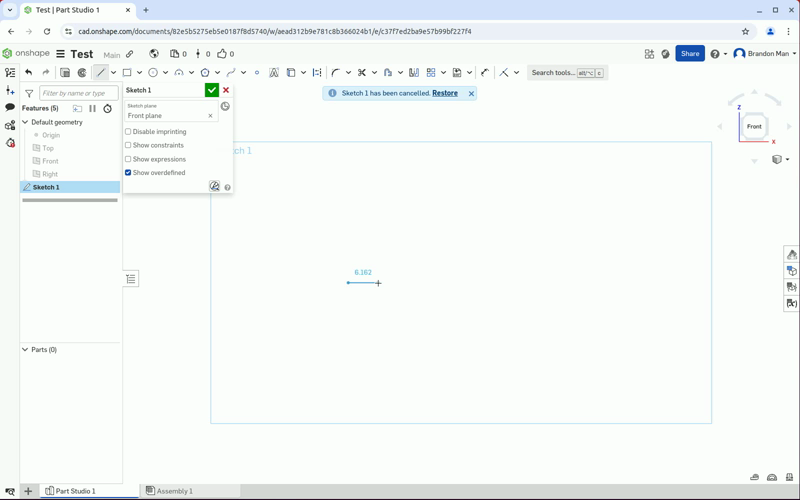
mouse_move(404, 282)
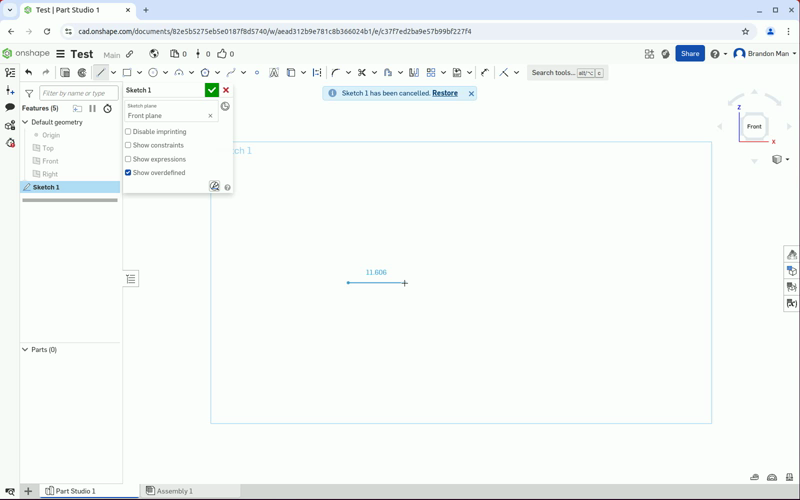
click(404, 282)
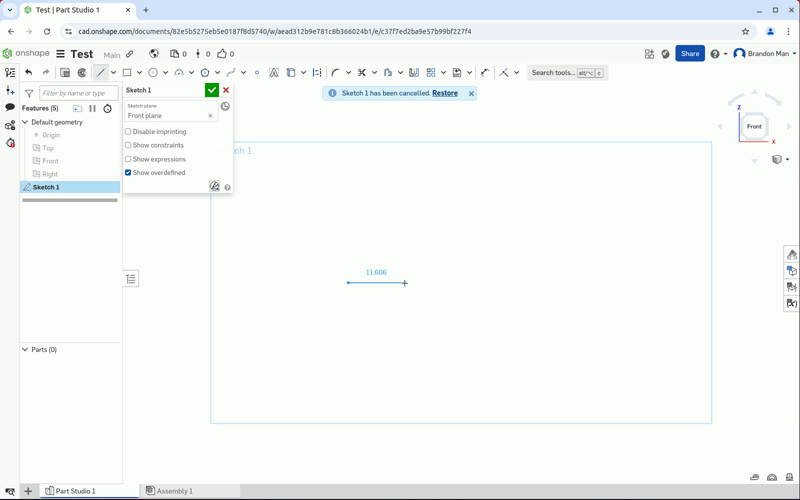
key_up(shift)
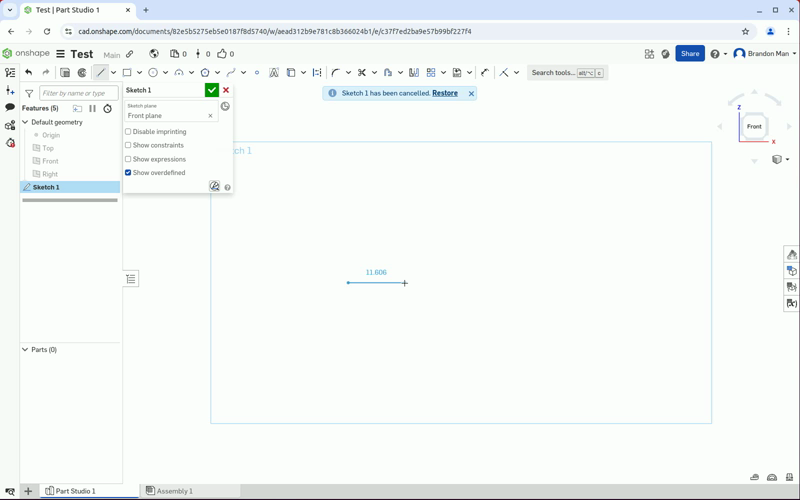
key_down(shift)
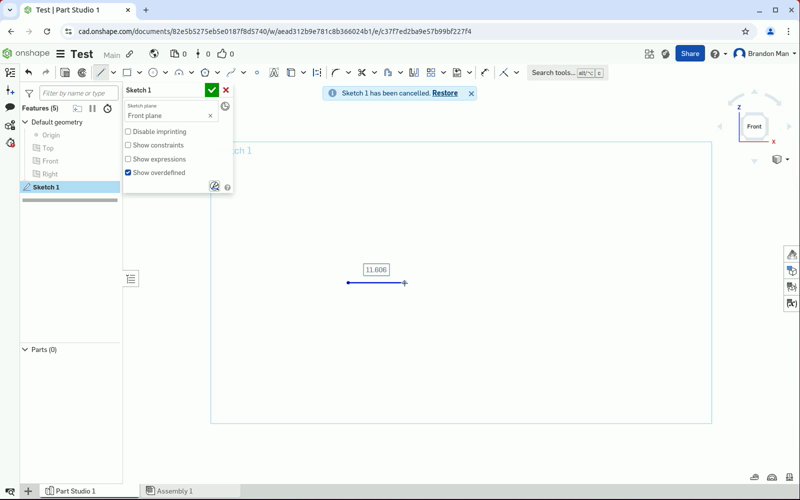
mouse_move(434, 282)
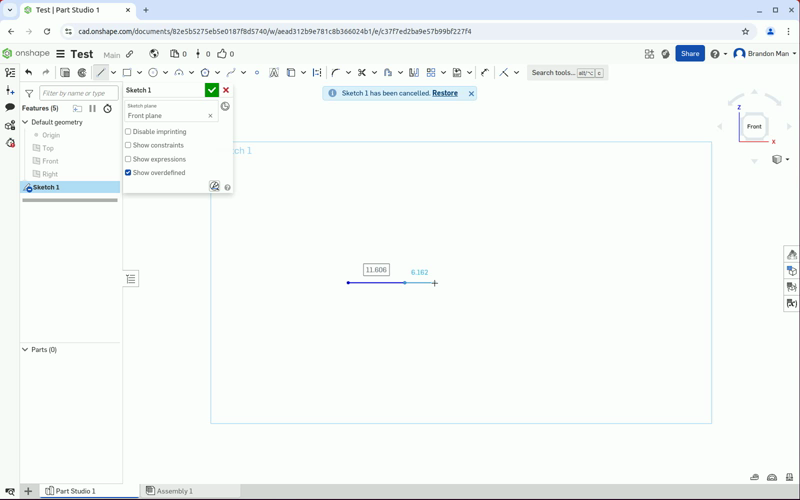
mouse_move(404, 226)
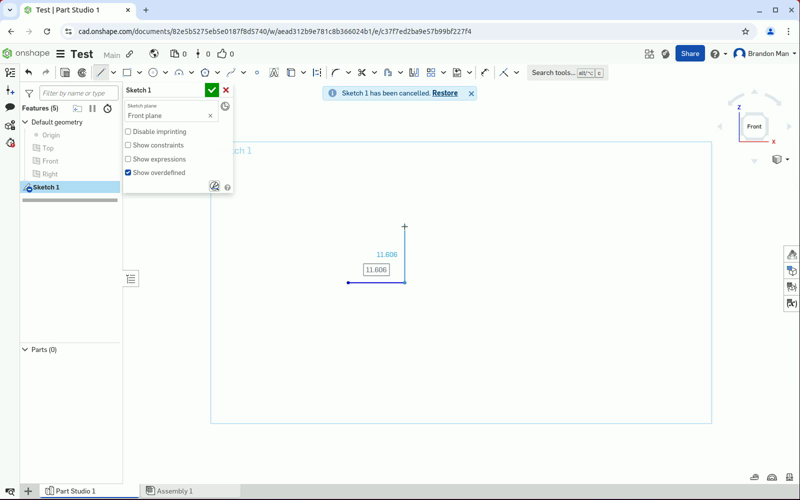
click(404, 226)
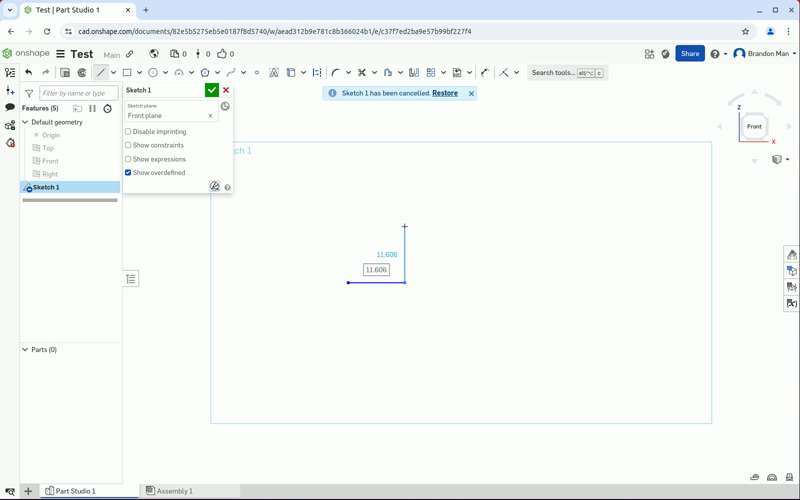
key_up(shift)
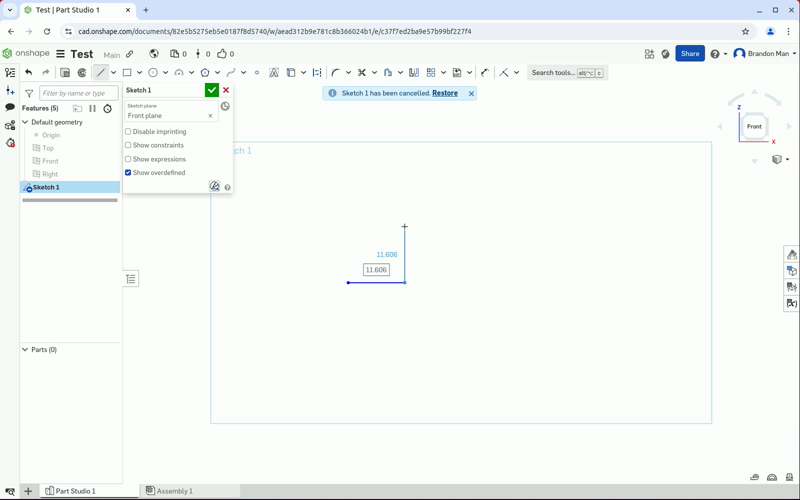
key_down(shift)
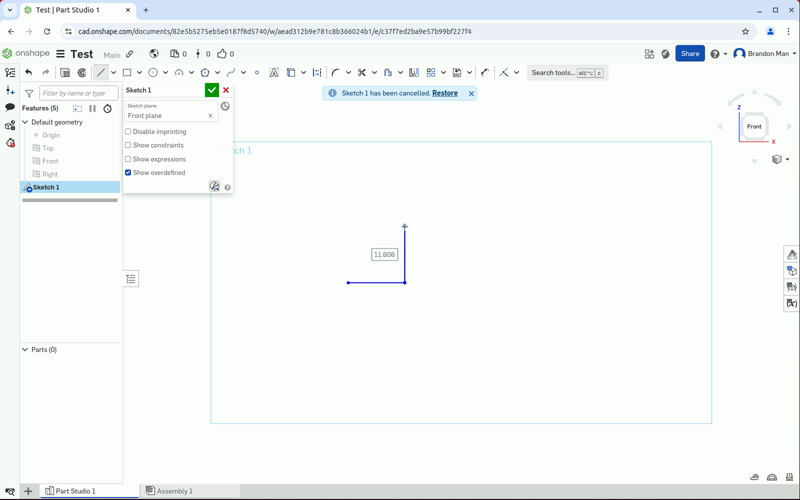
mouse_move(434, 226)
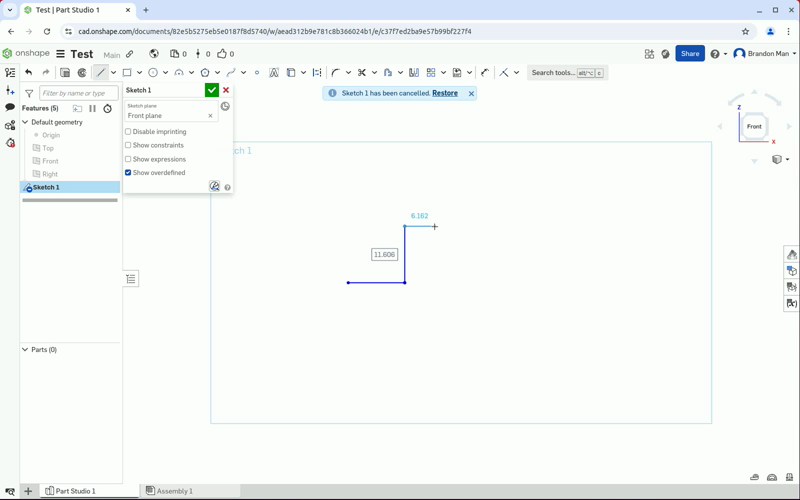
mouse_move(348, 226)
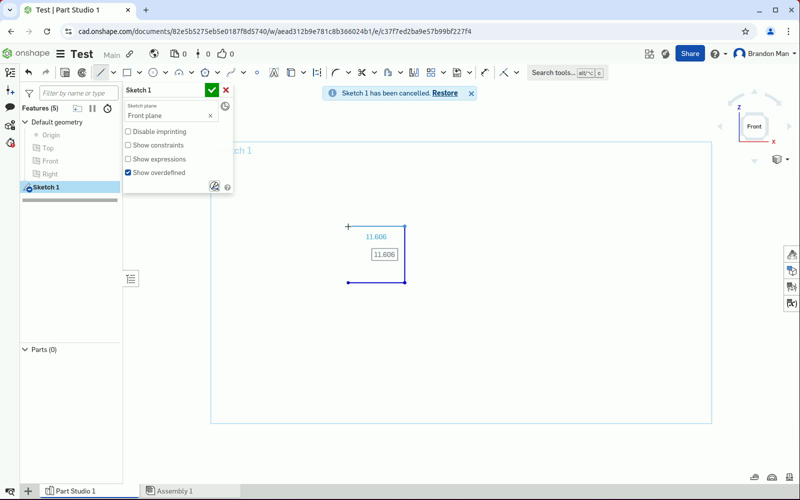
click(348, 226)
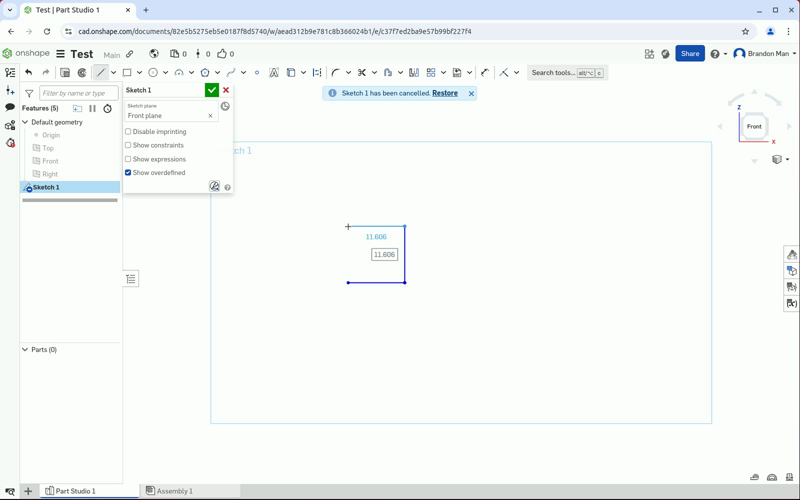
key_up(shift)
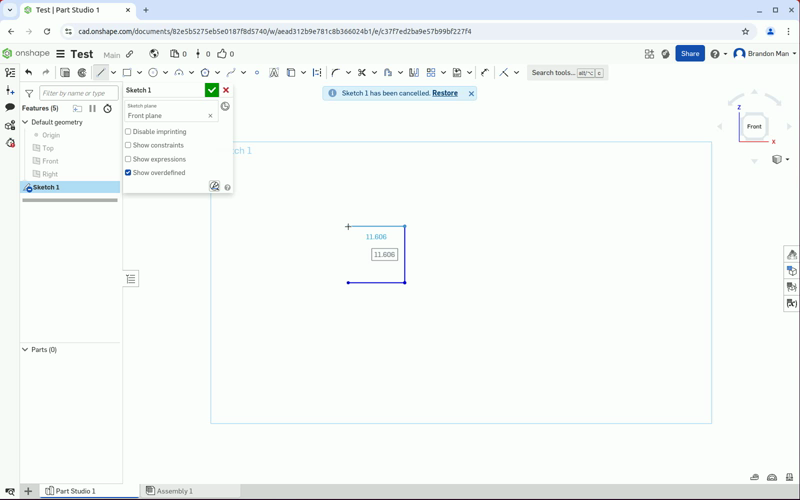
mouse_move(378, 226)
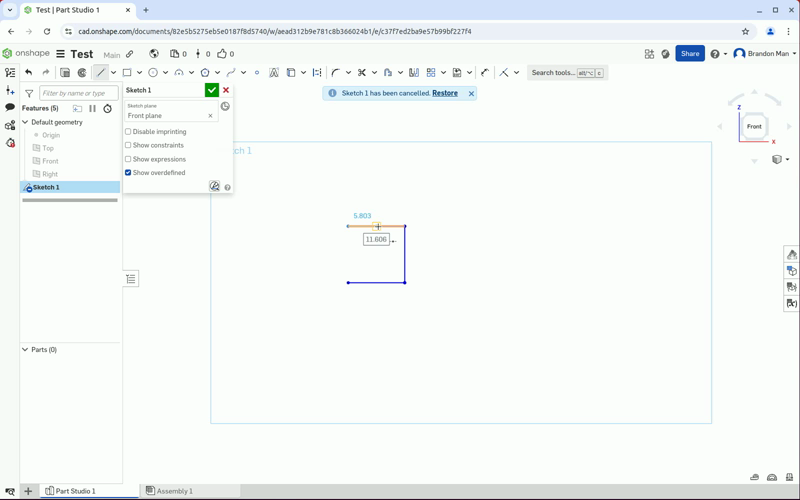
key_down(shift)
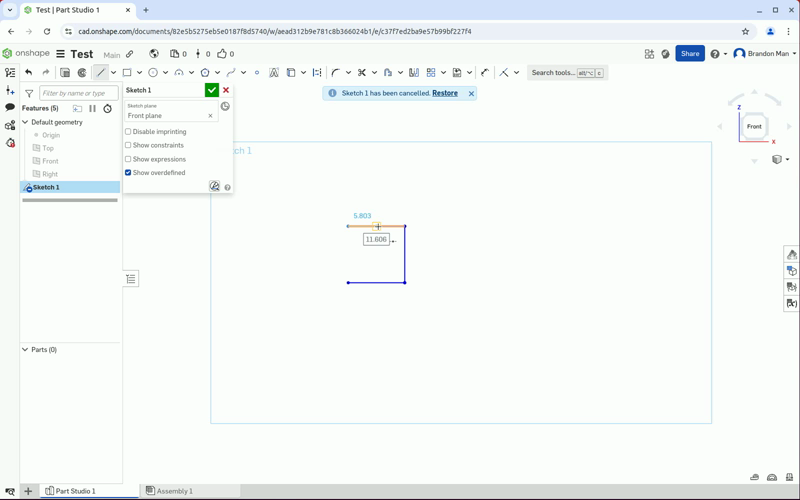
mouse_move(348, 282)
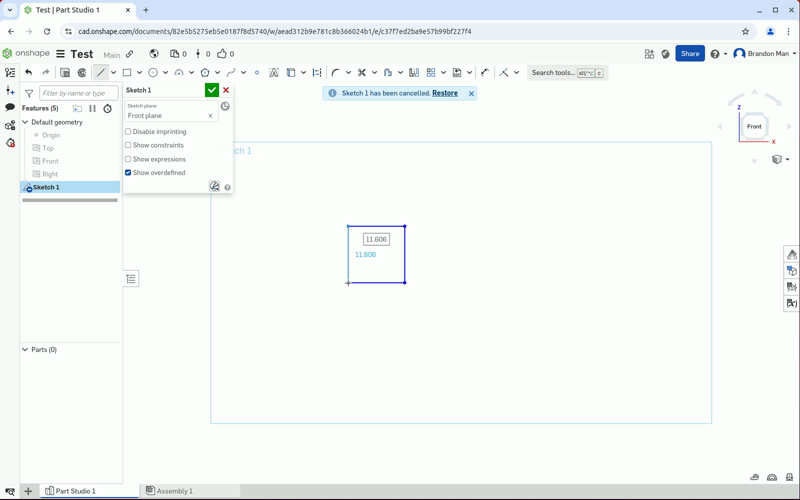
key_up(shift)
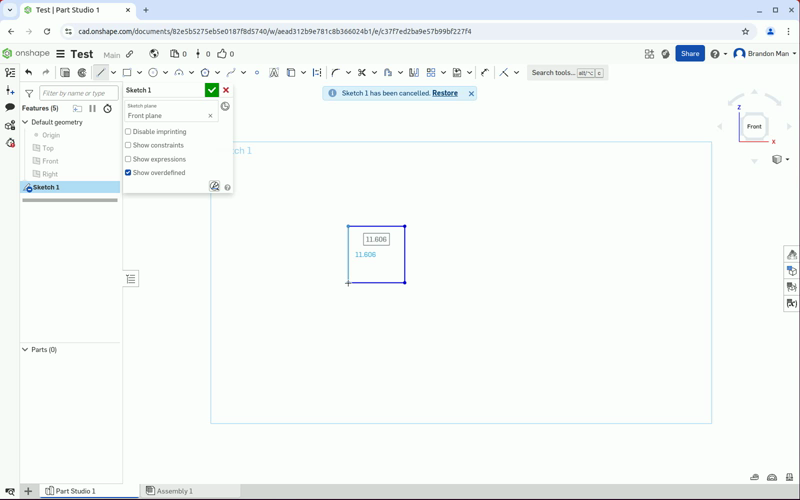
click(348, 282)
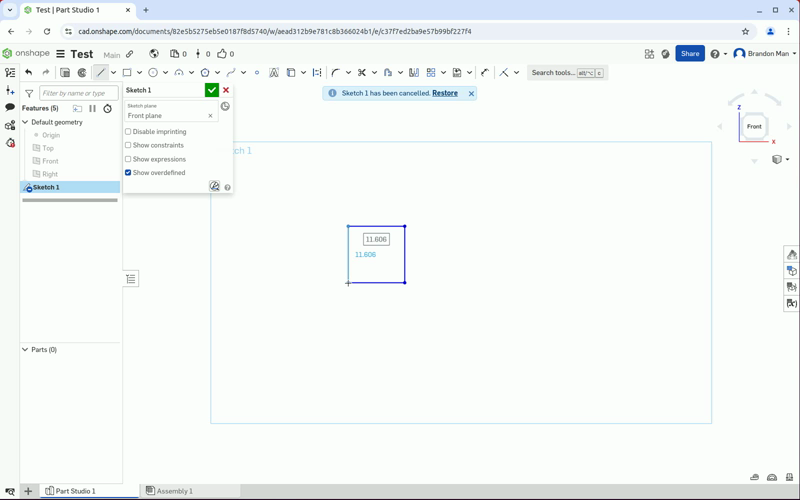
key(esc)
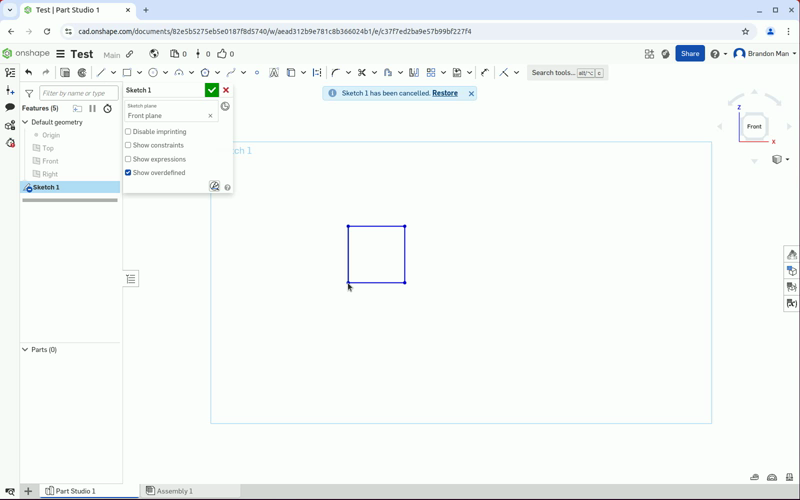
mouse_move(364, 240)
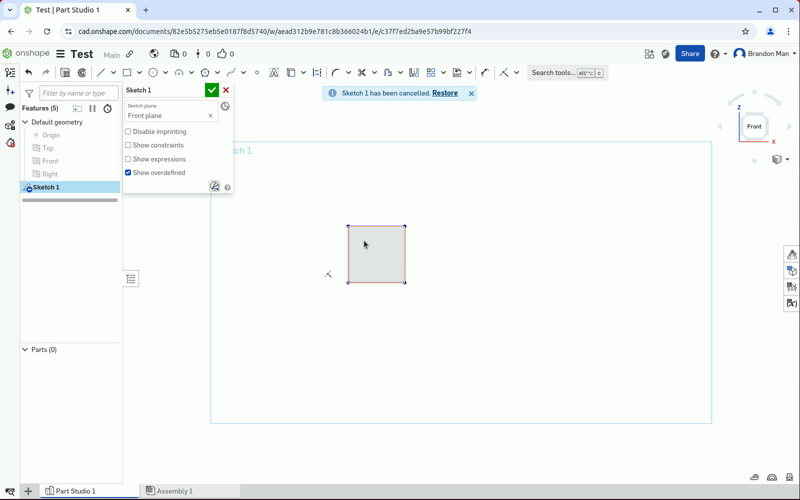
click(364, 240)
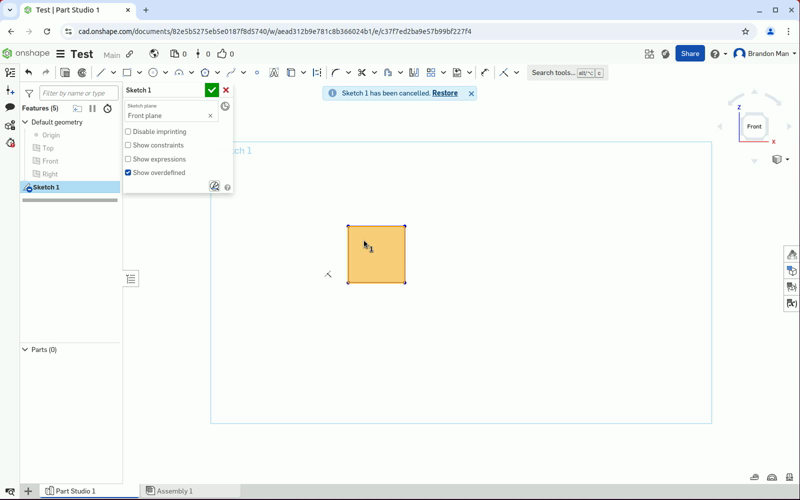
mouse_move(73, 352)
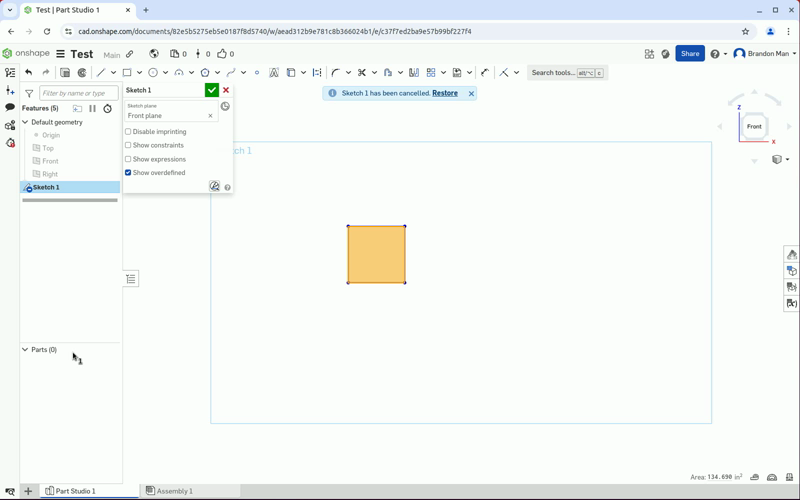
key(shift+y)
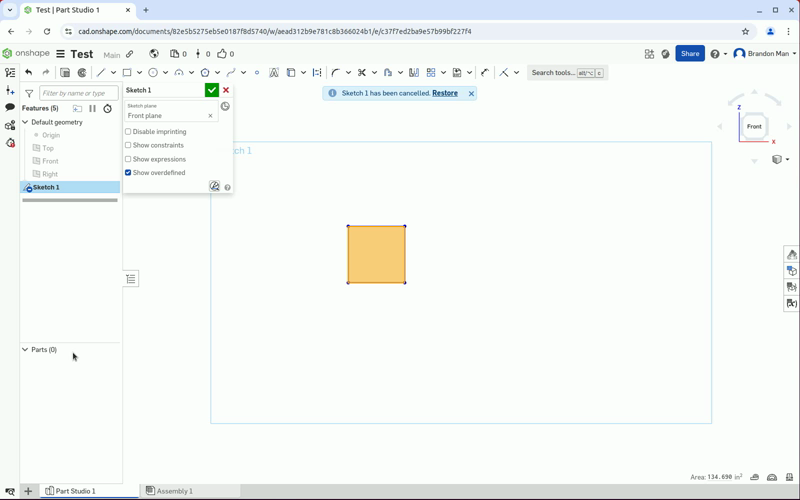
key(shift+e)
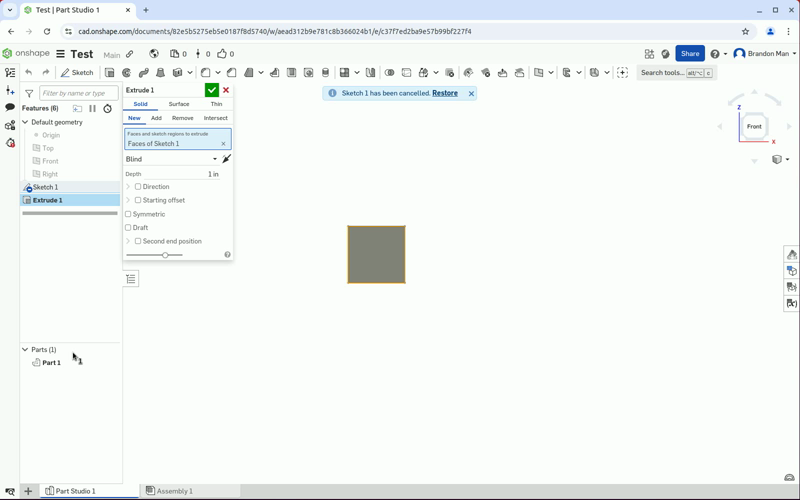
mouse_move(143, 106)
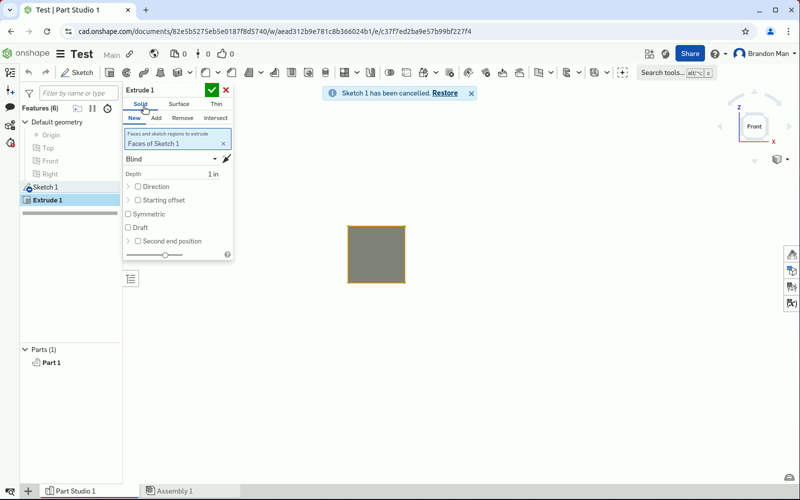
click(143, 106)
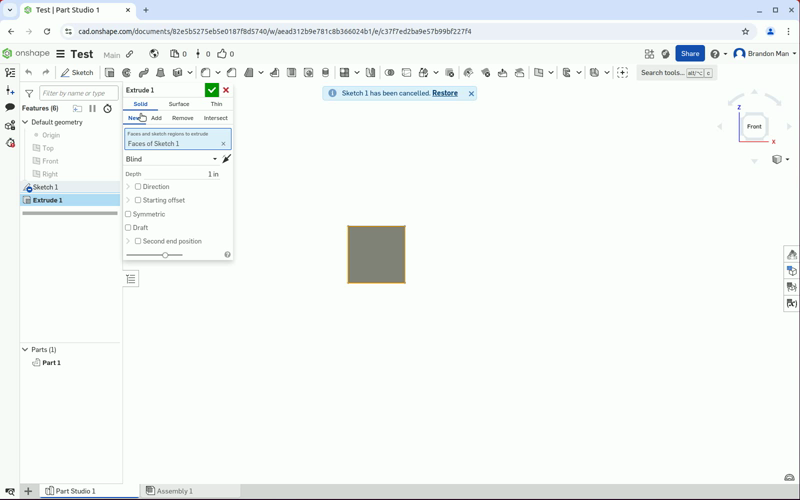
mouse_move(137, 120)
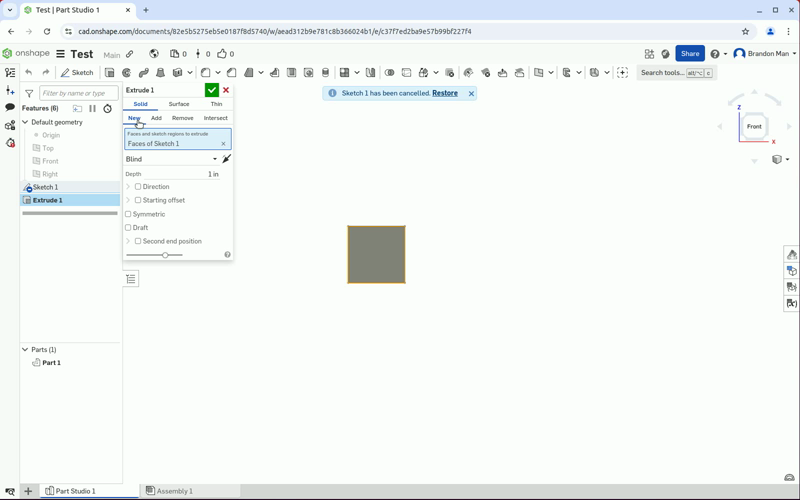
click(137, 120)
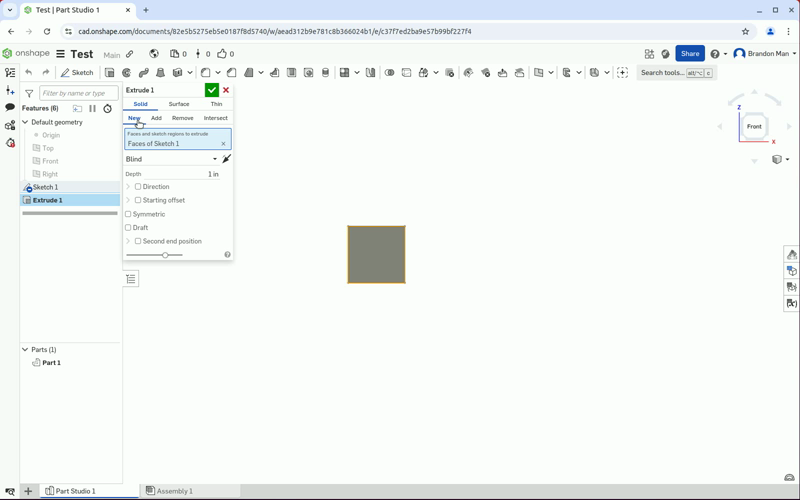
key(tab, 4)
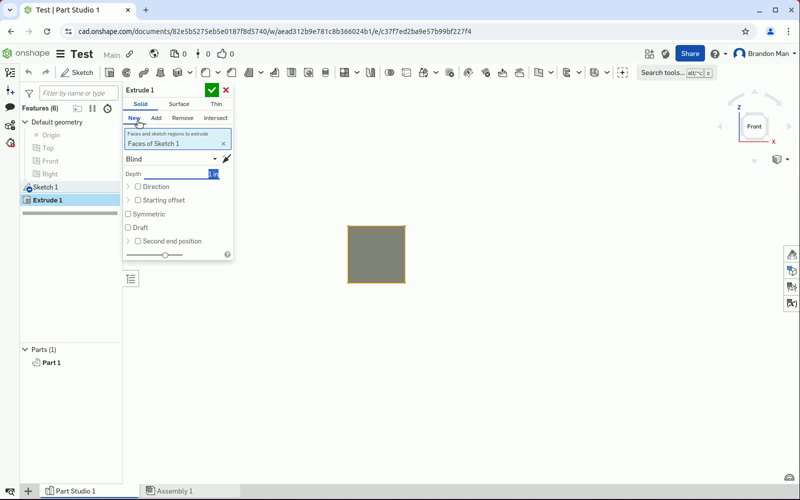
text(11.554)
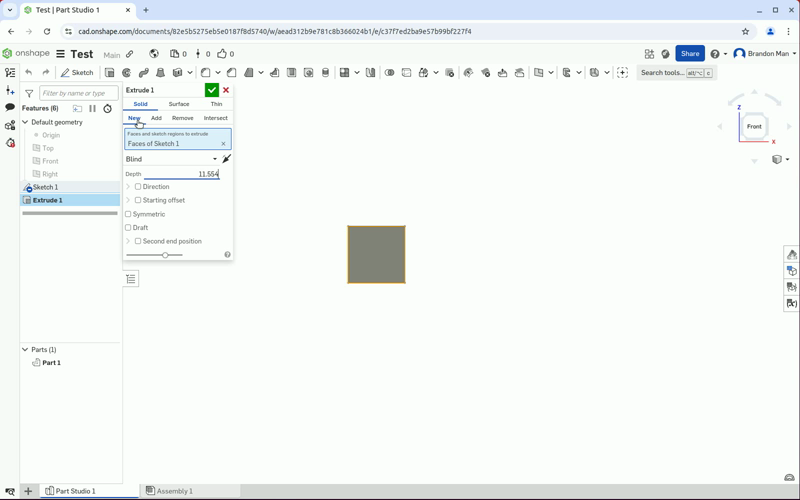
key(enter)
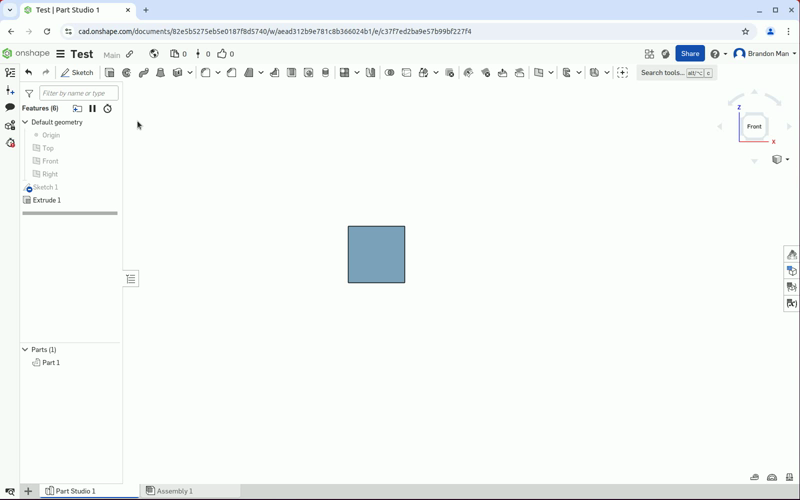
key(shift+h)
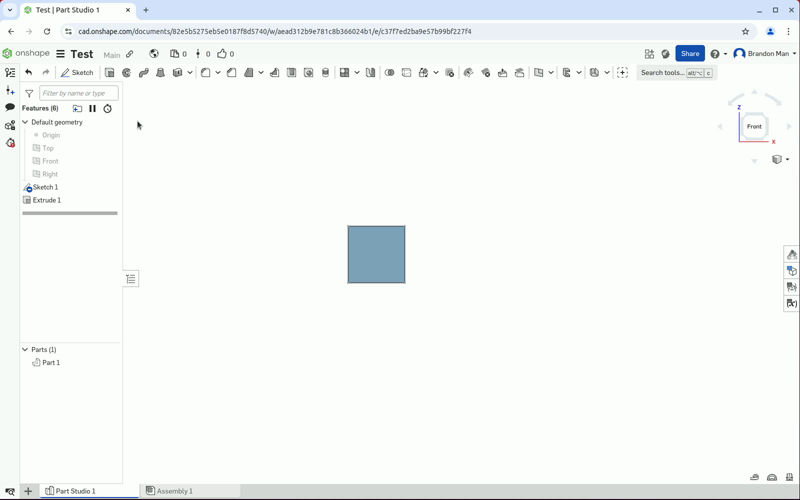
key(shift+h)
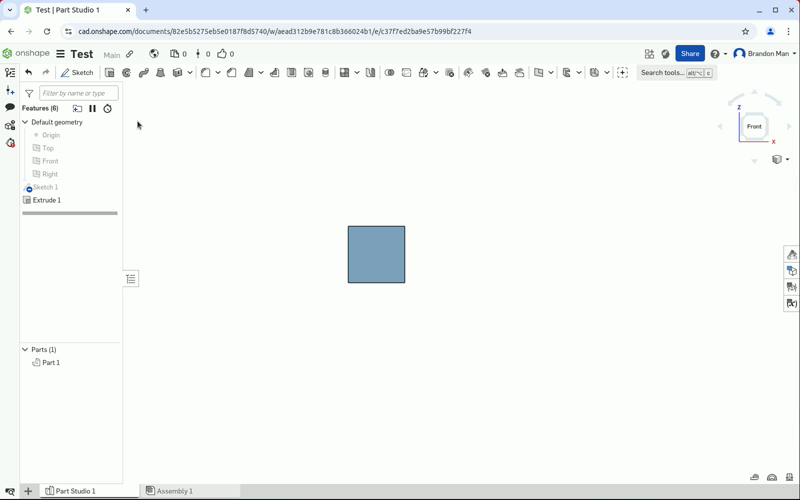
mouse_move(73, 189)
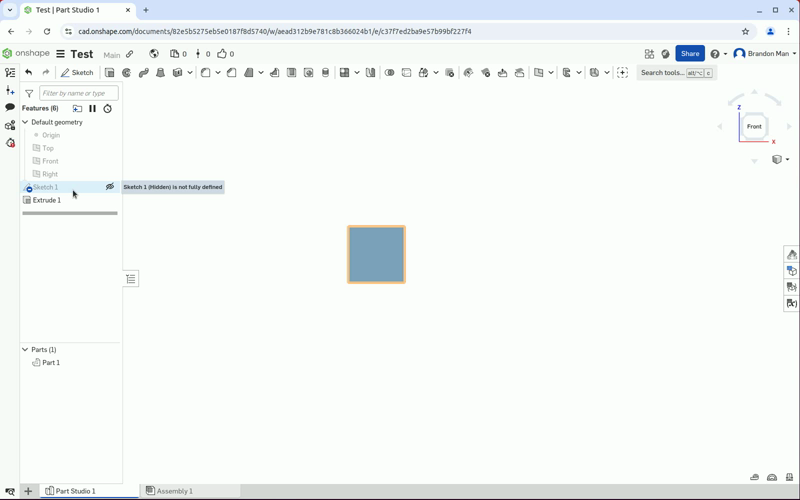
click(73, 189)
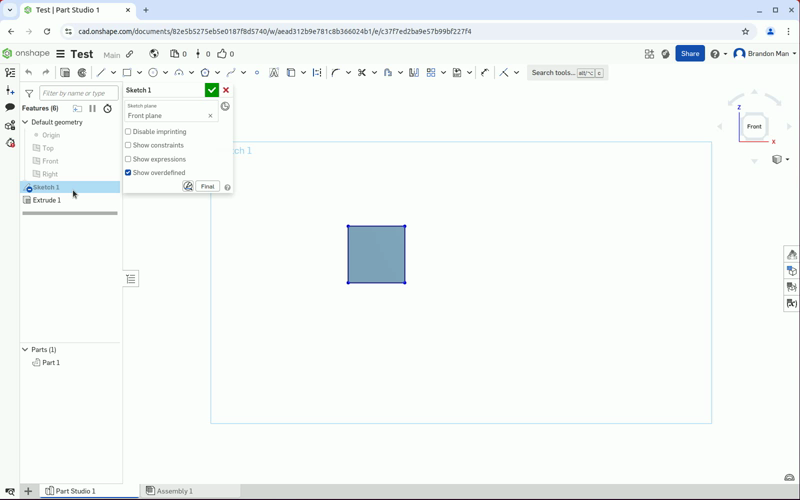
mouse_move(229, 92)
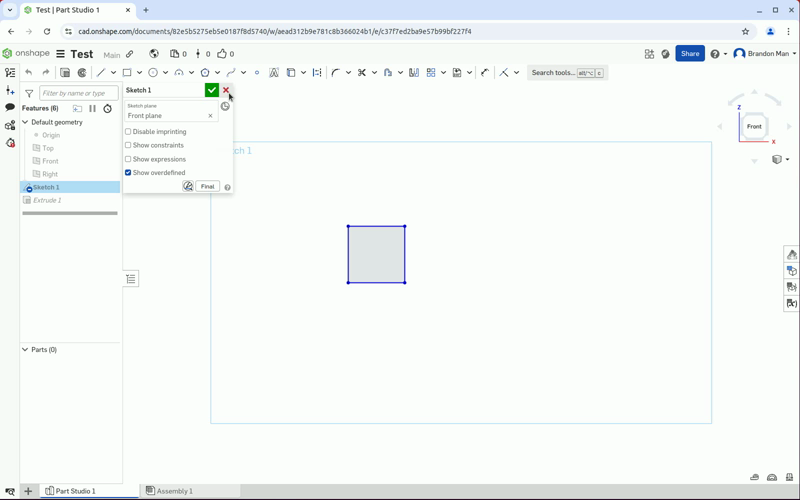
click(229, 92)
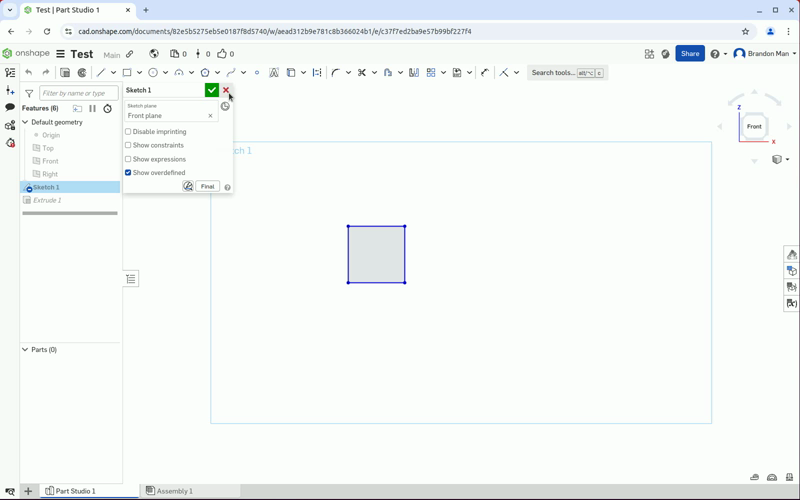
key(shift+s)
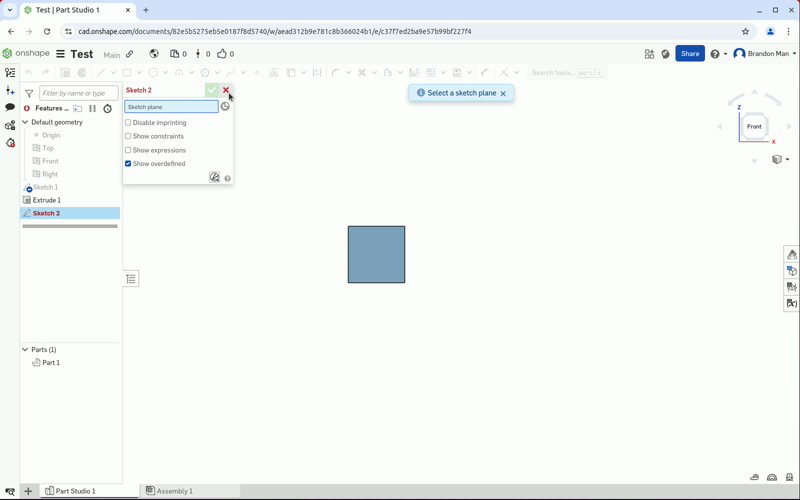
mouse_move(73, 163)
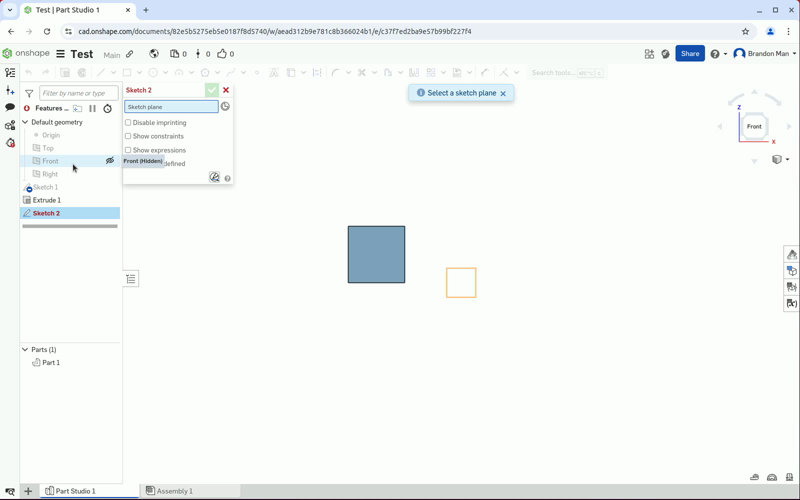
click(73, 163)
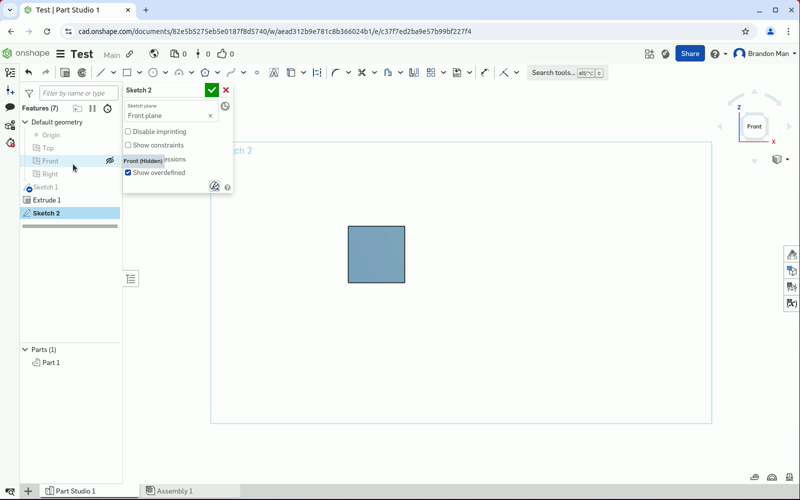
mouse_move(73, 352)
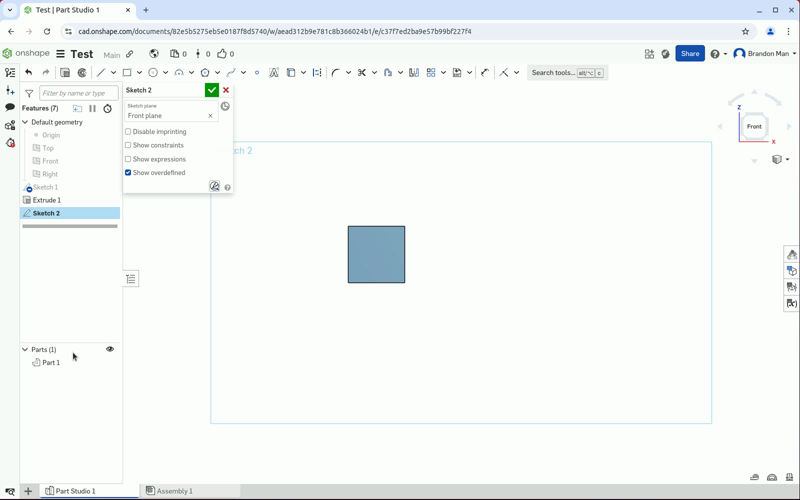
key(y)
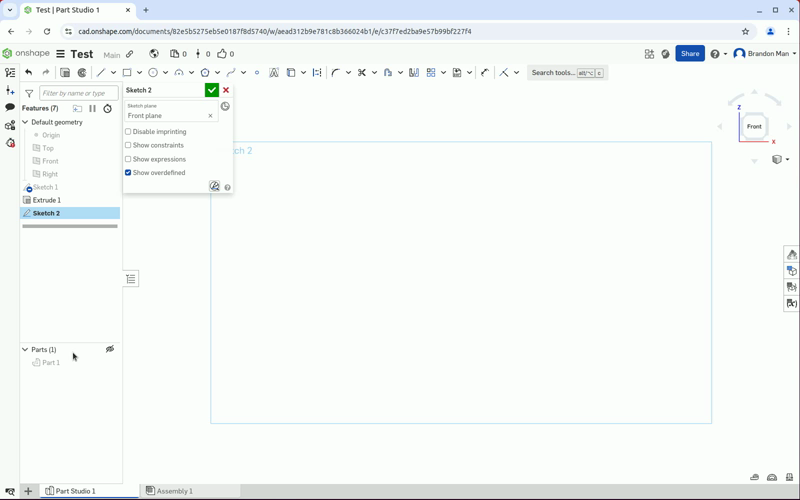
key(l)
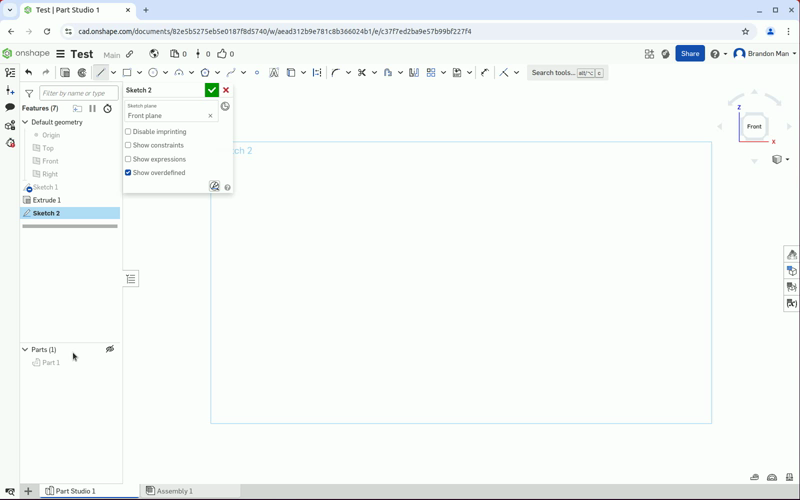
key_down(shift)
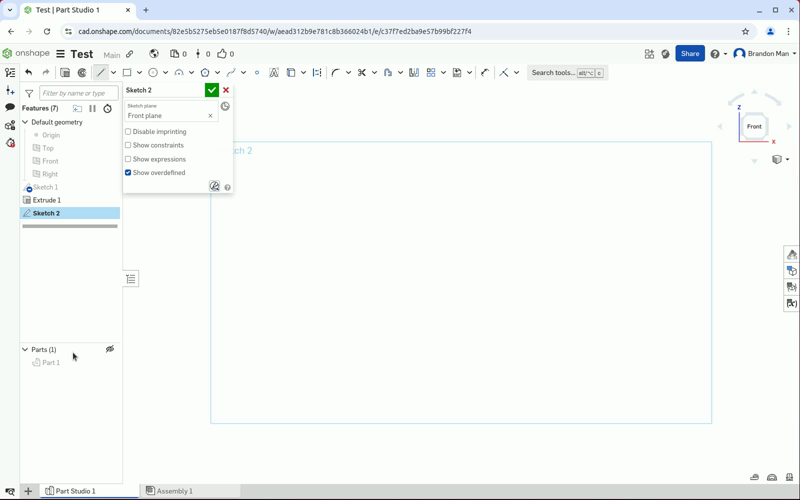
mouse_move(404, 282)
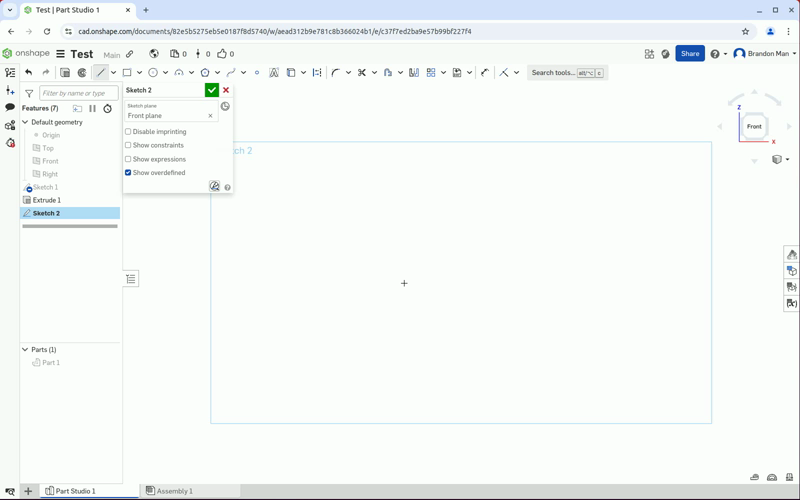
click(404, 282)
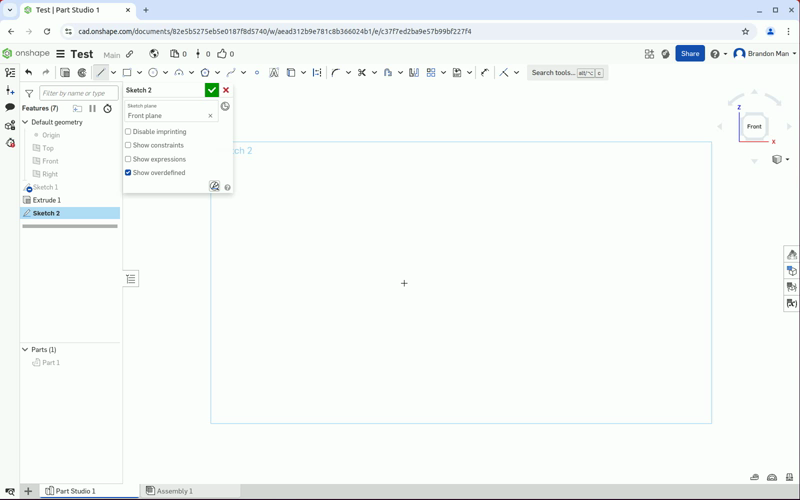
key_up(shift)
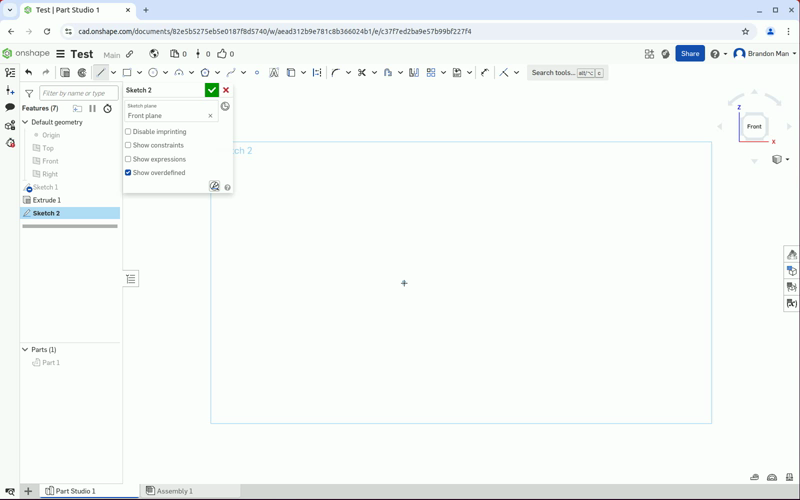
key_down(shift)
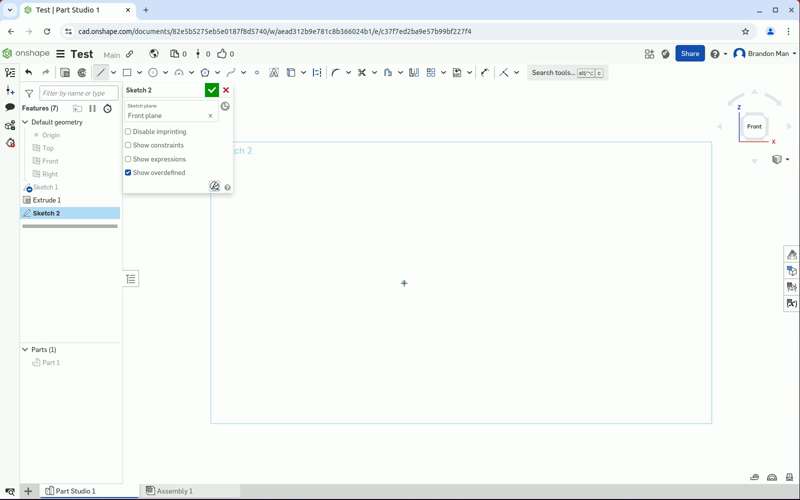
mouse_move(434, 282)
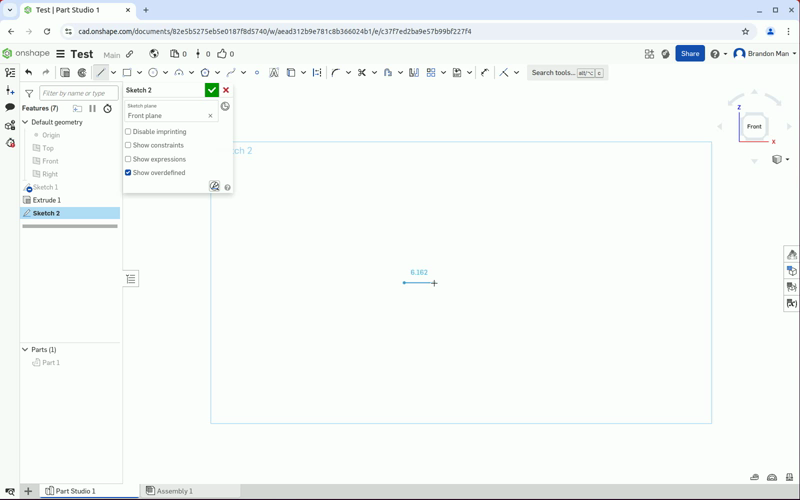
mouse_move(461, 282)
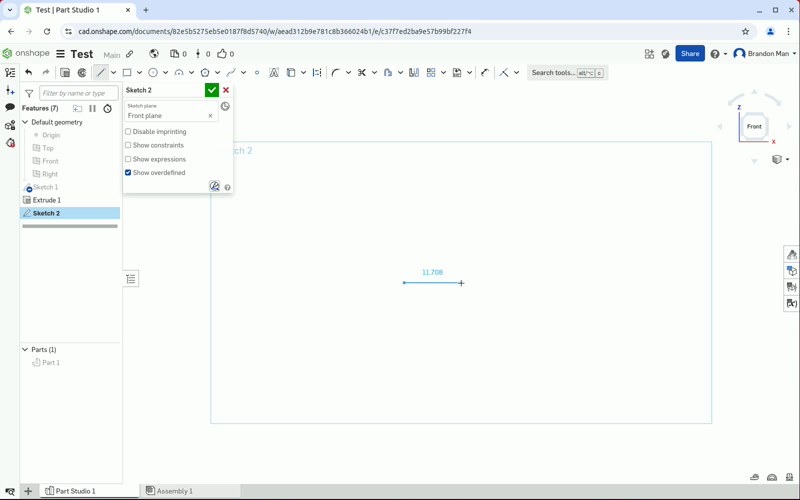
click(461, 282)
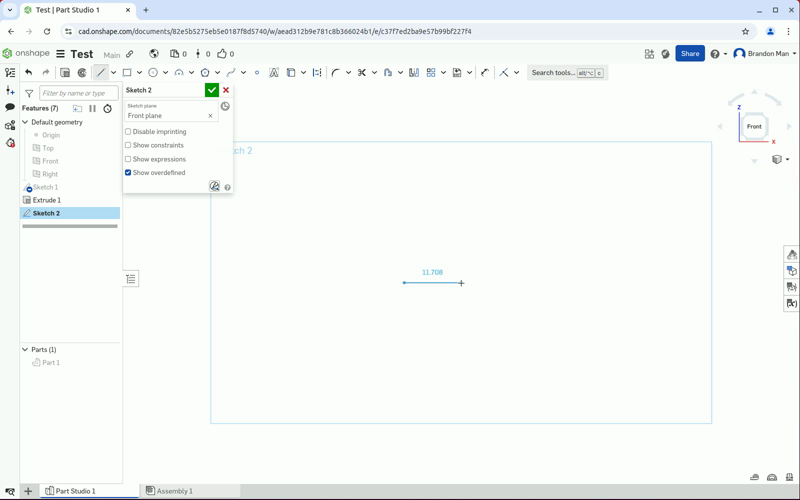
key_up(shift)
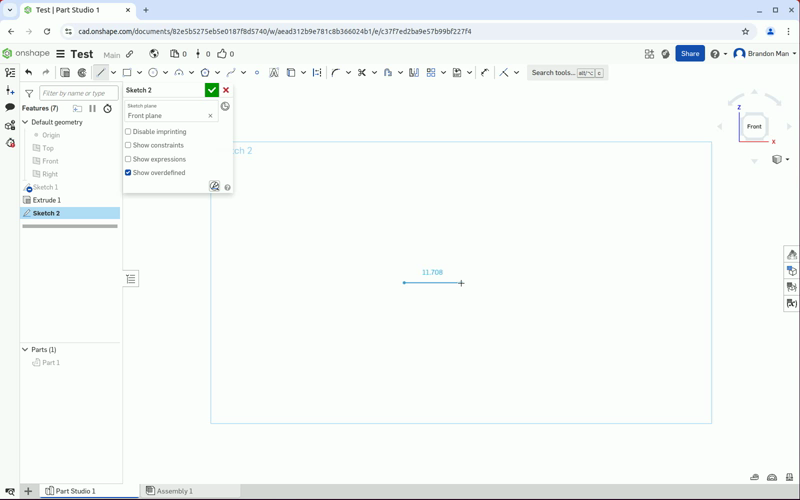
key_down(shift)
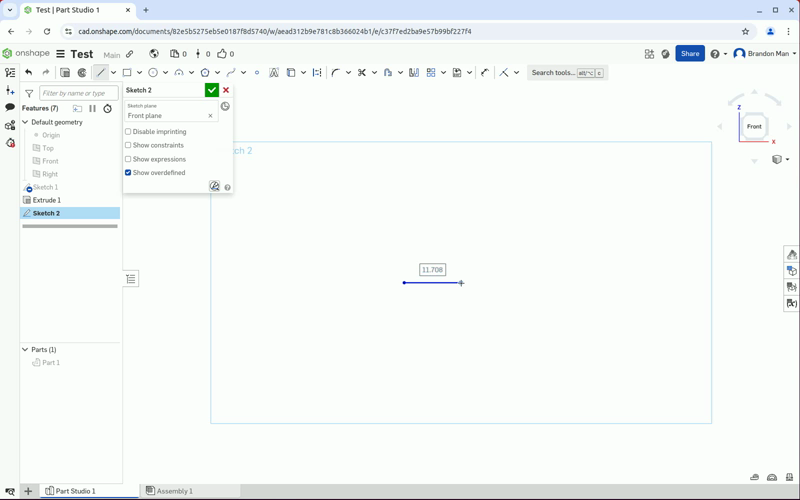
mouse_move(491, 282)
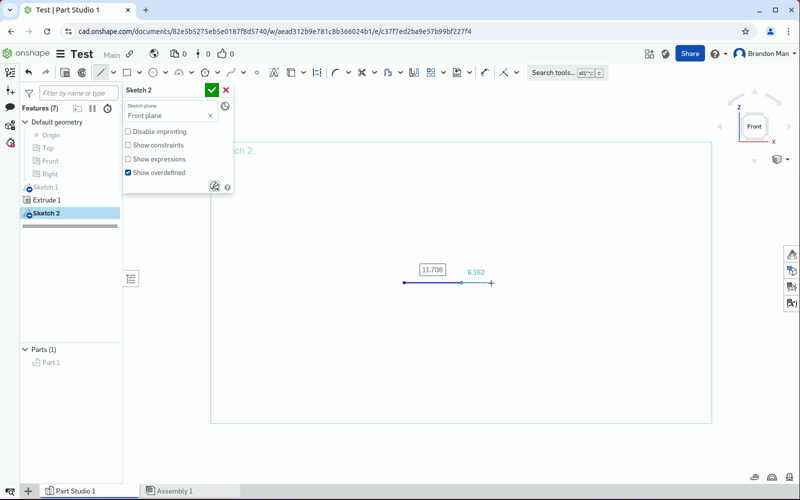
mouse_move(461, 226)
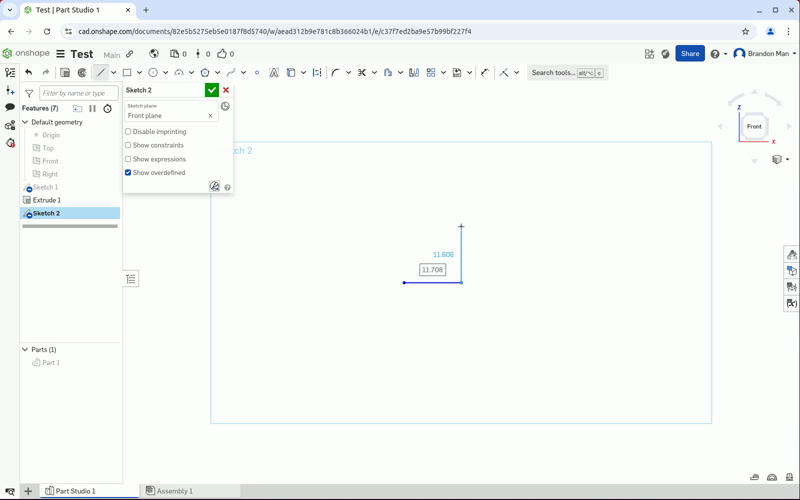
click(461, 226)
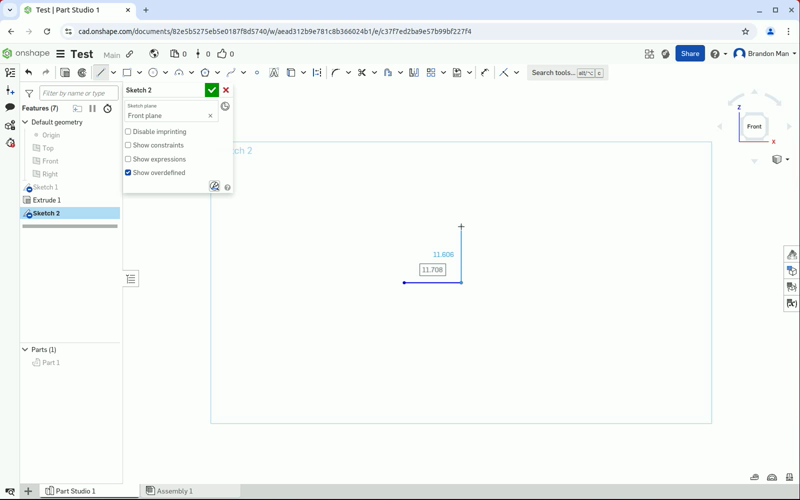
key_up(shift)
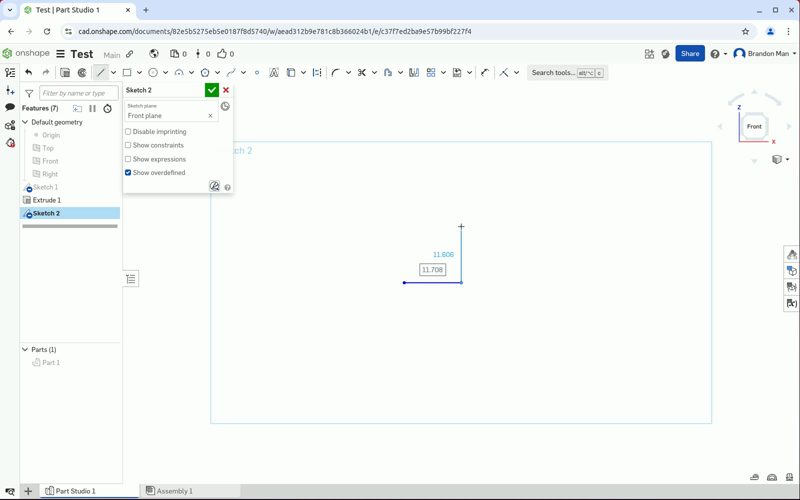
key_down(shift)
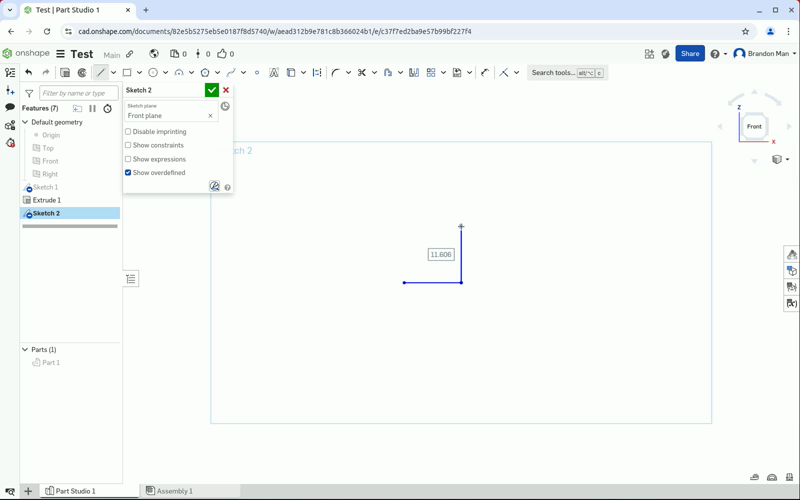
mouse_move(491, 226)
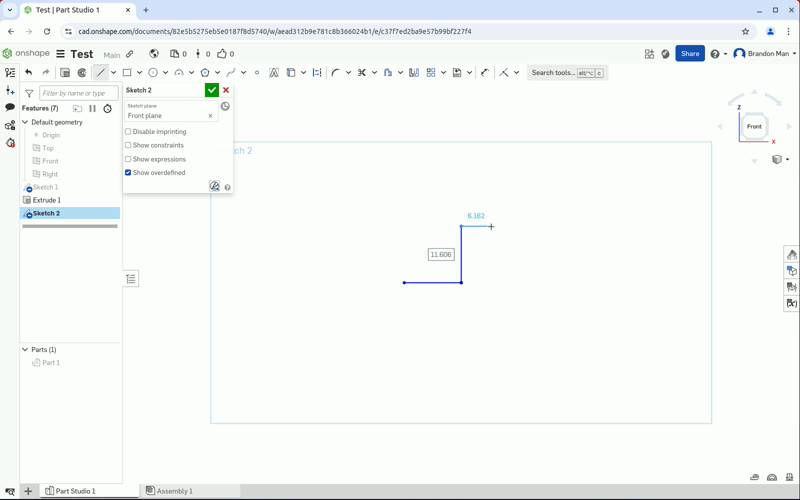
mouse_move(404, 226)
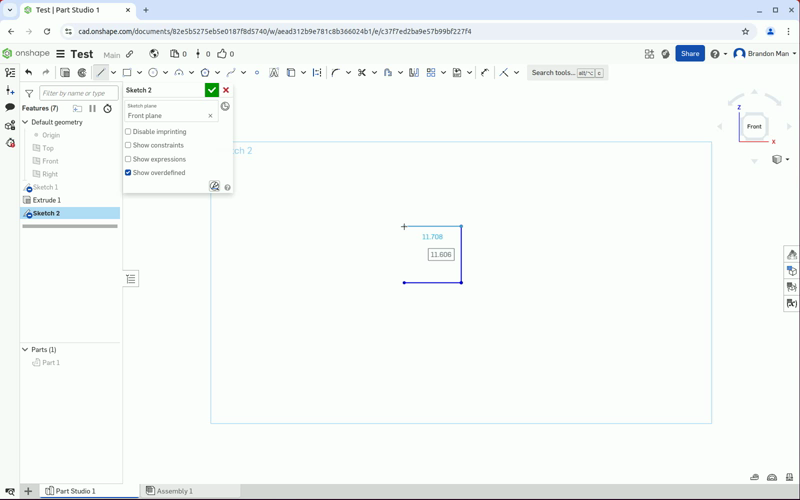
click(404, 226)
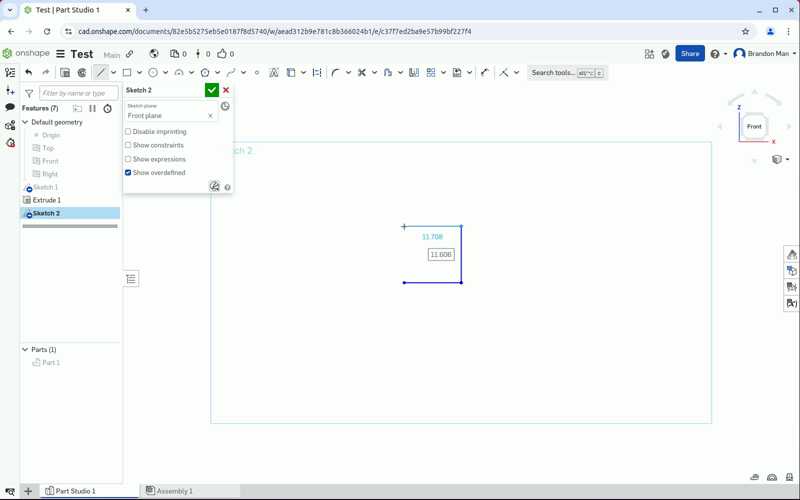
key_up(shift)
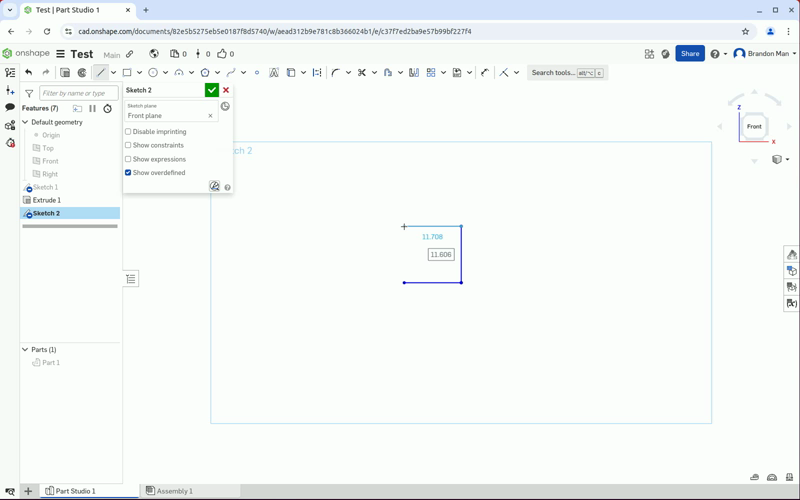
mouse_move(434, 226)
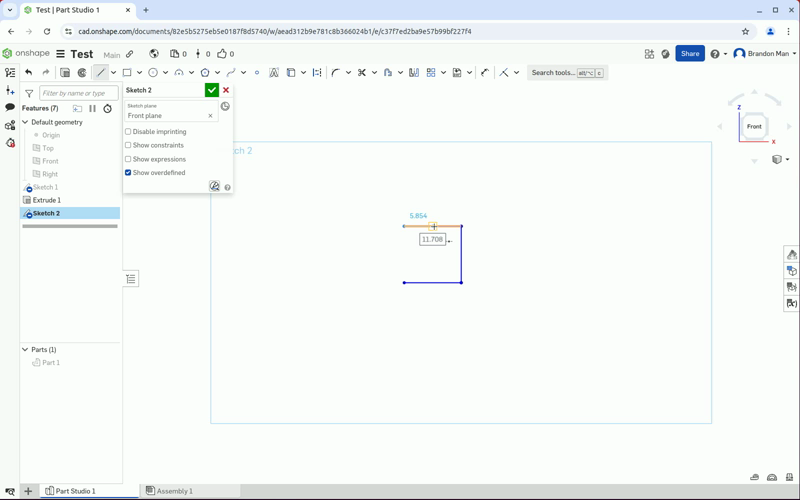
key_down(shift)
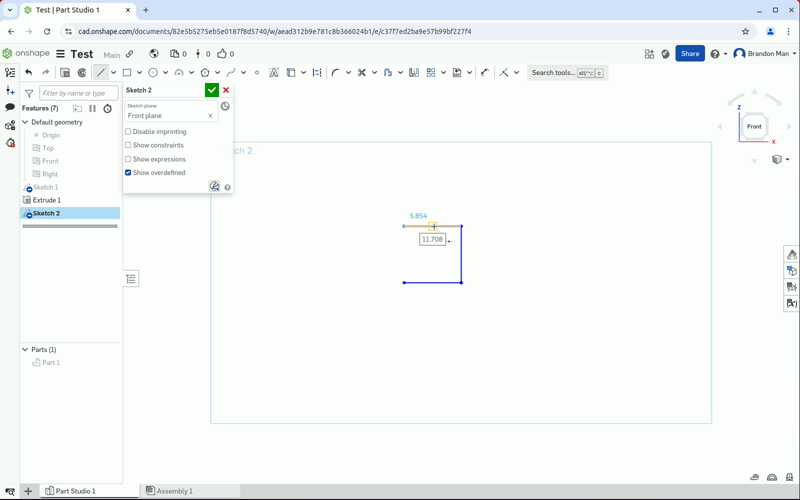
mouse_move(404, 282)
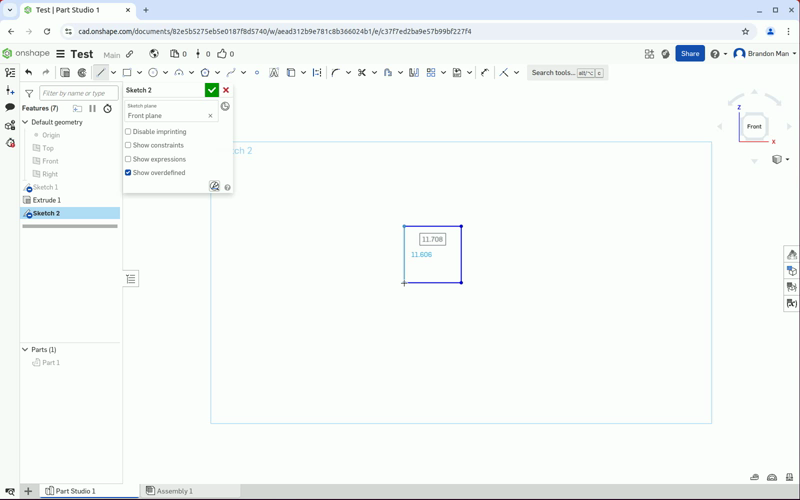
key_up(shift)
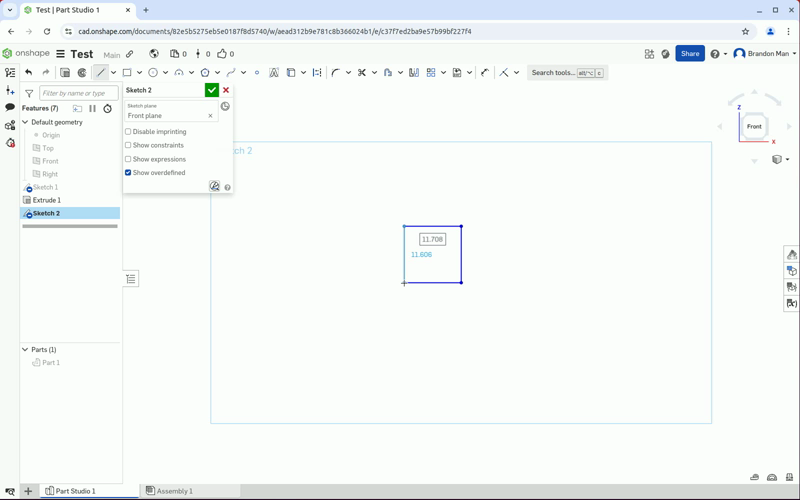
click(404, 282)
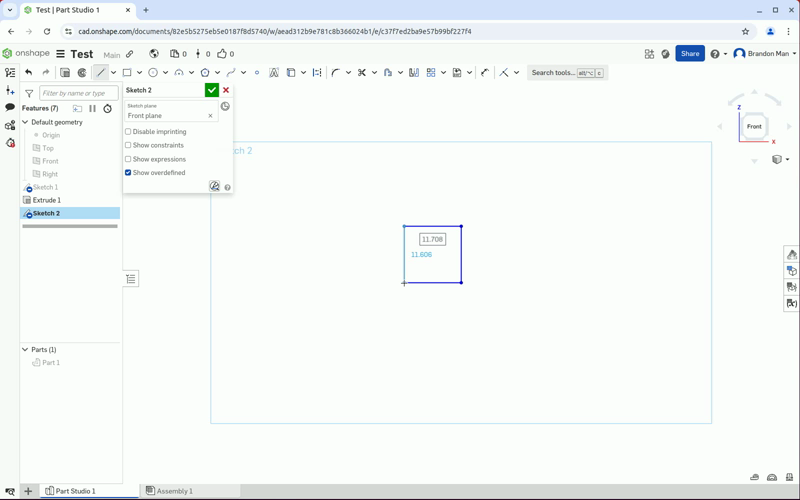
key(esc)
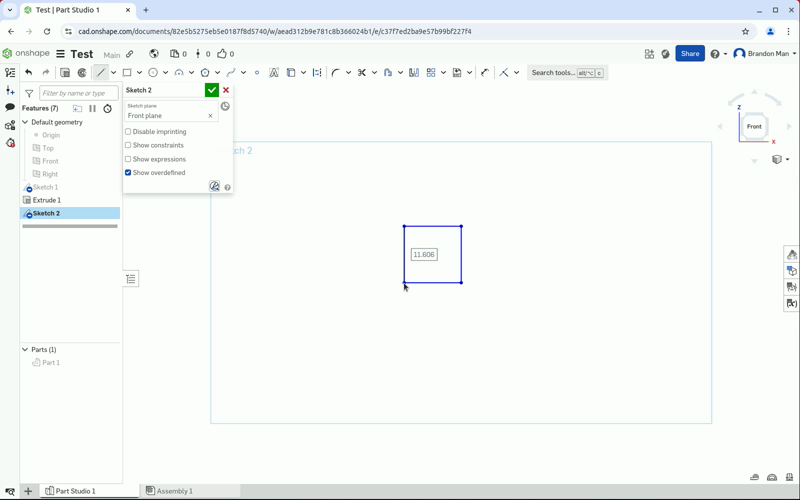
mouse_move(457, 246)
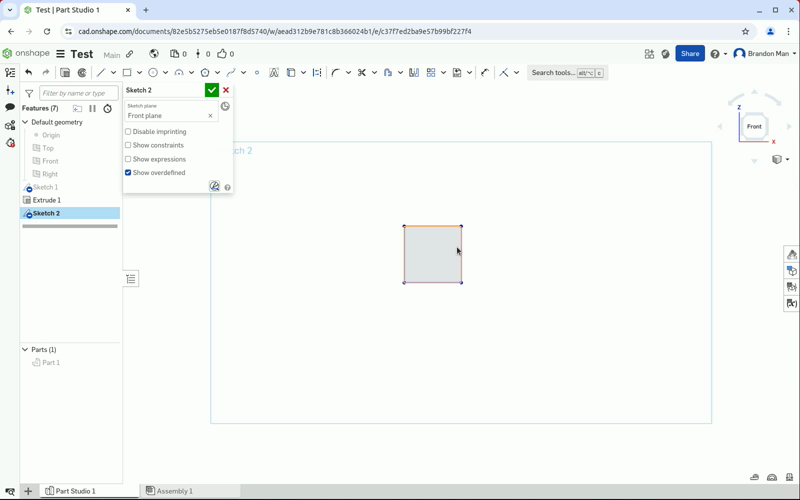
click(457, 246)
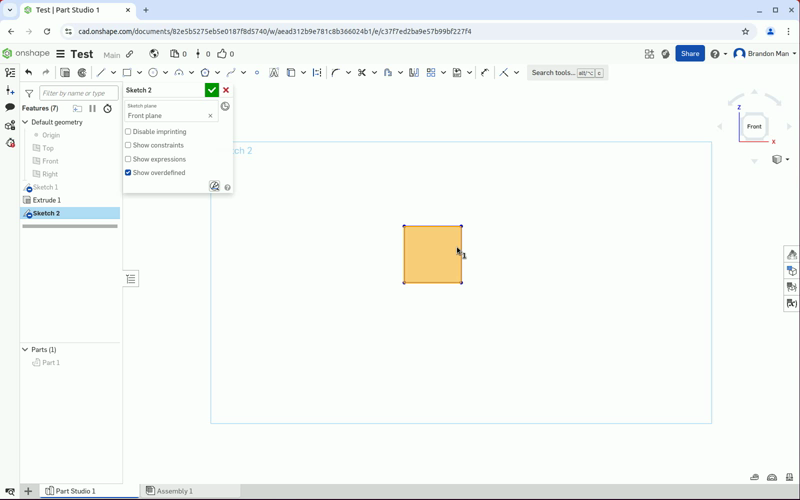
mouse_move(73, 352)
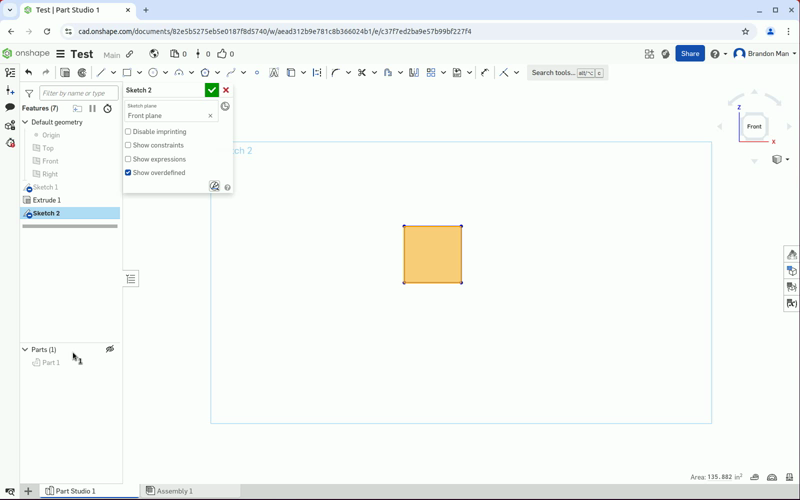
key(shift+y)
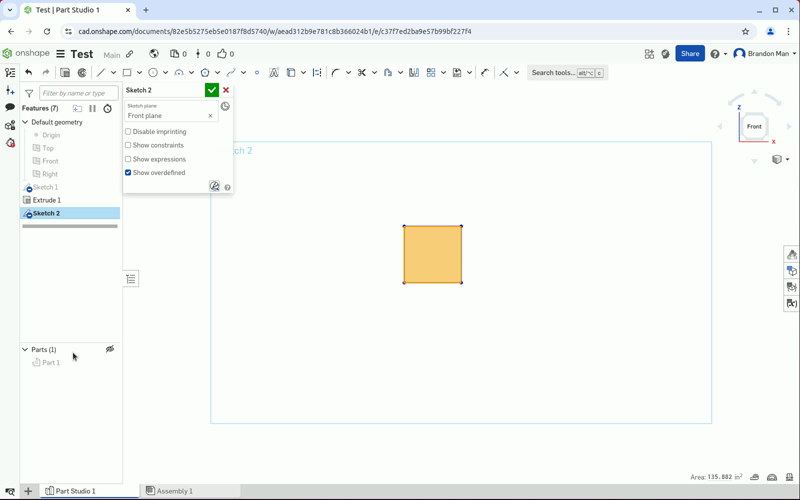
key(shift+e)
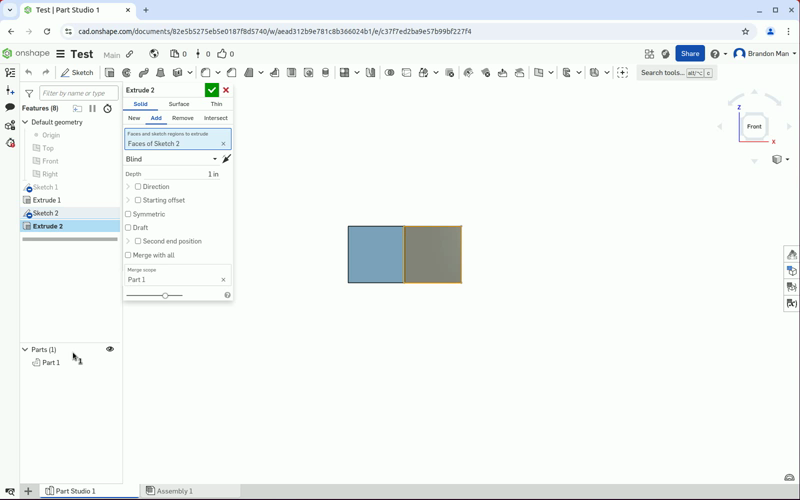
mouse_move(143, 106)
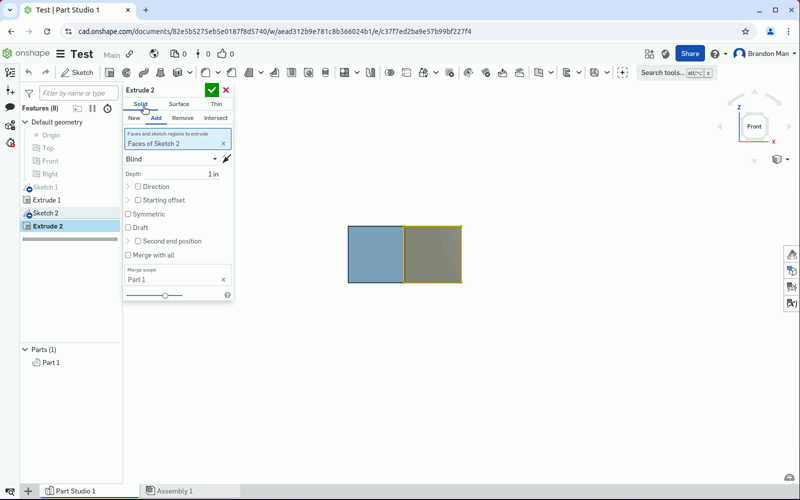
click(143, 106)
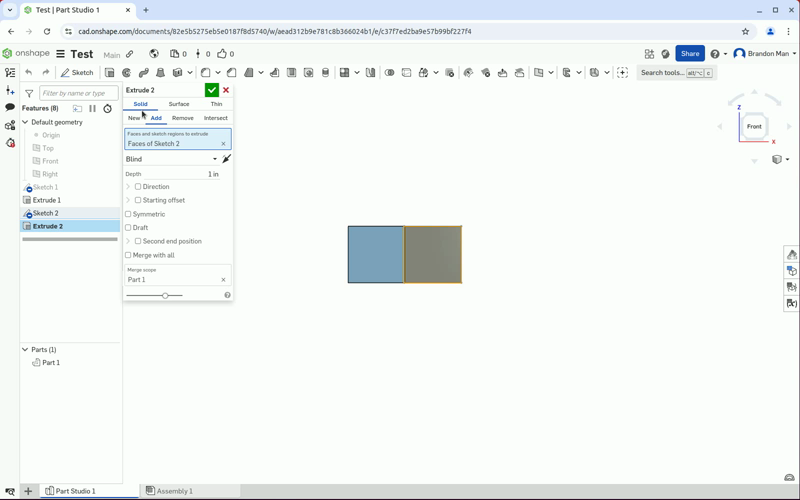
mouse_move(137, 120)
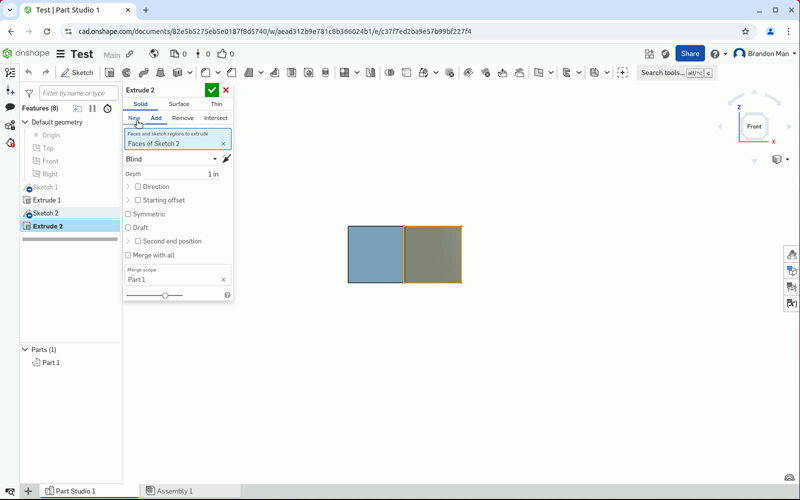
click(137, 120)
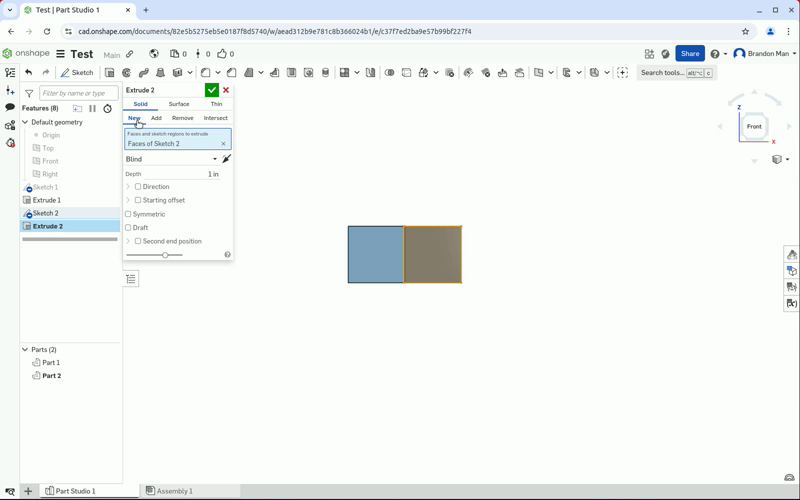
key(tab, 4)
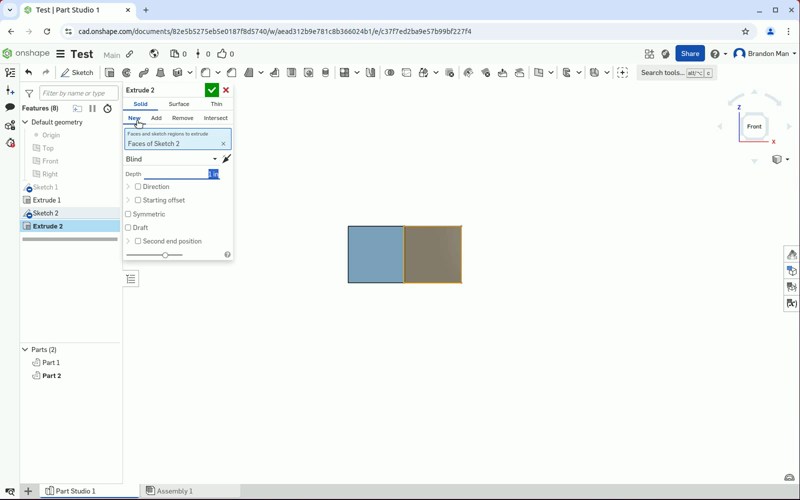
text(11.554)
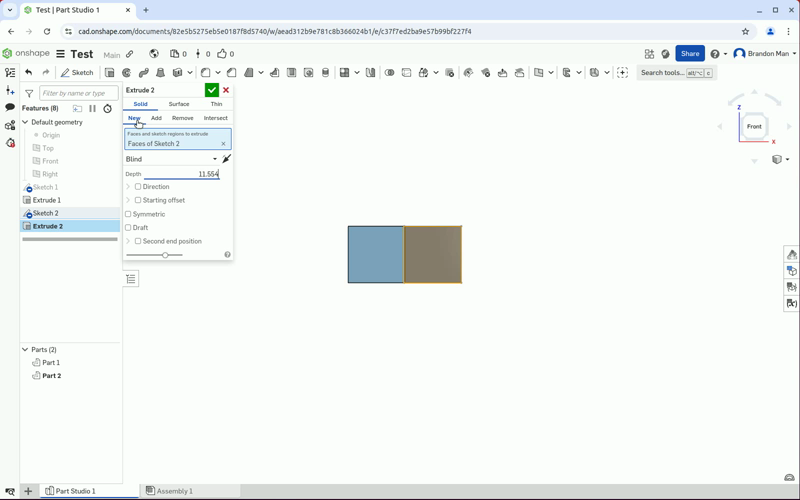
key(enter)
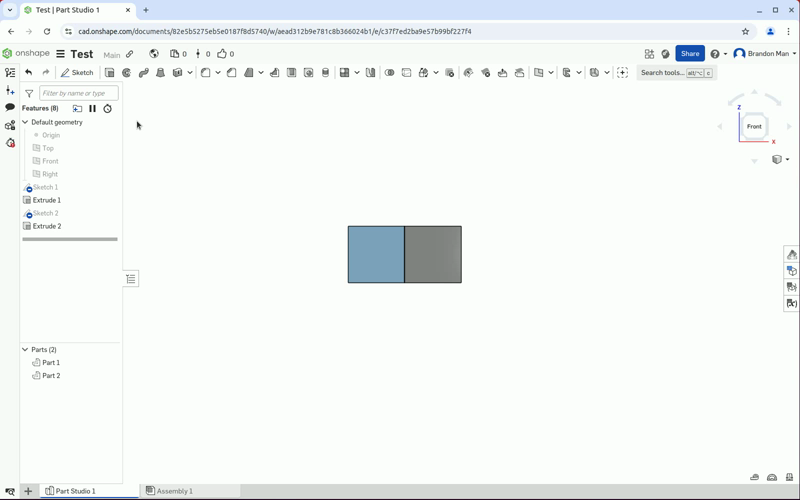
key(shift+h)
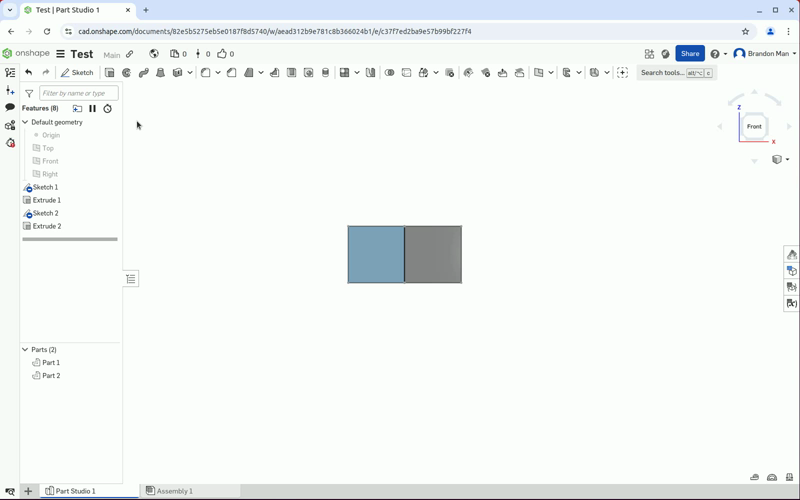
key(shift+h)
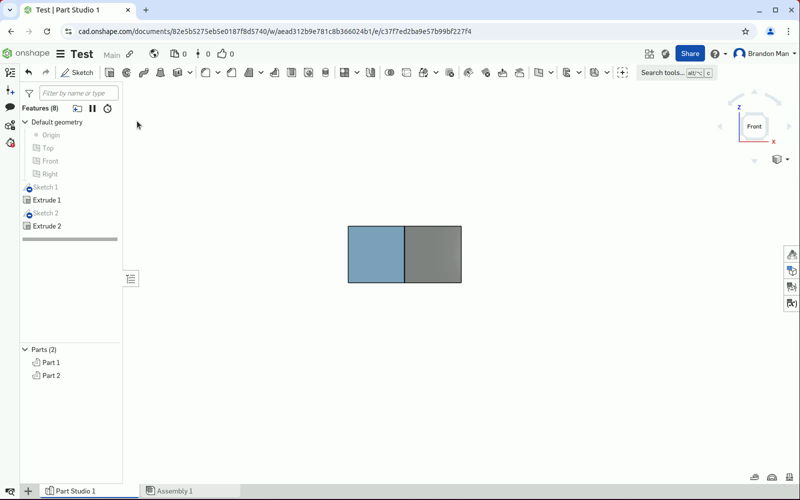
mouse_move(73, 189)
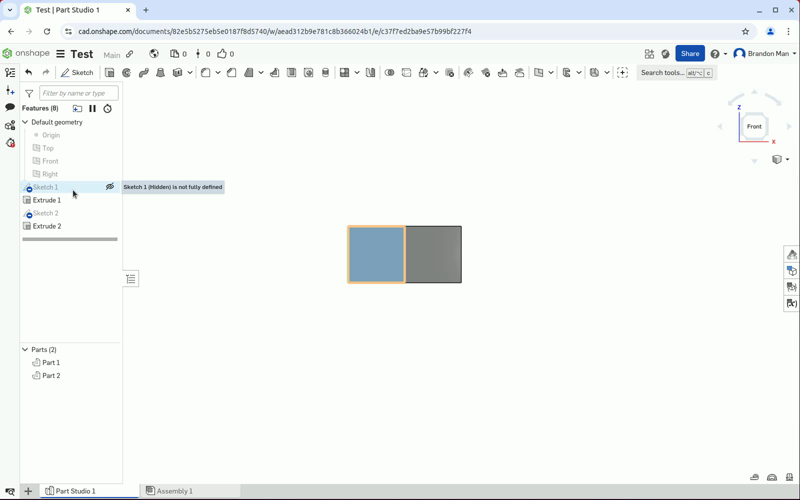
click(73, 189)
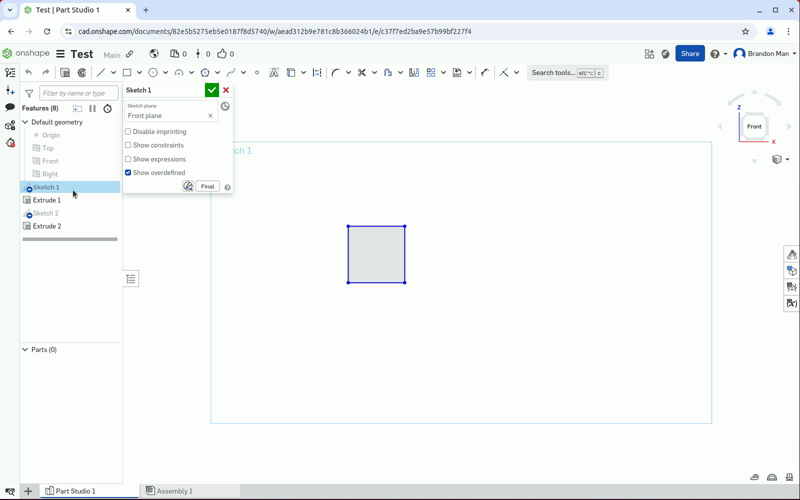
mouse_move(229, 92)
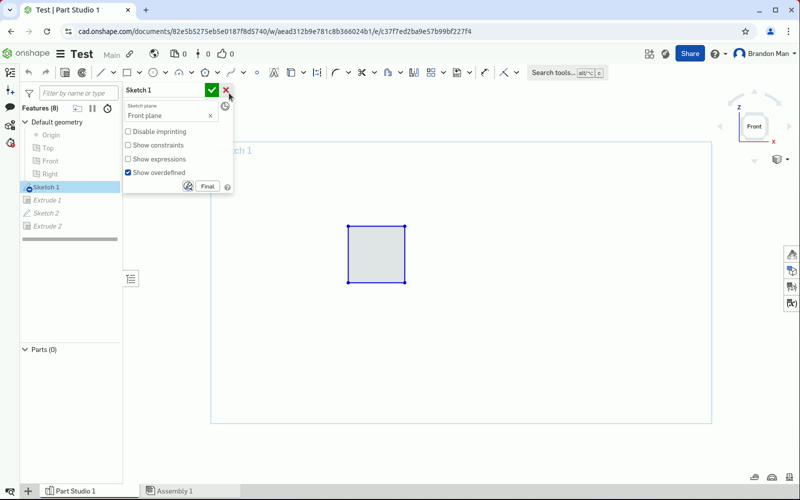
click(229, 92)
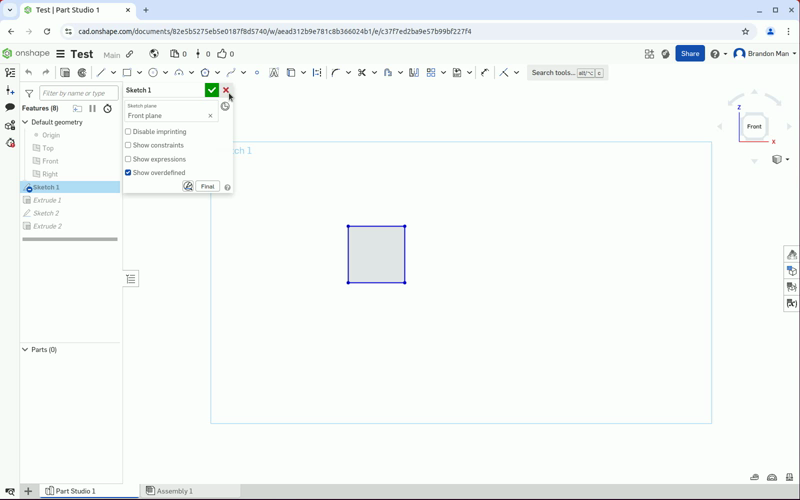
key(shift+s)
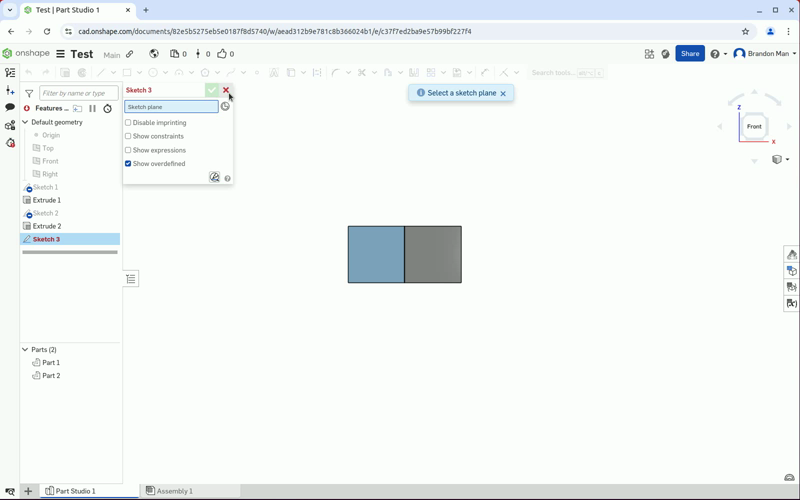
mouse_move(73, 163)
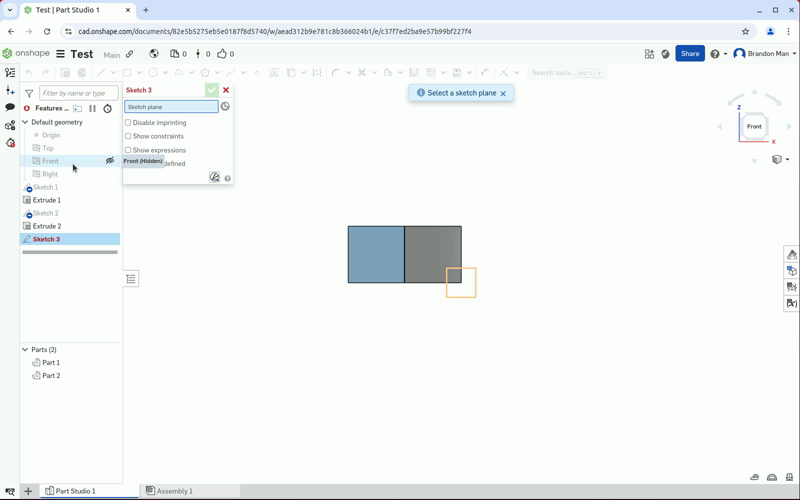
click(73, 163)
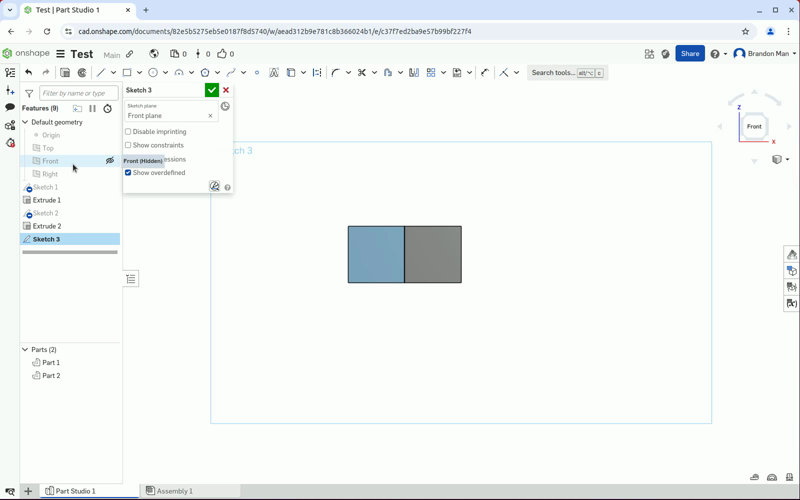
mouse_move(73, 352)
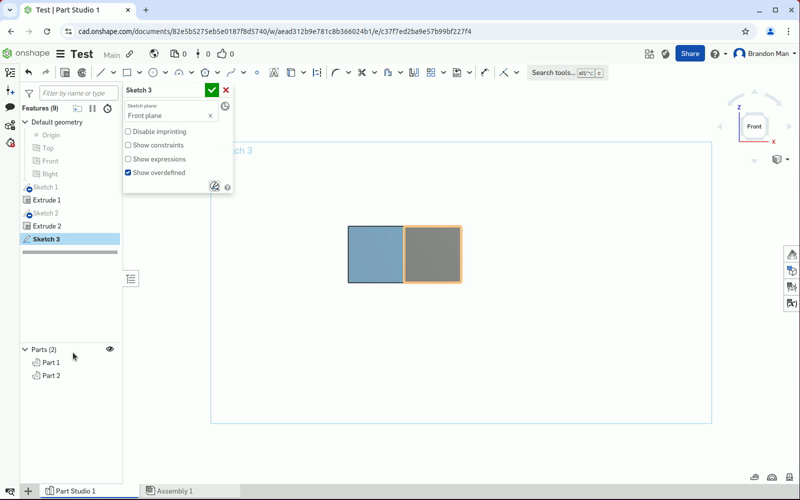
key(y)
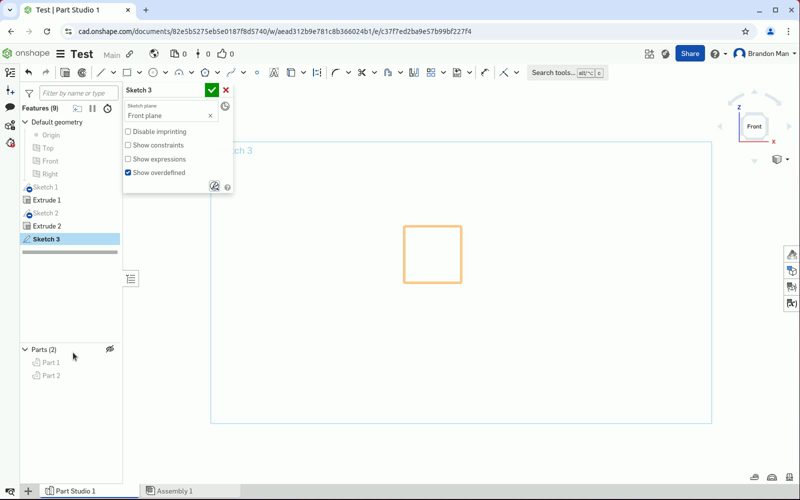
key(l)
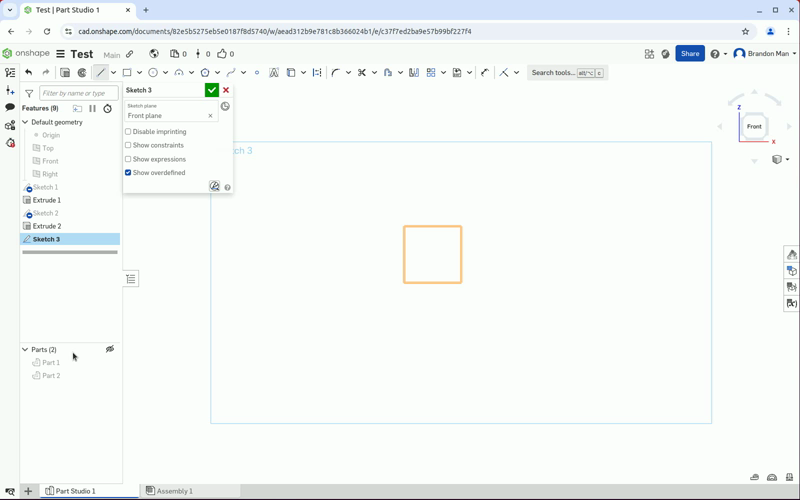
key_down(shift)
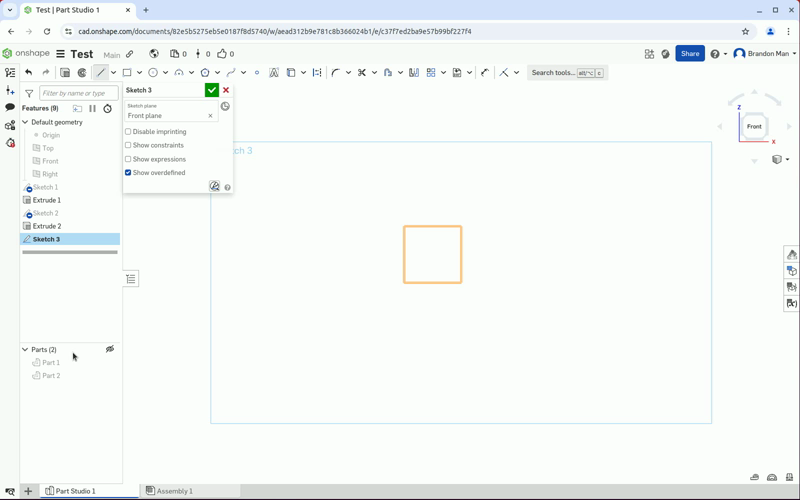
mouse_move(460, 282)
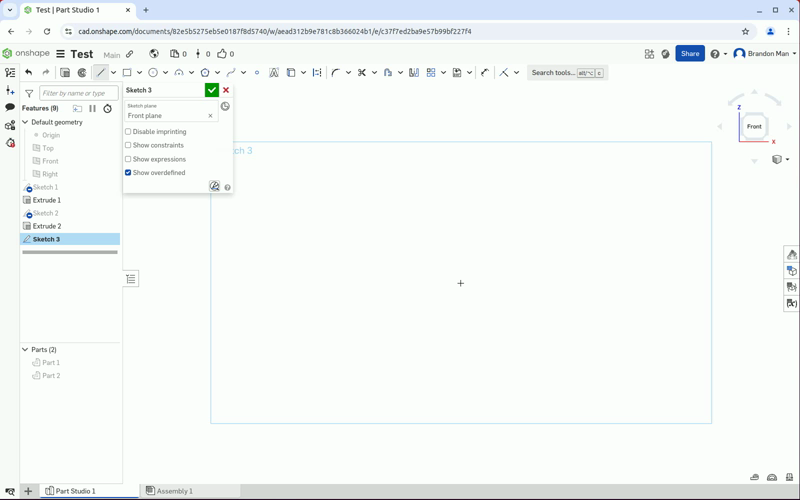
click(460, 282)
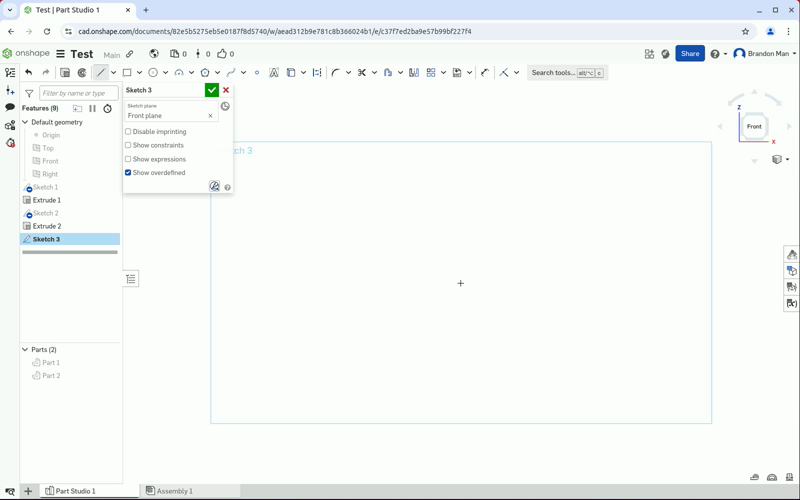
key_up(shift)
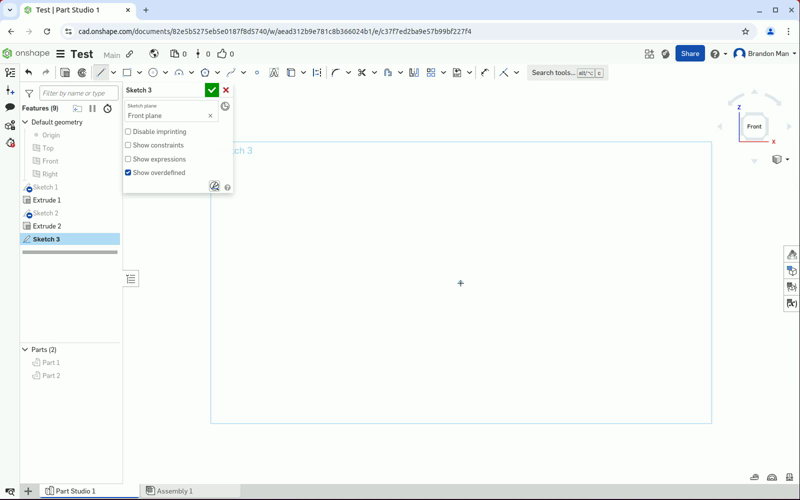
key_down(shift)
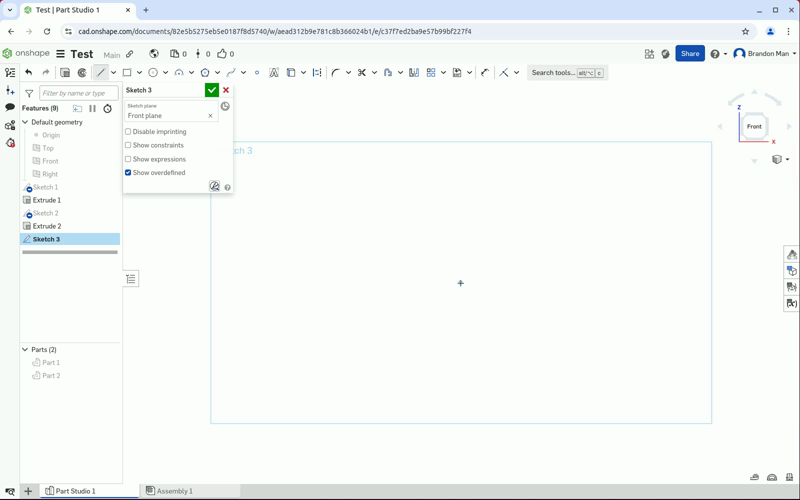
mouse_move(490, 282)
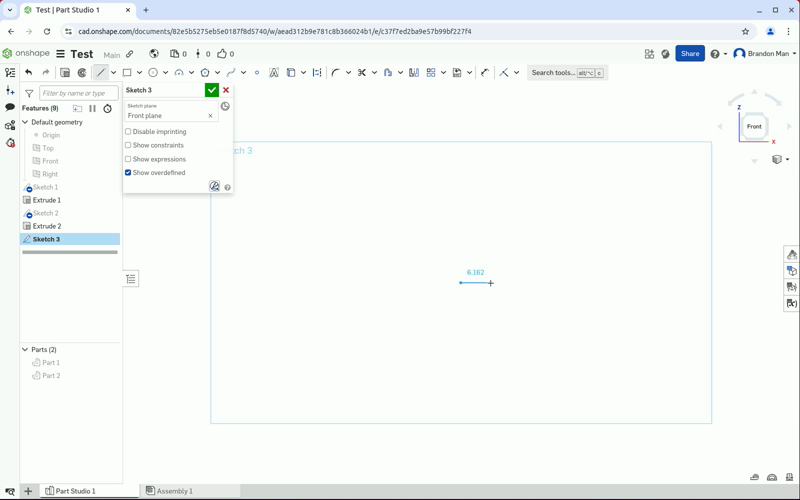
mouse_move(517, 282)
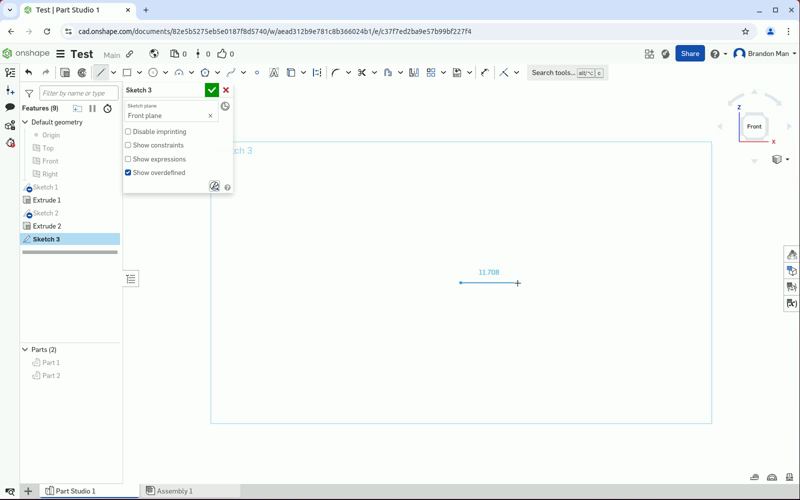
click(517, 282)
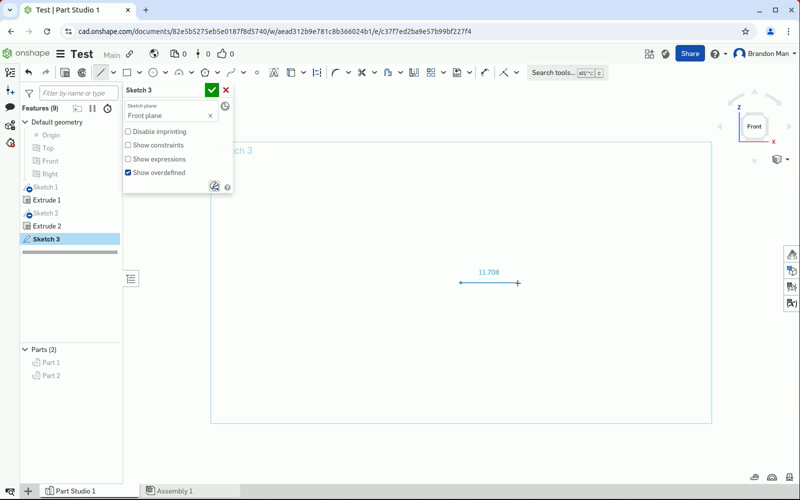
key_up(shift)
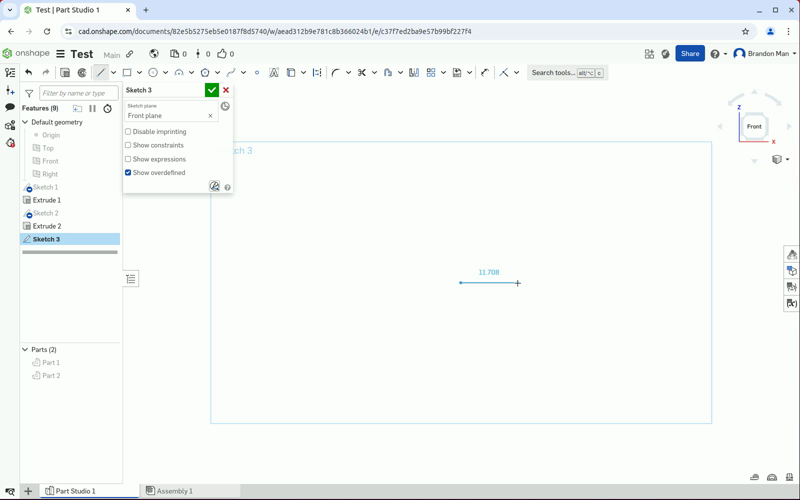
key_down(shift)
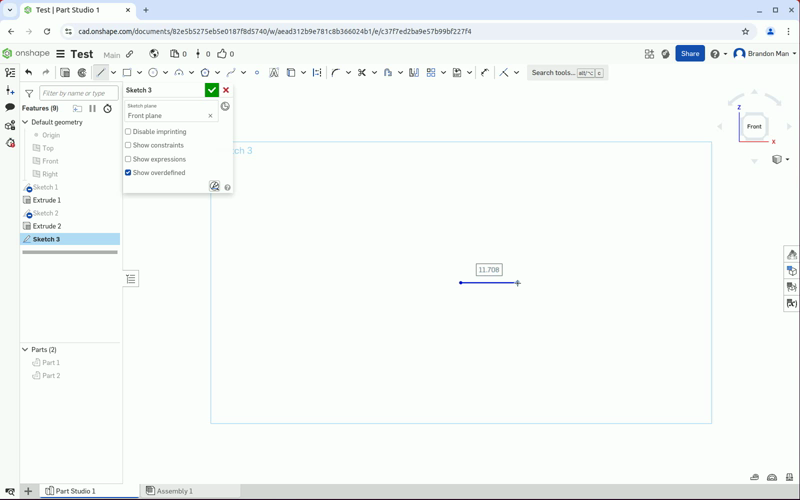
mouse_move(547, 282)
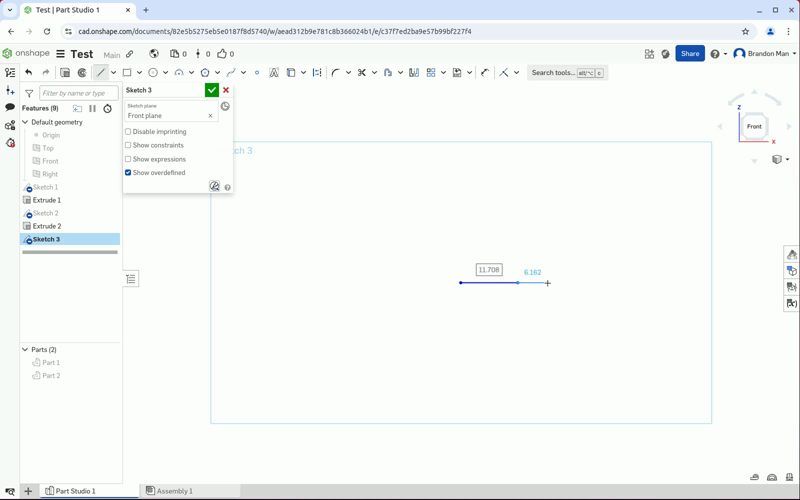
mouse_move(517, 226)
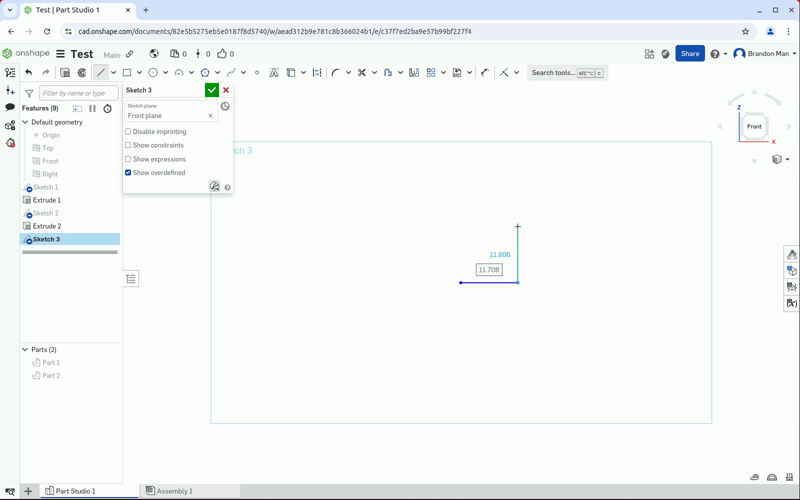
click(517, 226)
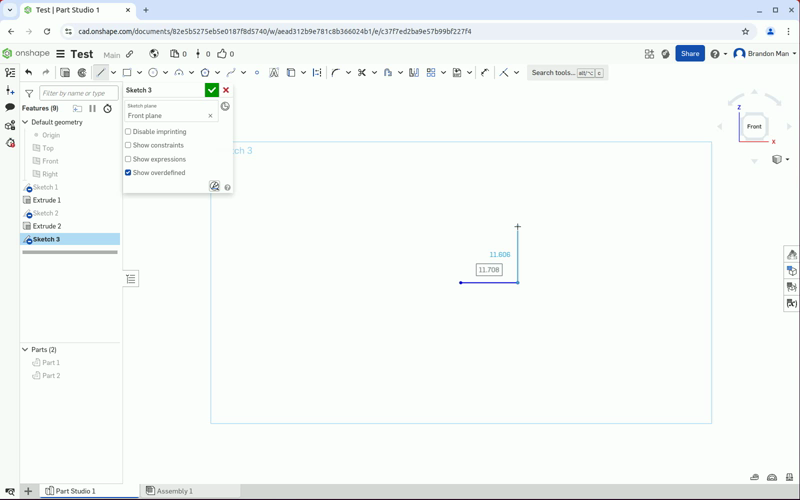
key_up(shift)
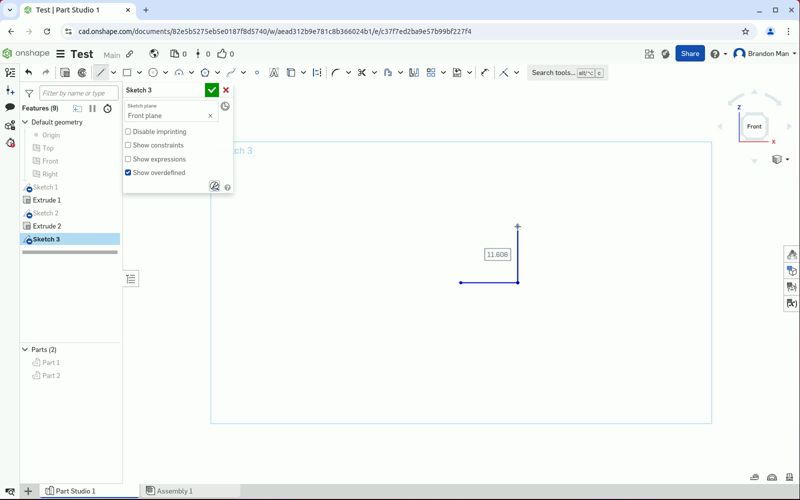
key_down(shift)
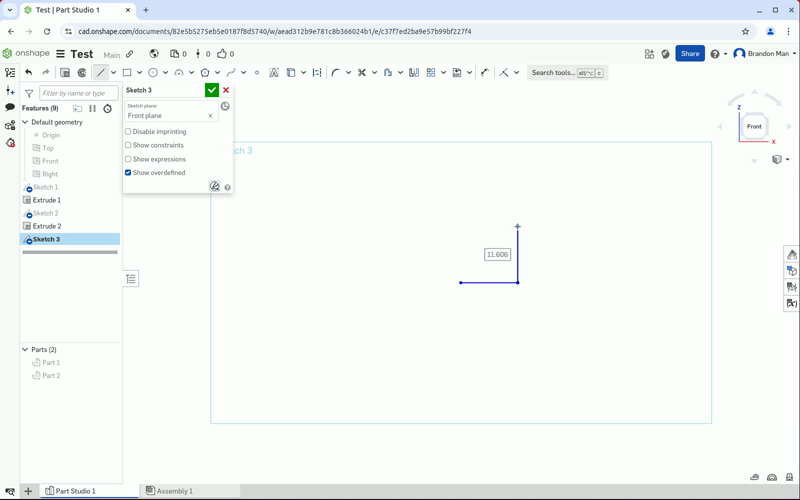
mouse_move(547, 226)
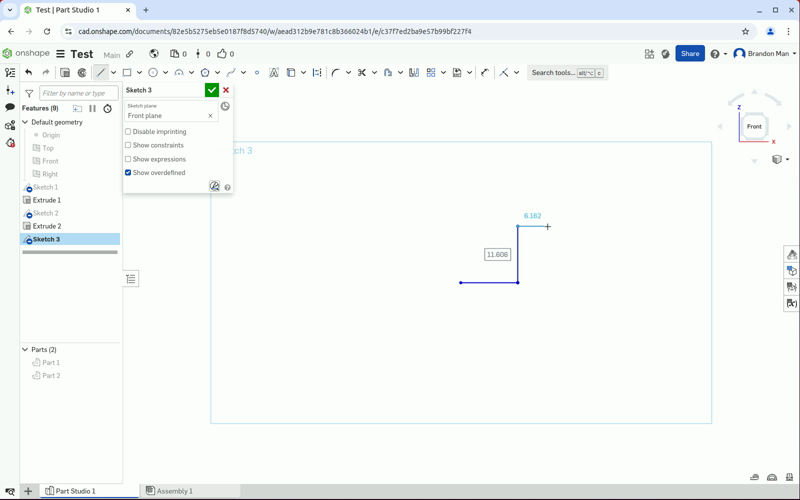
mouse_move(460, 226)
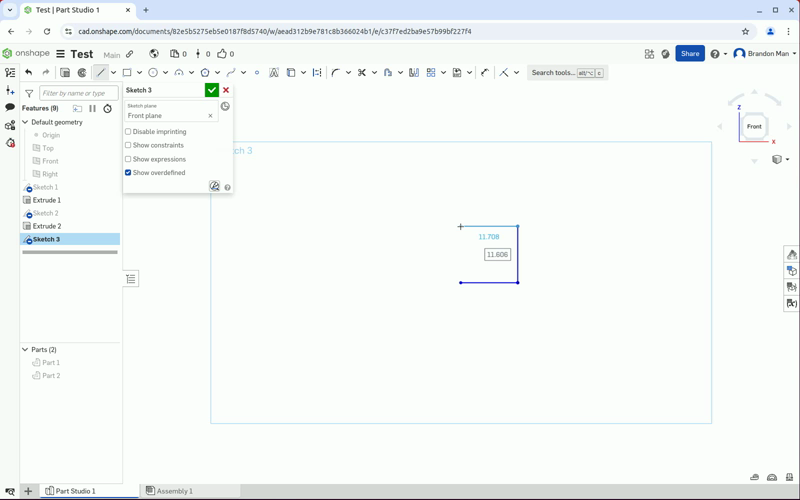
click(460, 226)
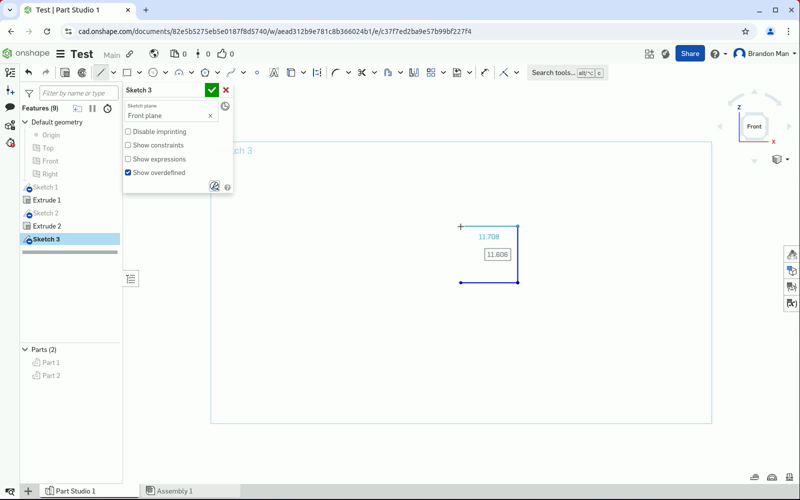
key_up(shift)
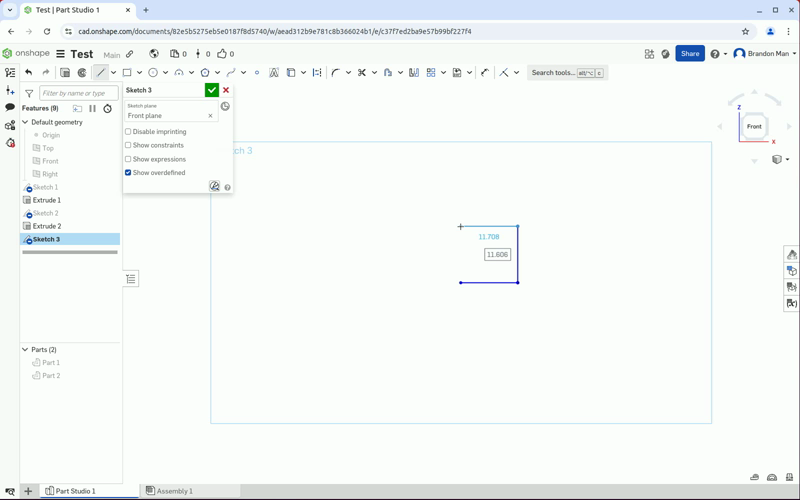
mouse_move(490, 226)
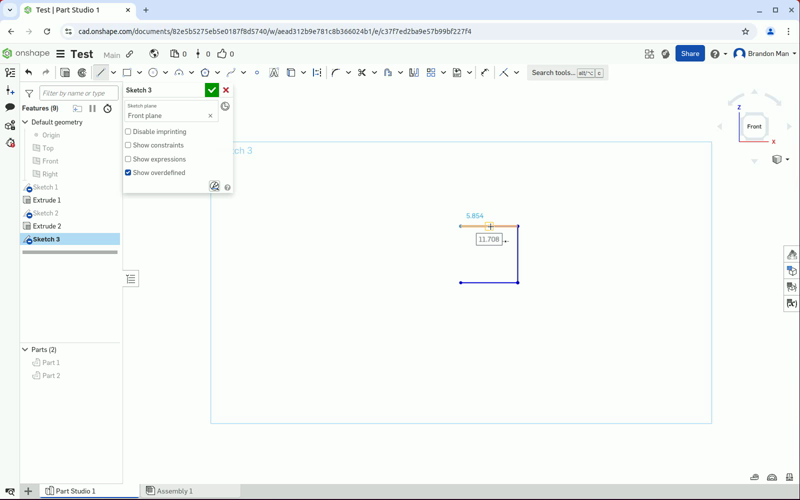
key_down(shift)
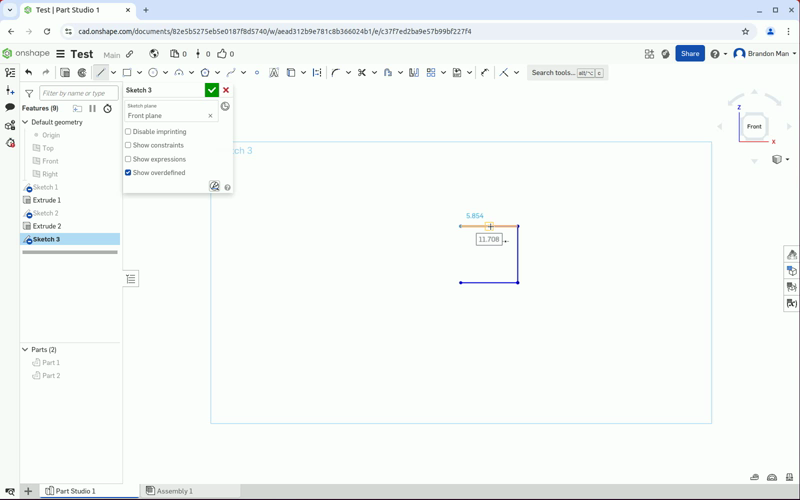
mouse_move(460, 282)
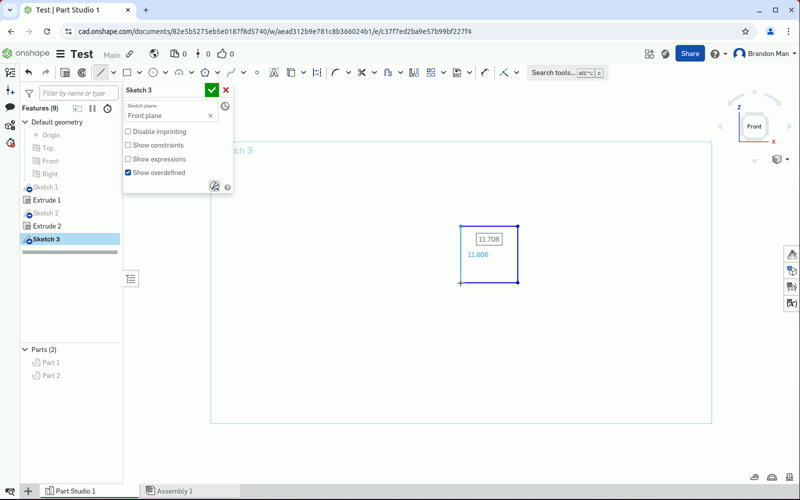
key_up(shift)
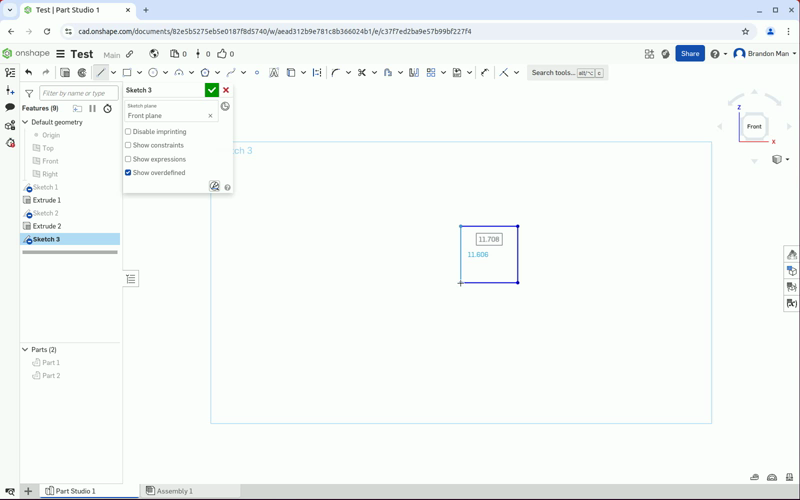
click(460, 282)
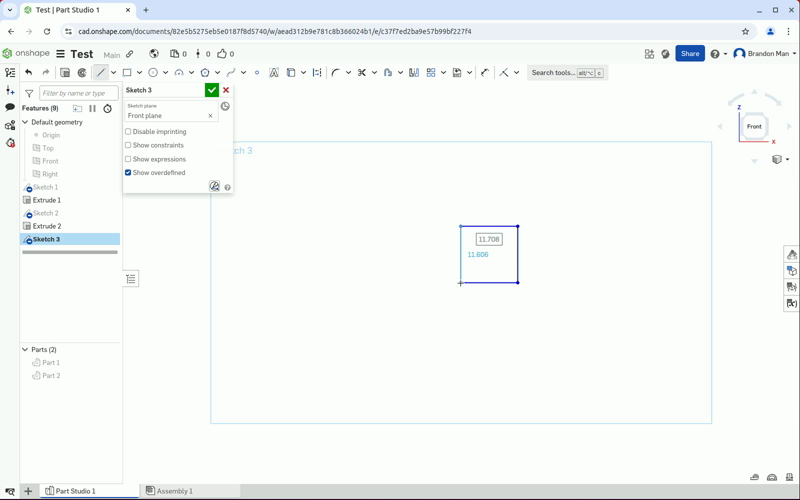
key(esc)
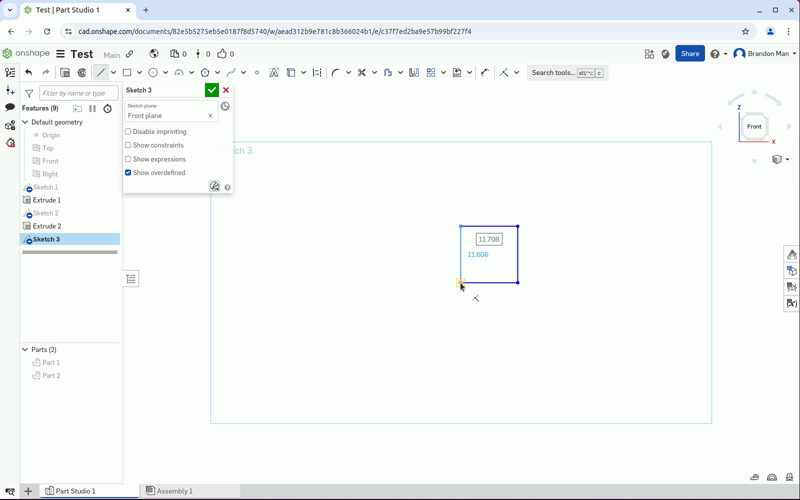
mouse_move(482, 234)
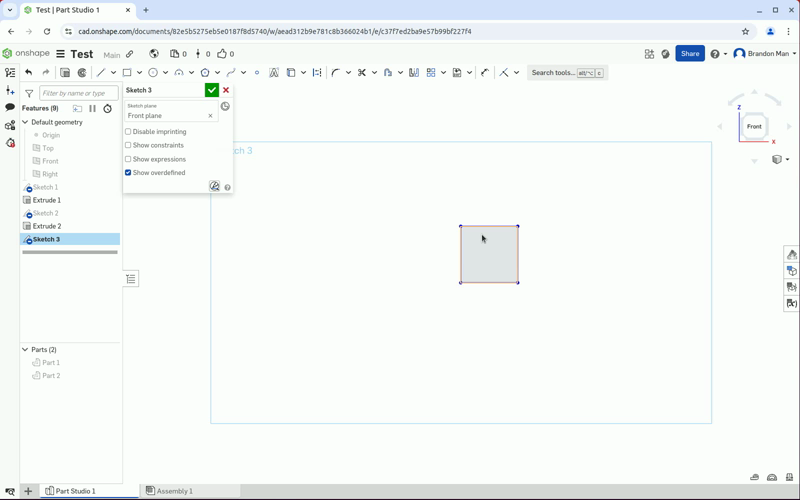
click(482, 234)
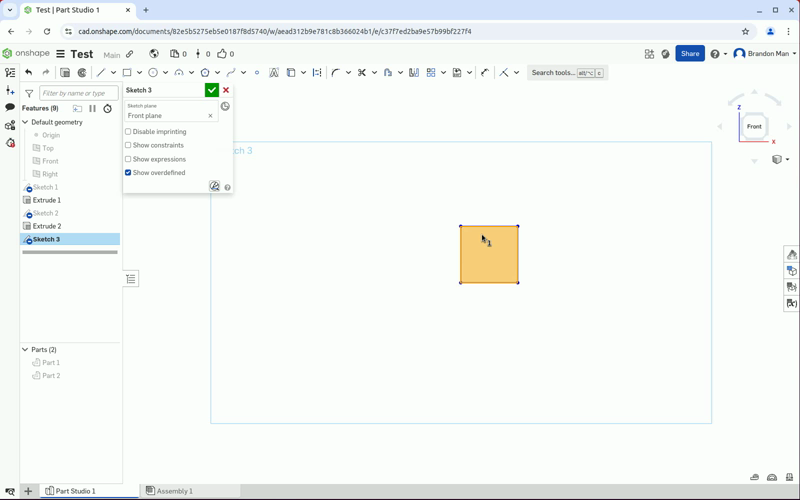
mouse_move(73, 352)
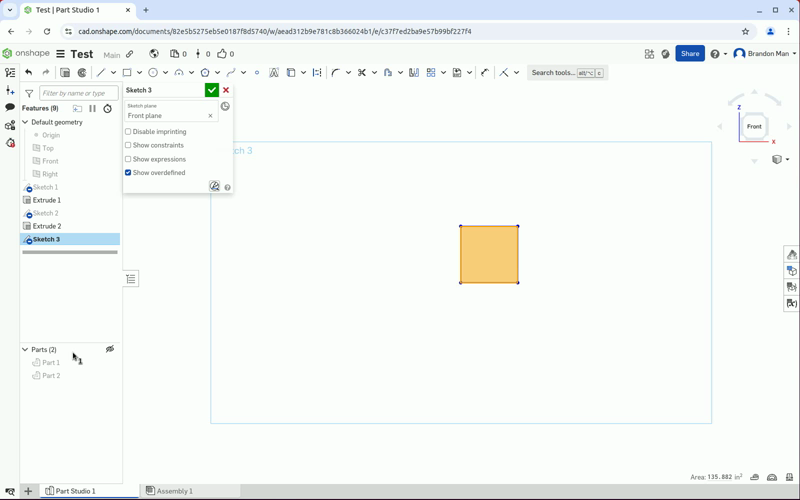
key(shift+y)
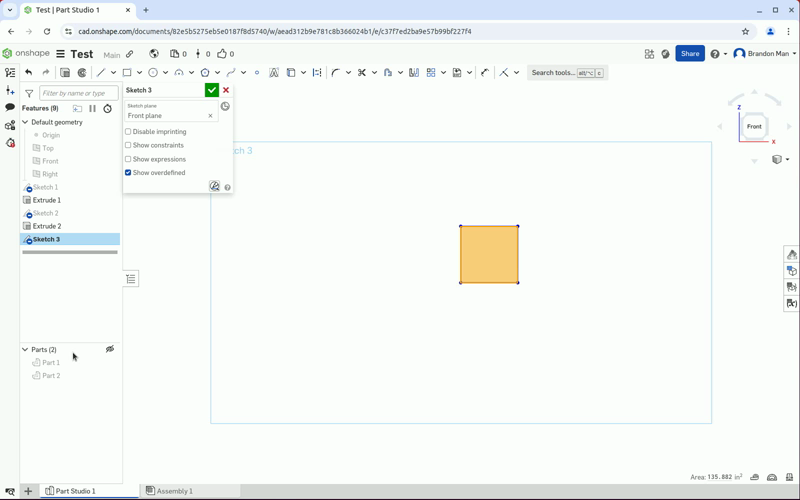
key(shift+e)
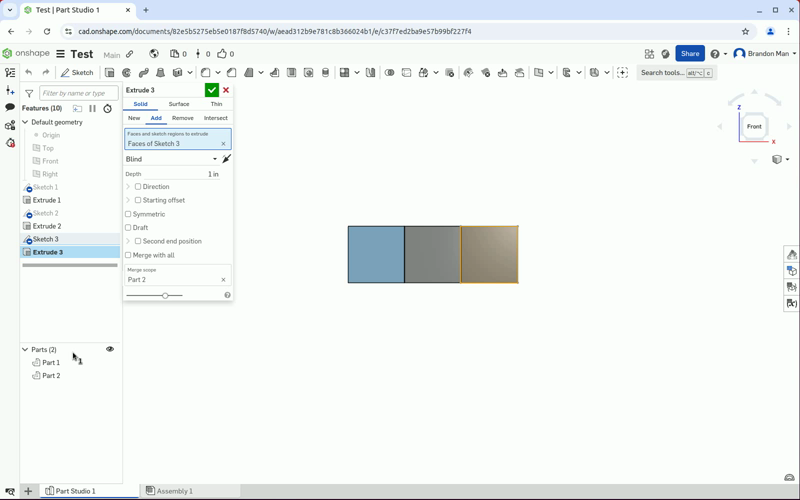
mouse_move(143, 106)
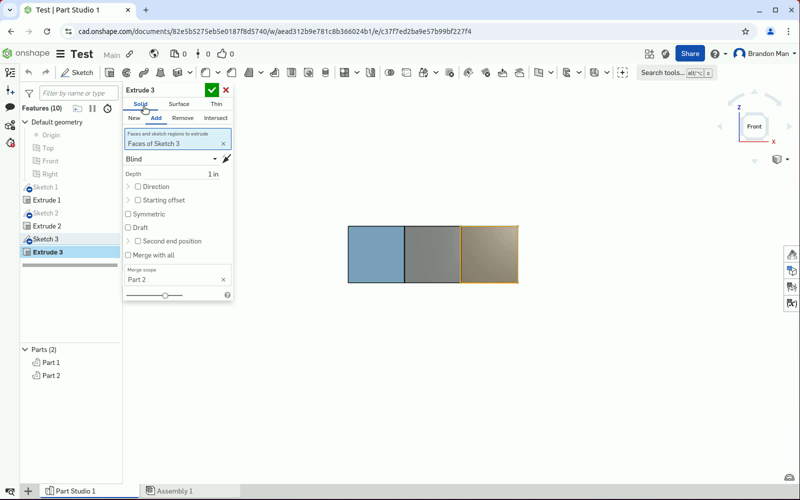
click(143, 106)
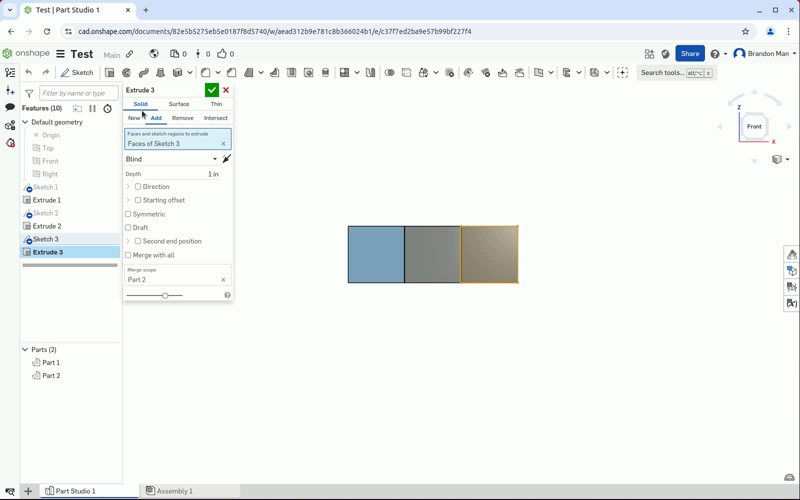
mouse_move(137, 120)
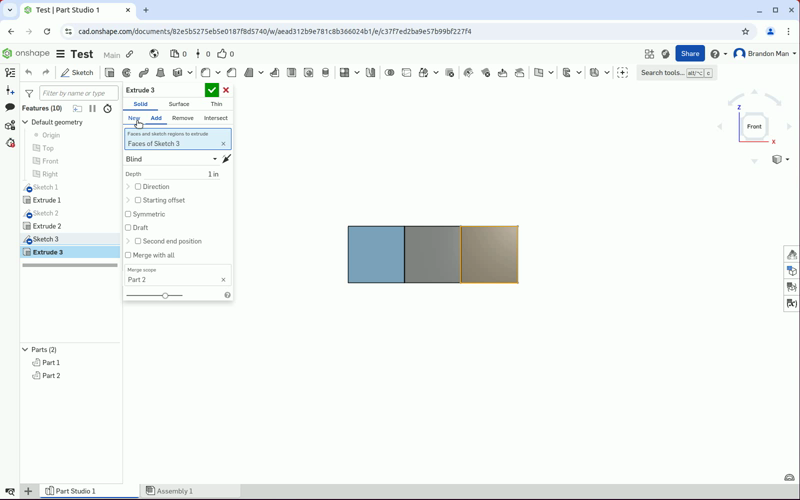
click(137, 120)
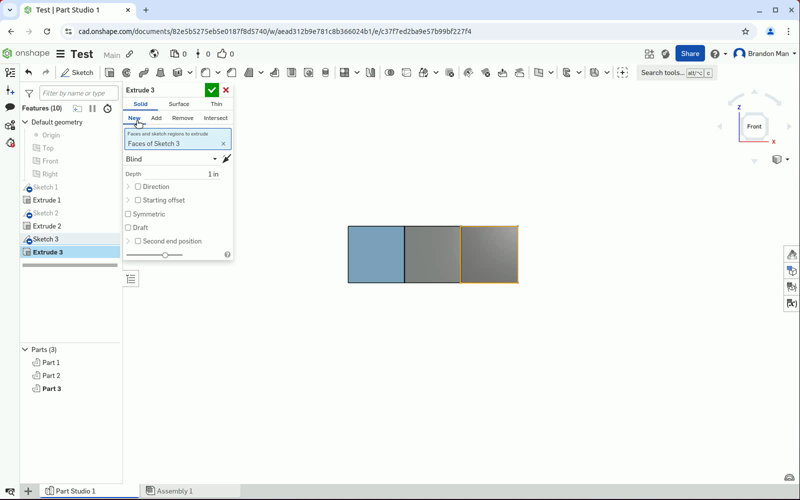
key(tab, 4)
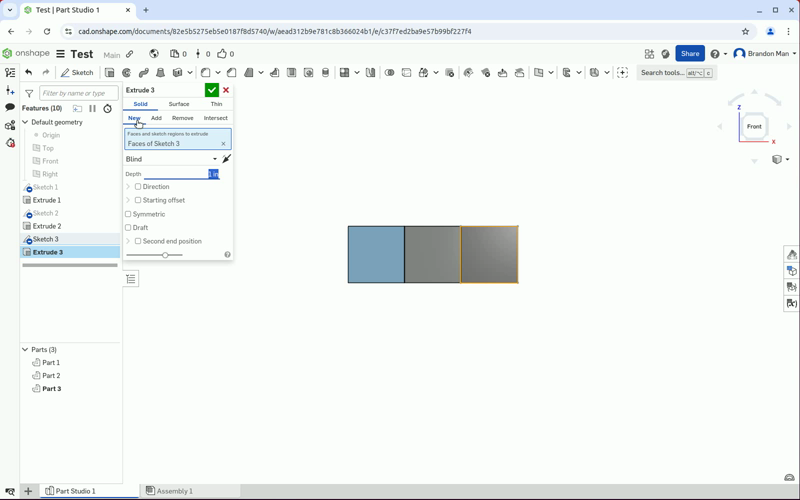
text(11.554)
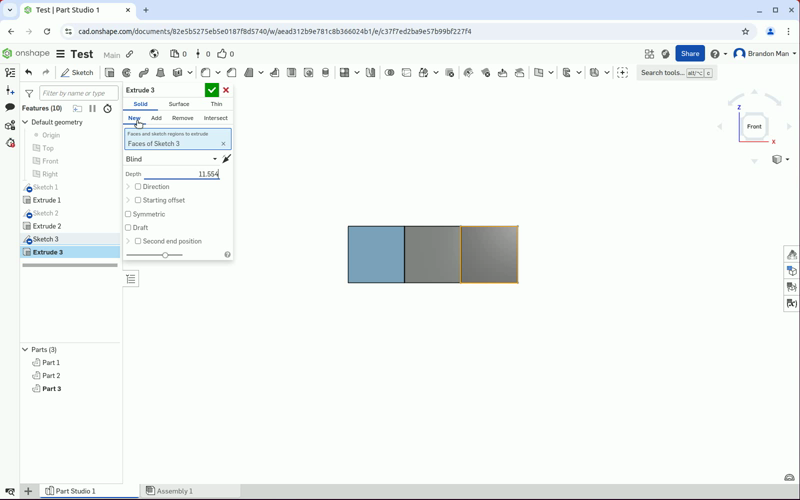
key(enter)
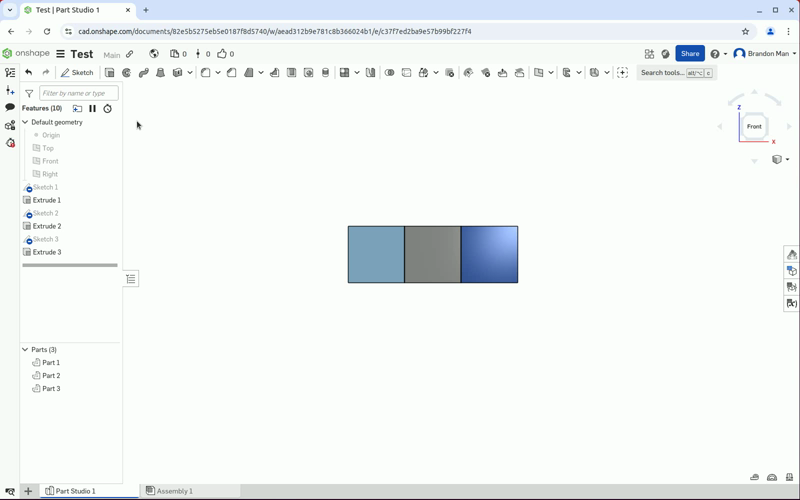
key(shift+h)
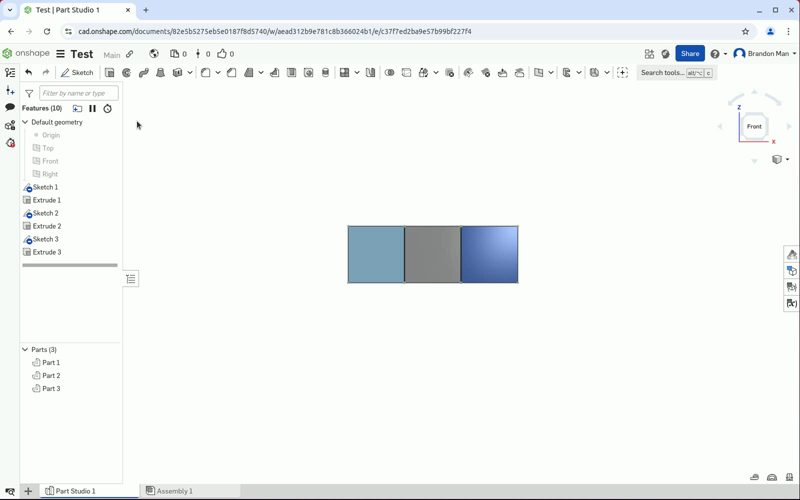
key(shift+h)
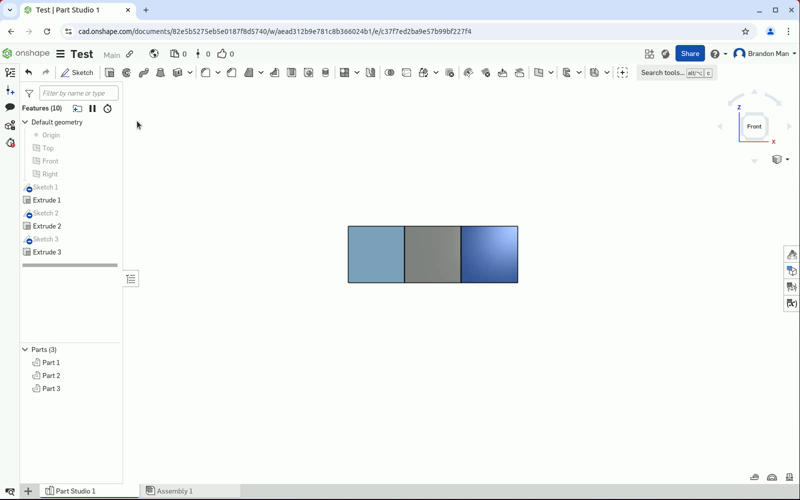
mouse_move(73, 189)
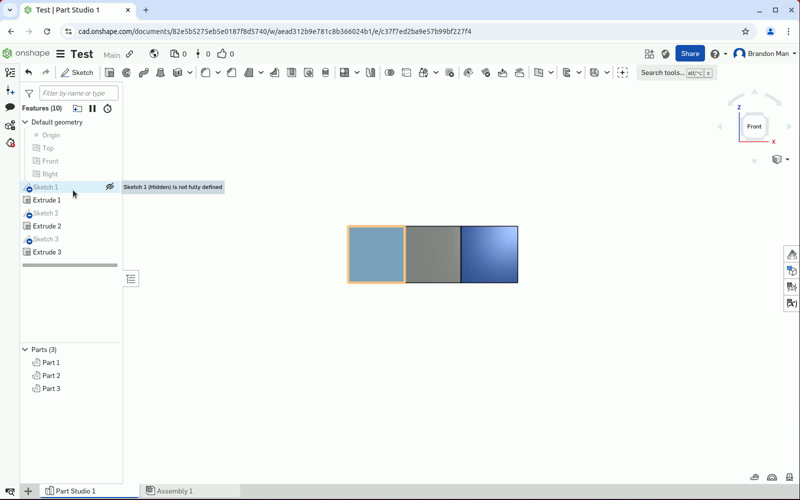
click(73, 189)
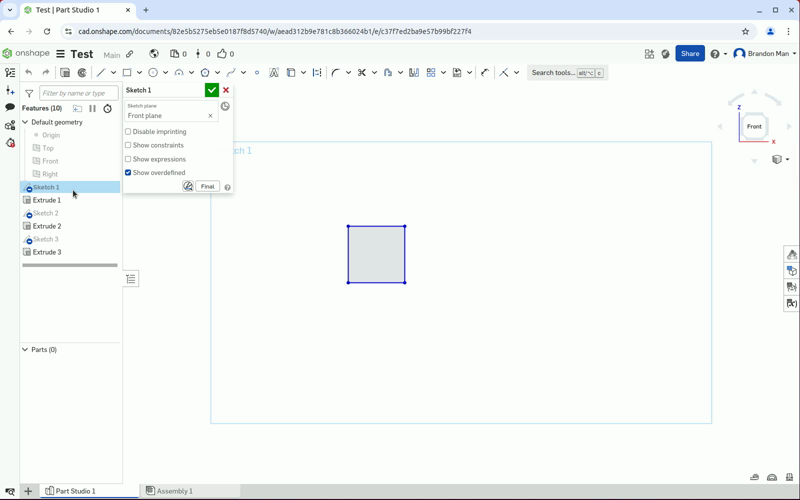
mouse_move(229, 92)
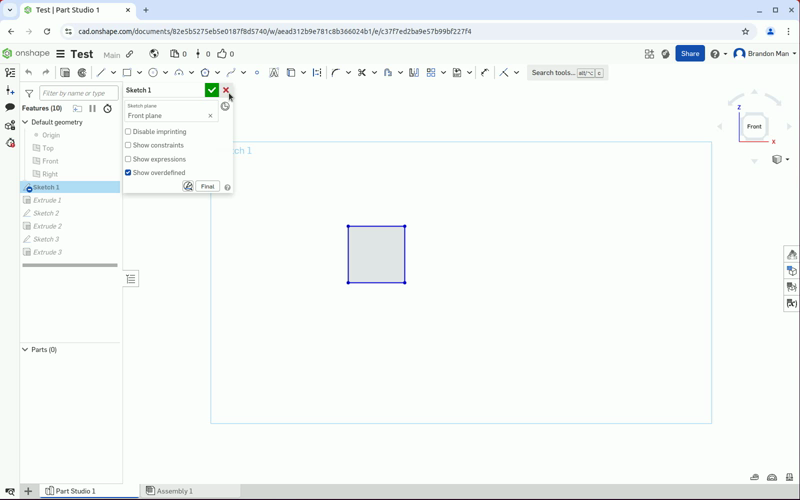
click(229, 92)
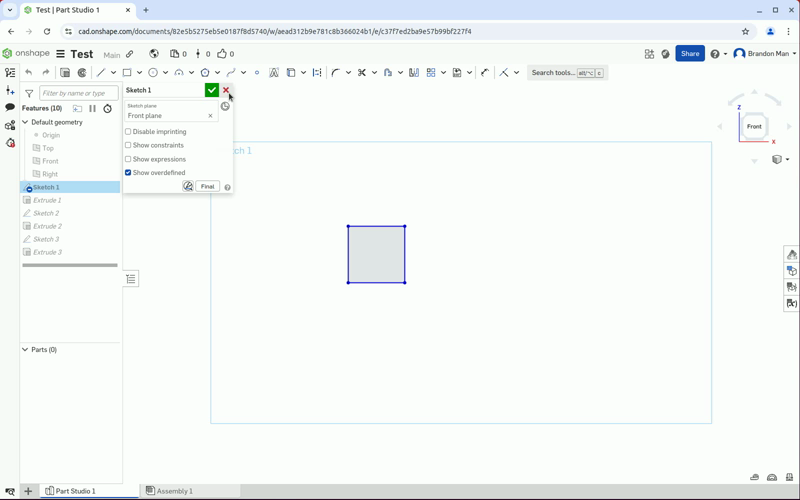
key(shift+s)
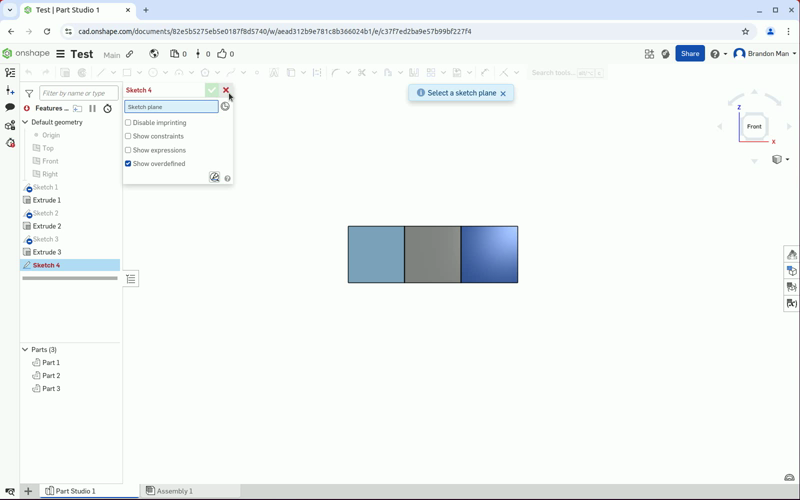
mouse_move(73, 163)
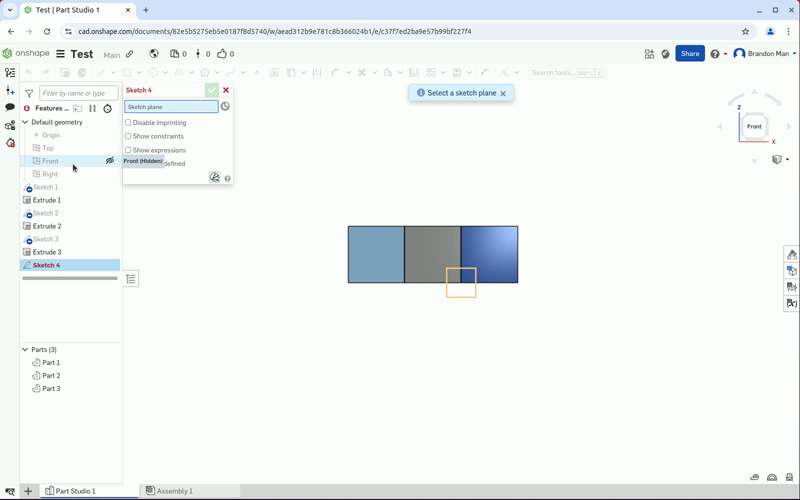
click(73, 163)
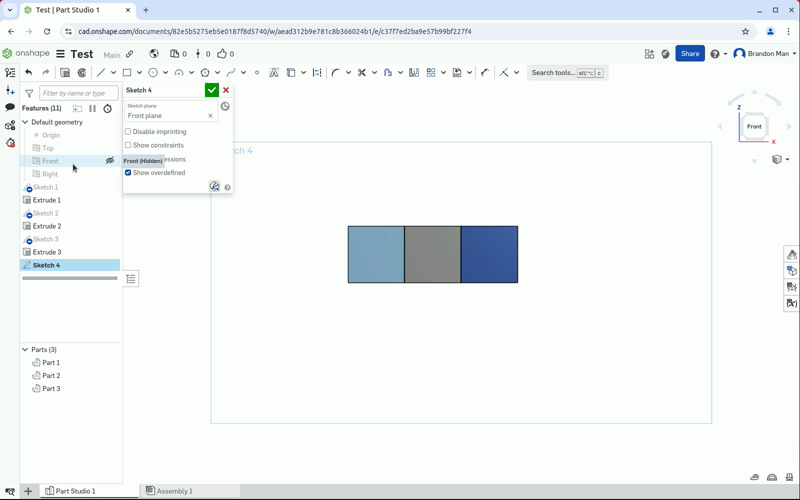
mouse_move(73, 352)
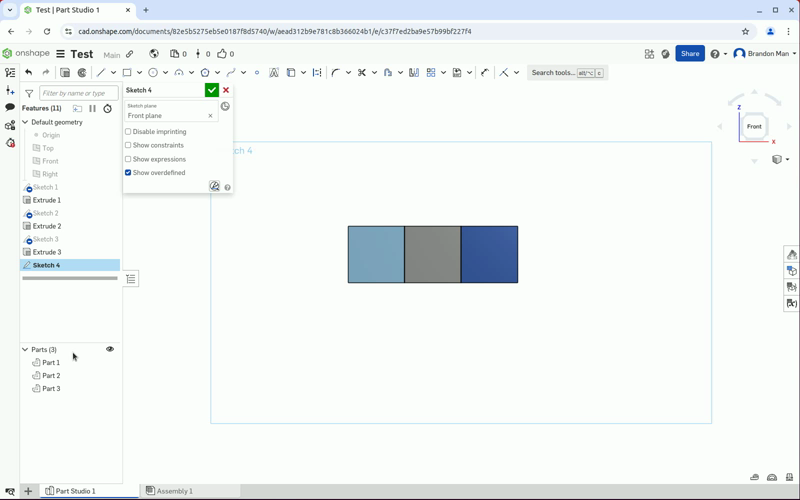
key(y)
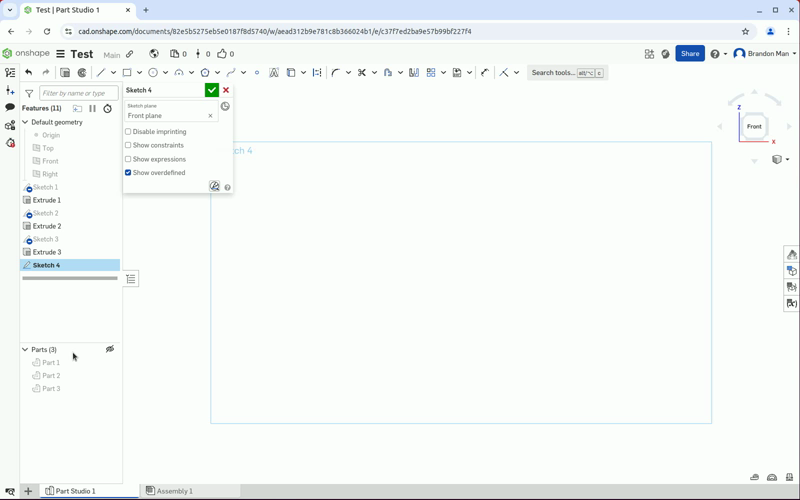
key(l)
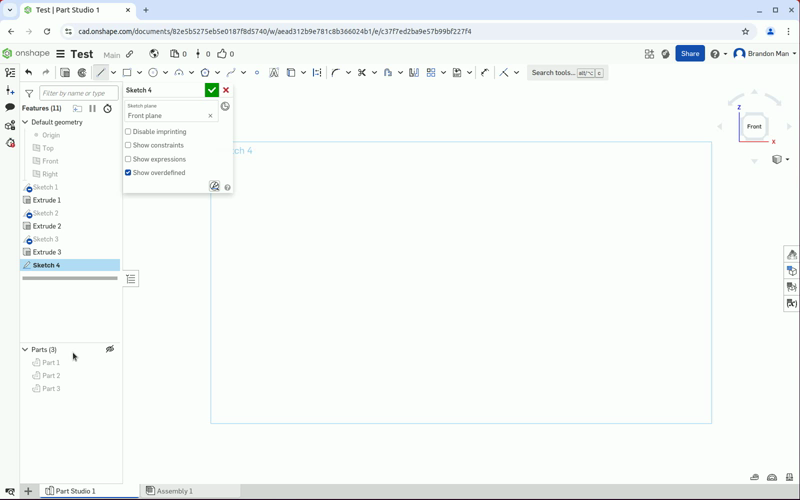
key_down(shift)
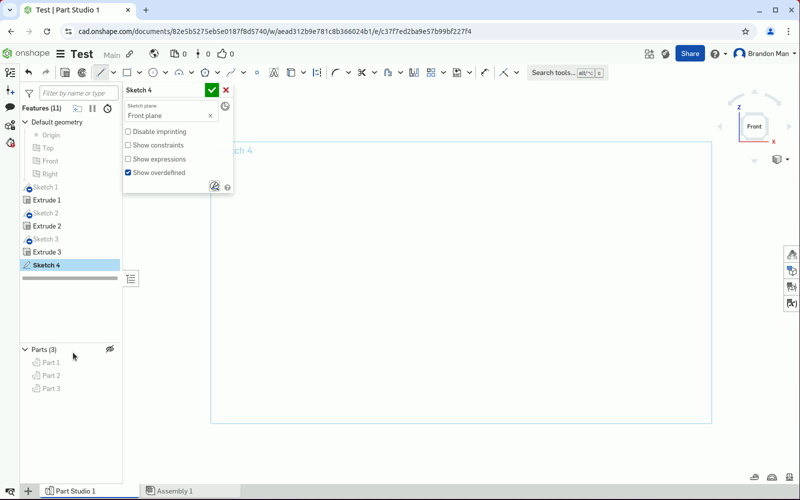
mouse_move(348, 226)
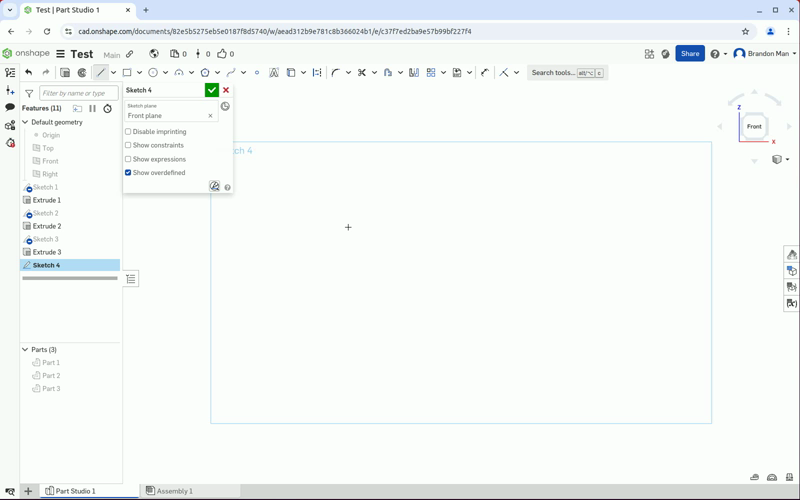
click(348, 226)
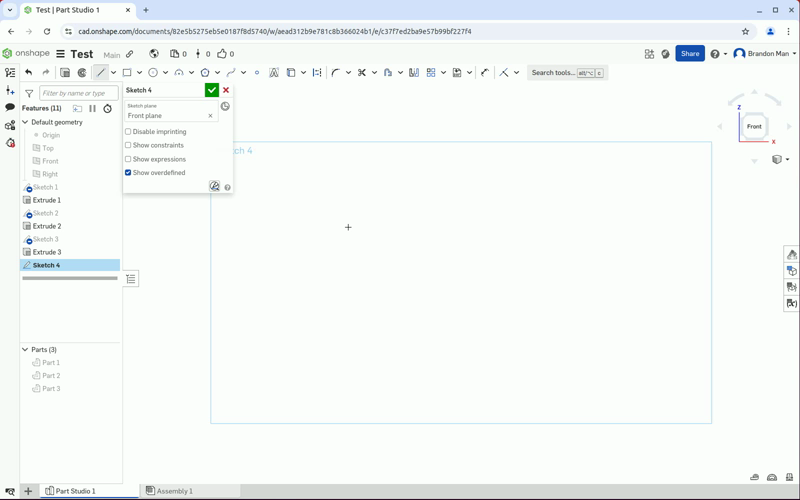
key_up(shift)
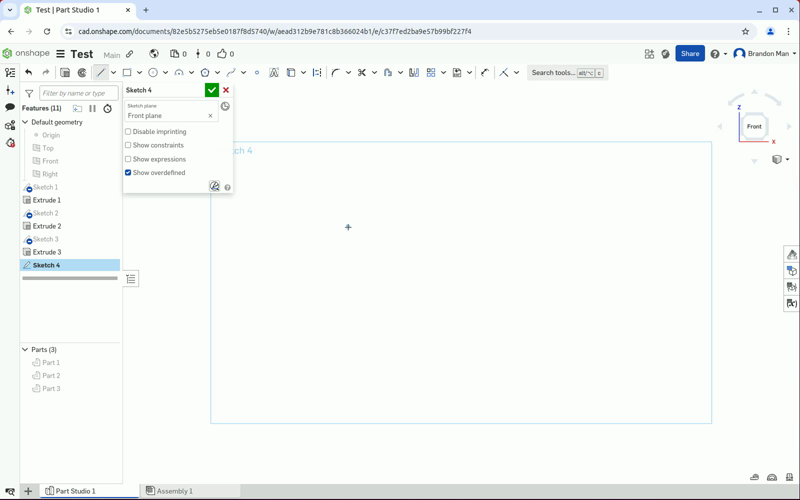
key_down(shift)
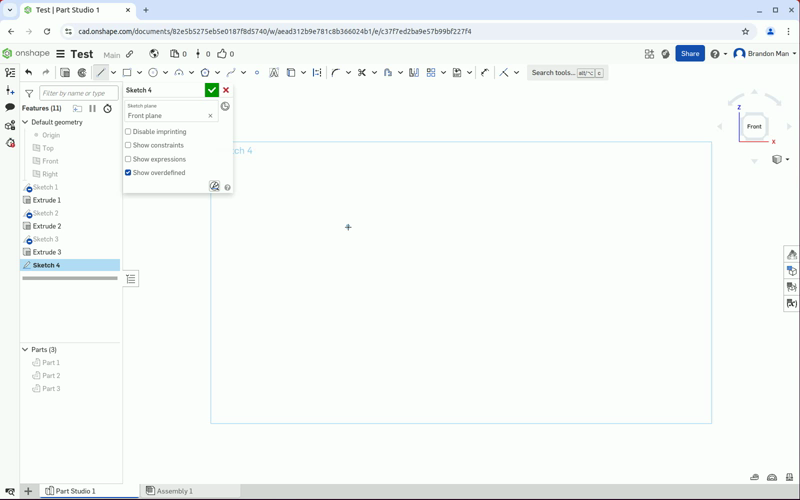
mouse_move(378, 226)
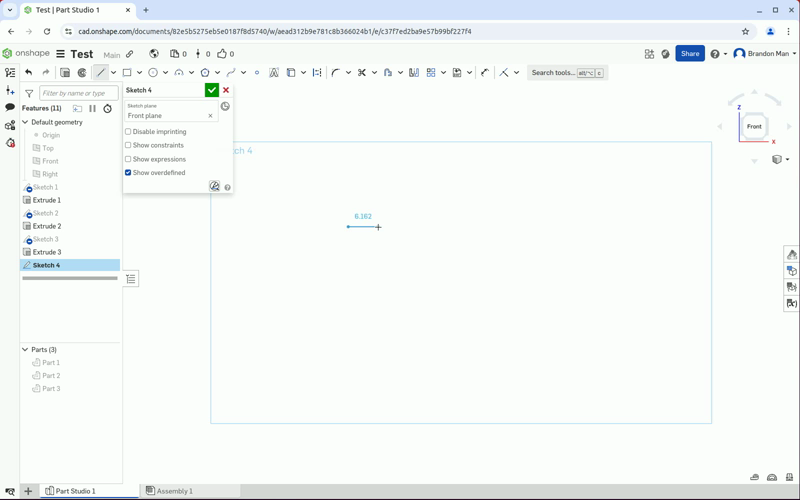
mouse_move(404, 226)
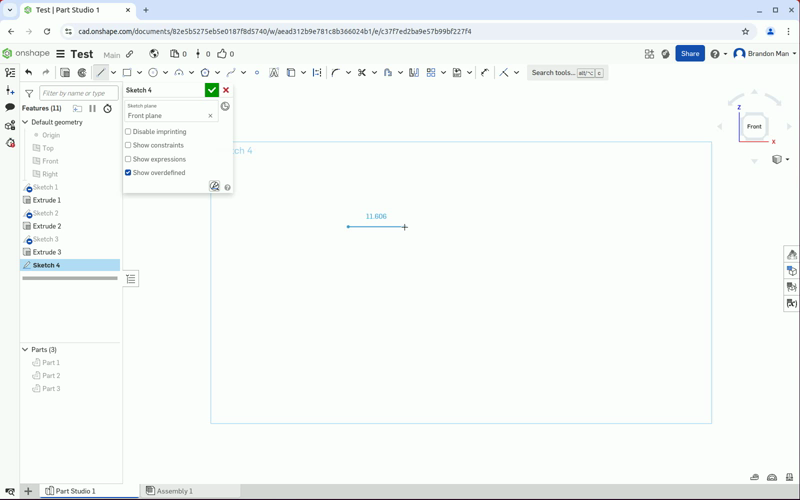
click(404, 226)
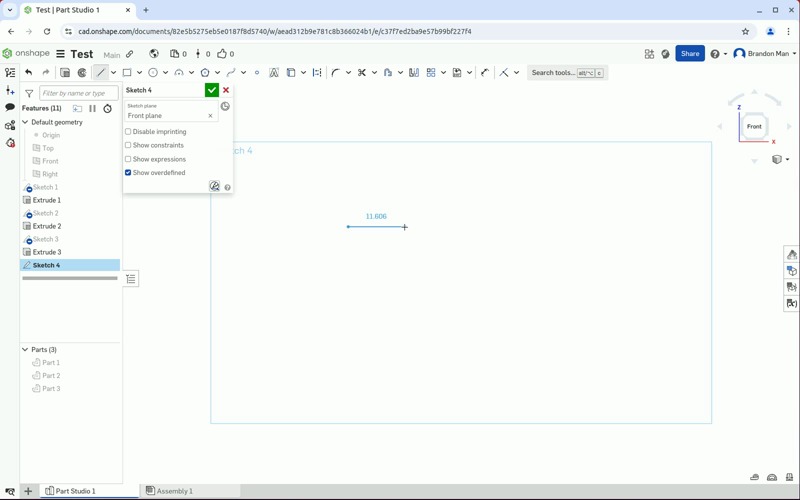
key_up(shift)
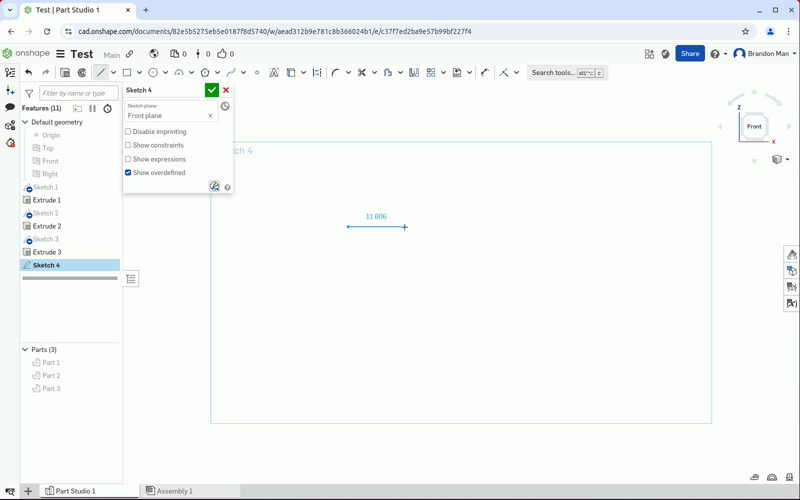
key_down(shift)
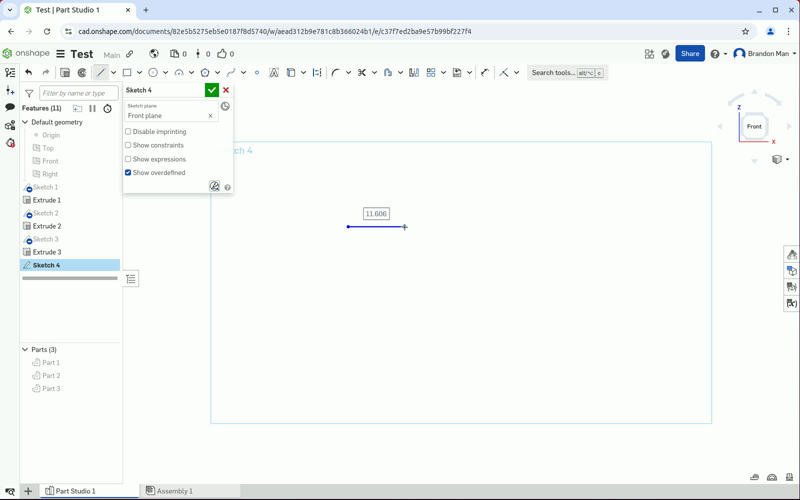
mouse_move(434, 226)
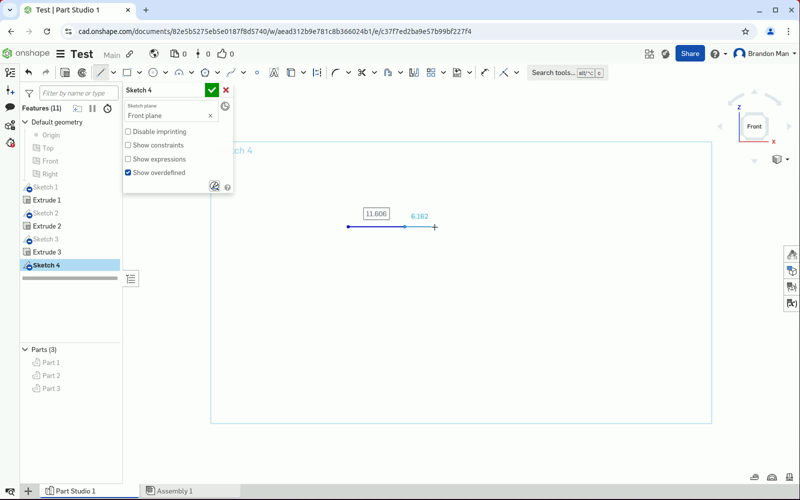
mouse_move(404, 169)
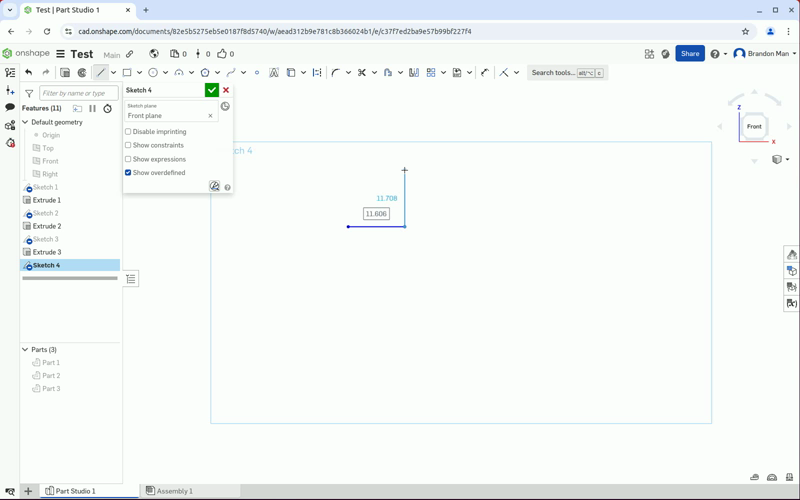
click(404, 169)
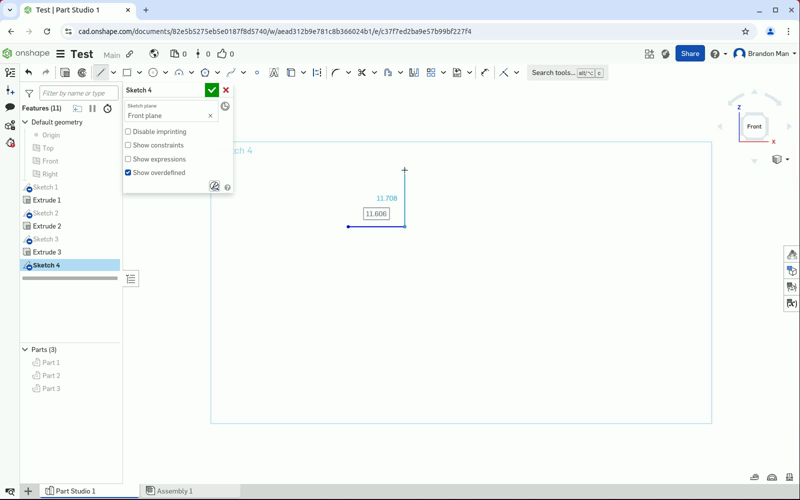
key_up(shift)
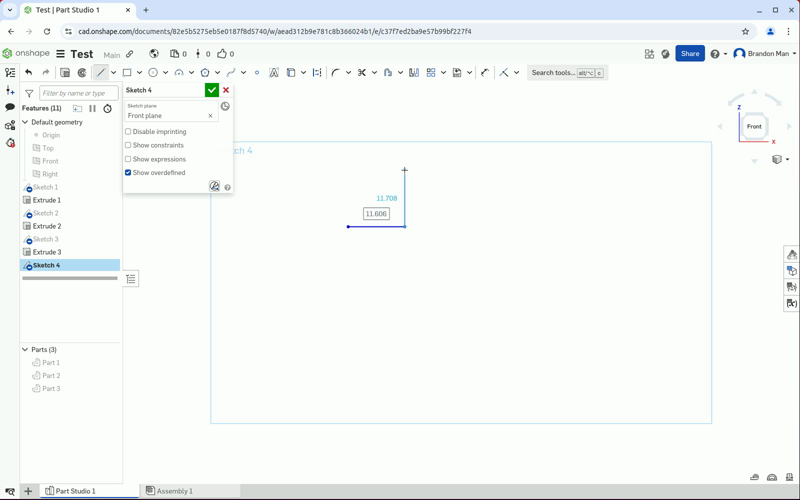
key_down(shift)
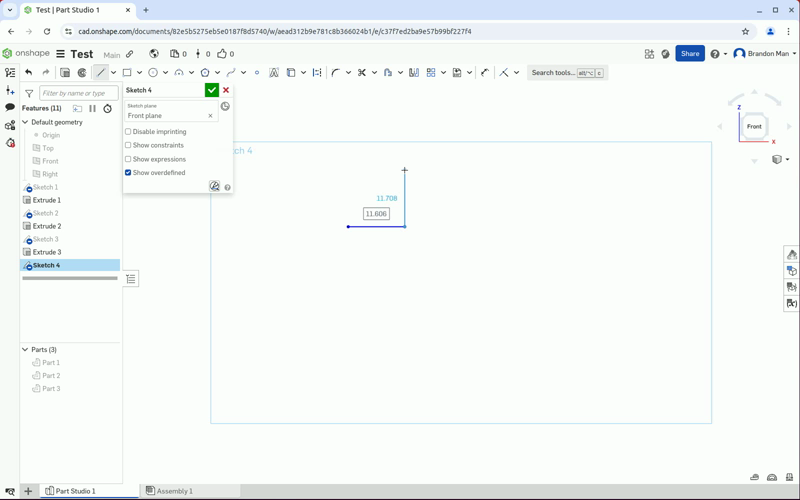
mouse_move(434, 169)
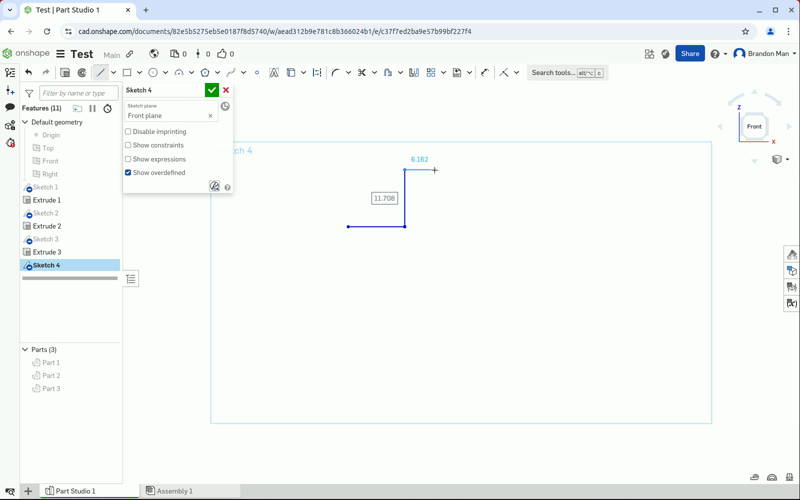
mouse_move(348, 169)
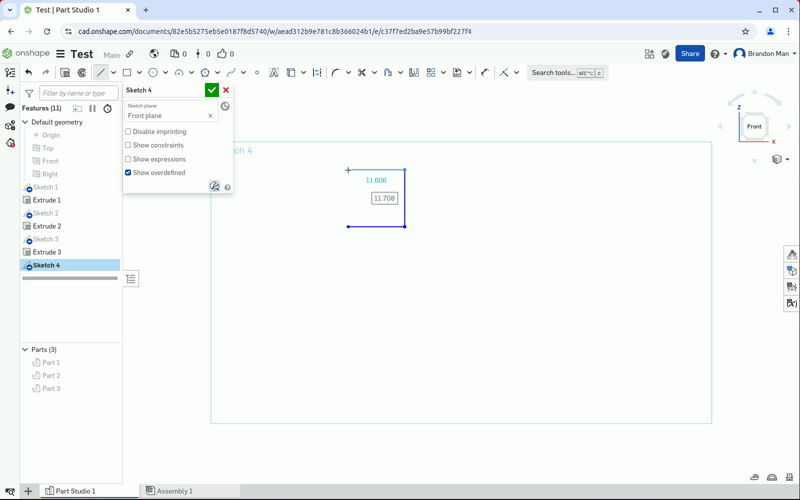
click(348, 169)
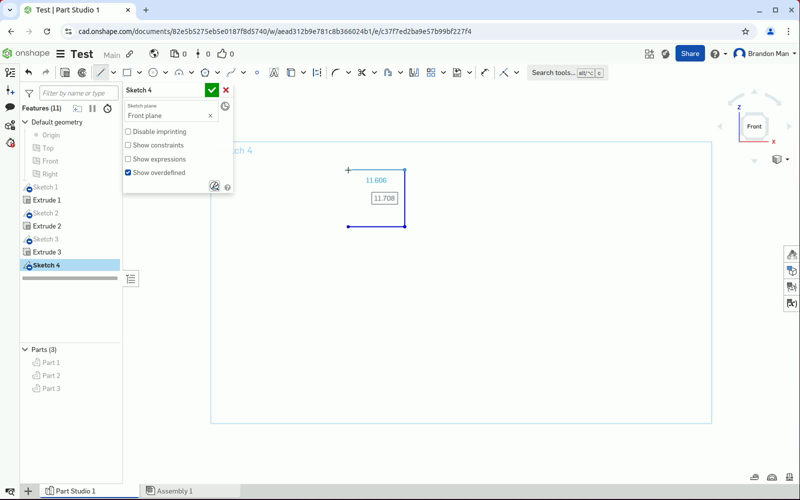
key_up(shift)
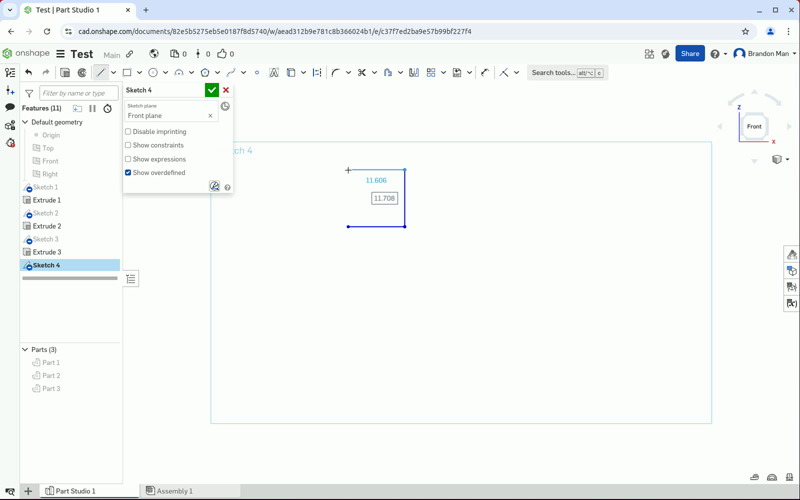
mouse_move(378, 169)
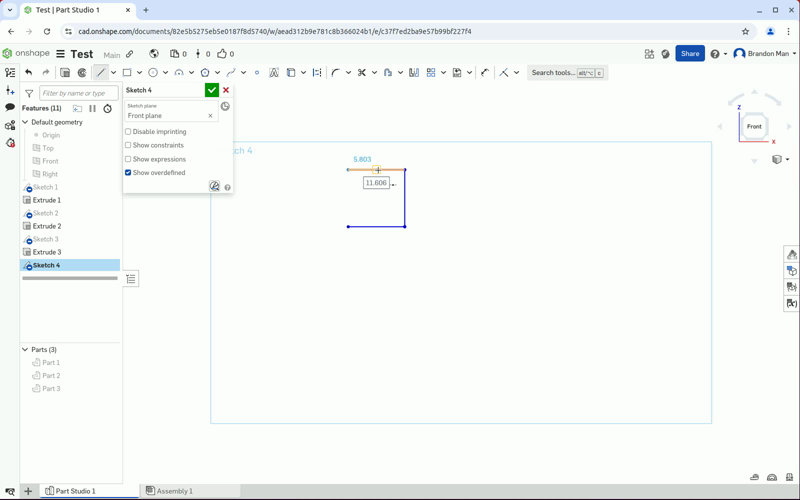
key_down(shift)
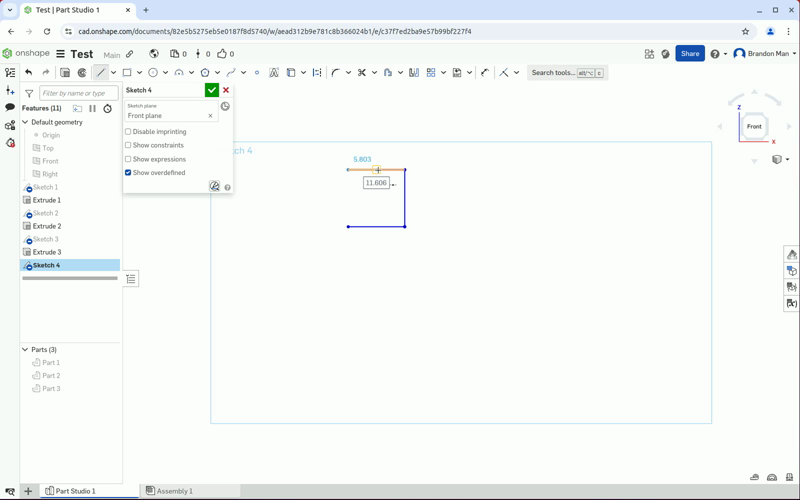
mouse_move(348, 226)
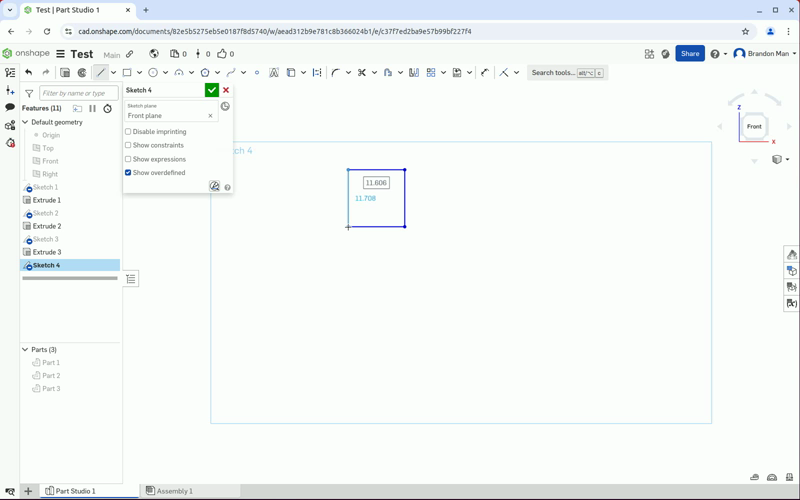
key_up(shift)
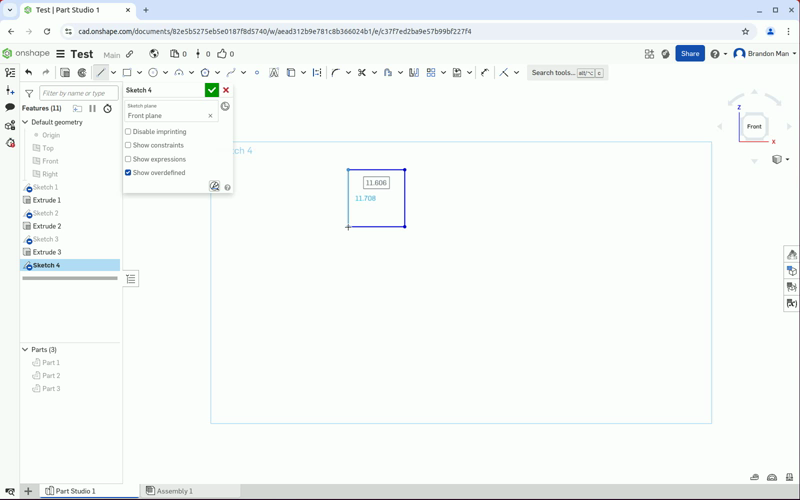
click(348, 226)
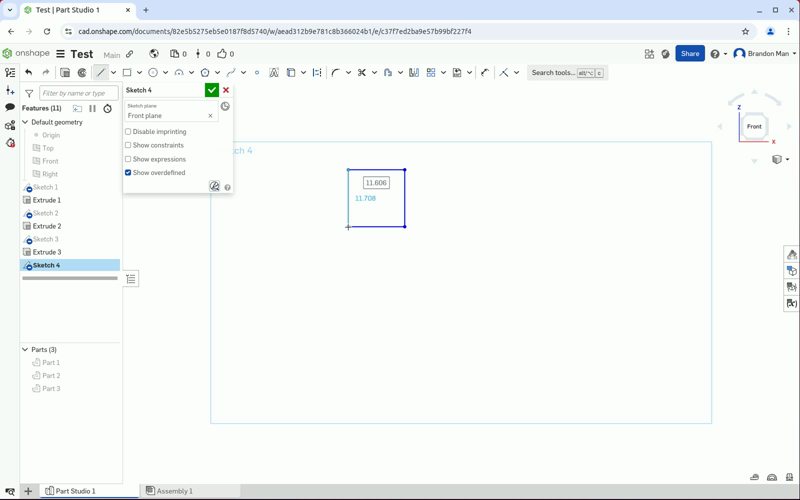
key(esc)
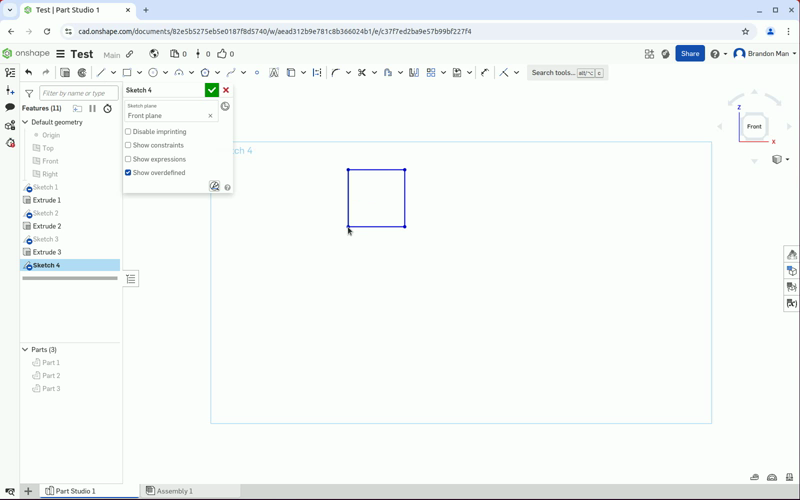
mouse_move(401, 183)
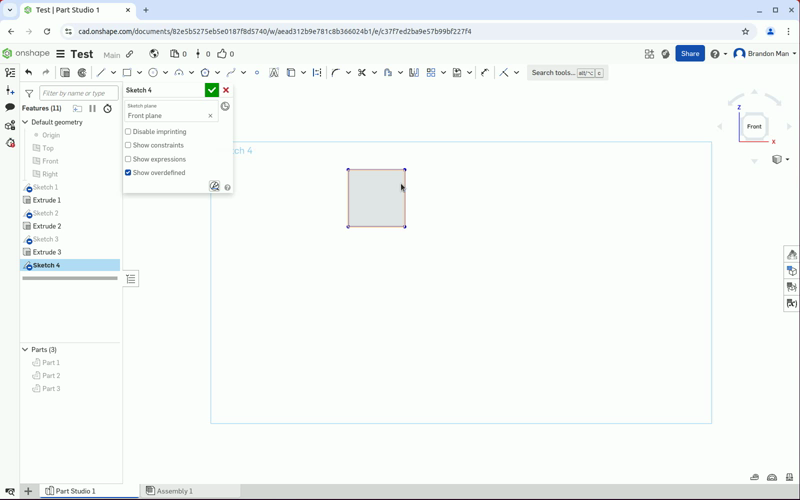
click(401, 183)
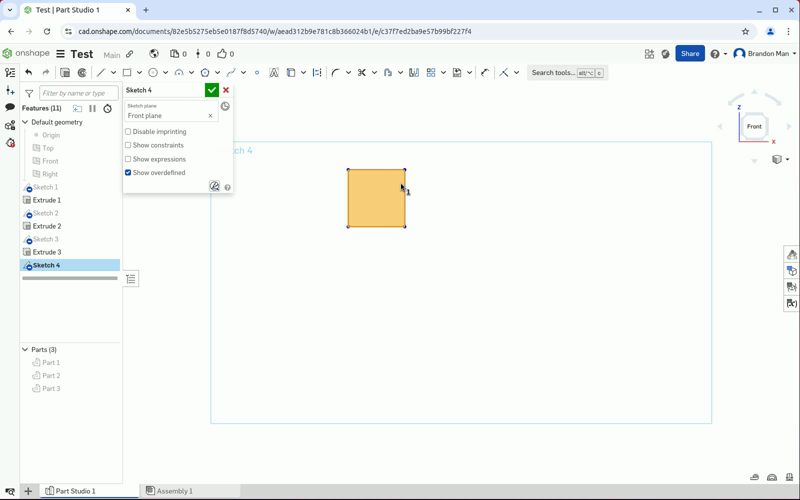
mouse_move(73, 352)
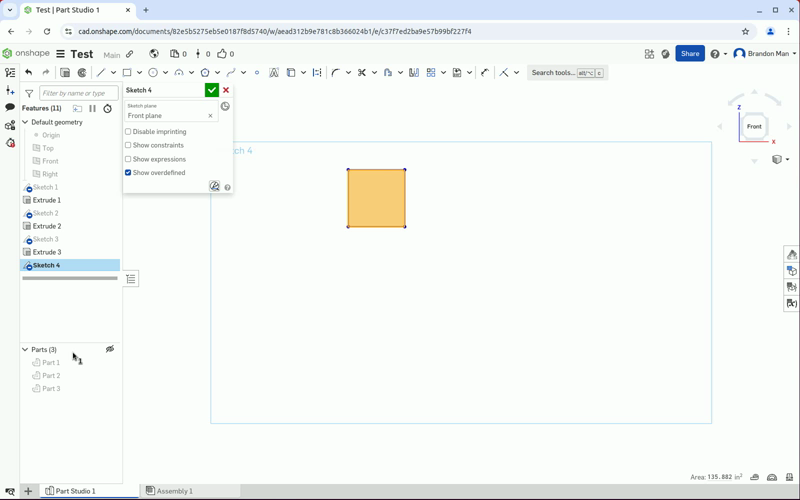
key(shift+y)
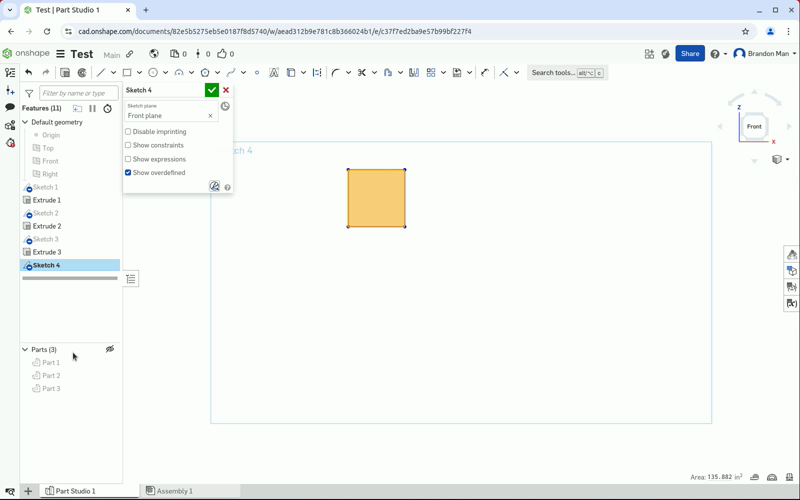
key(shift+e)
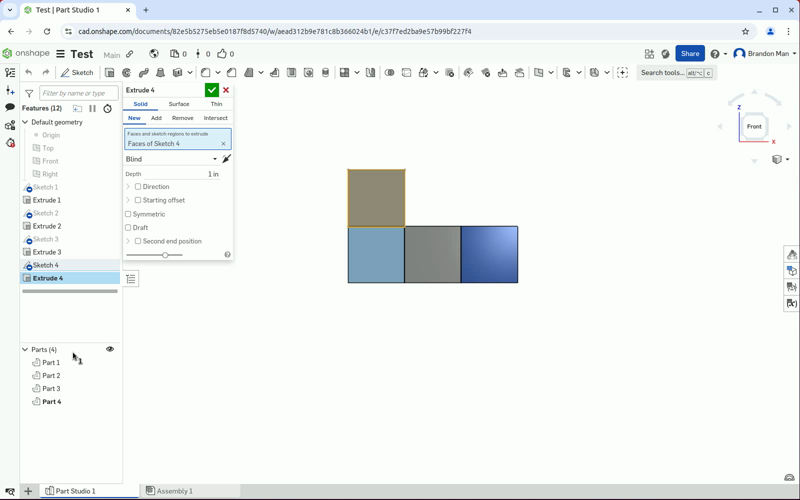
mouse_move(143, 106)
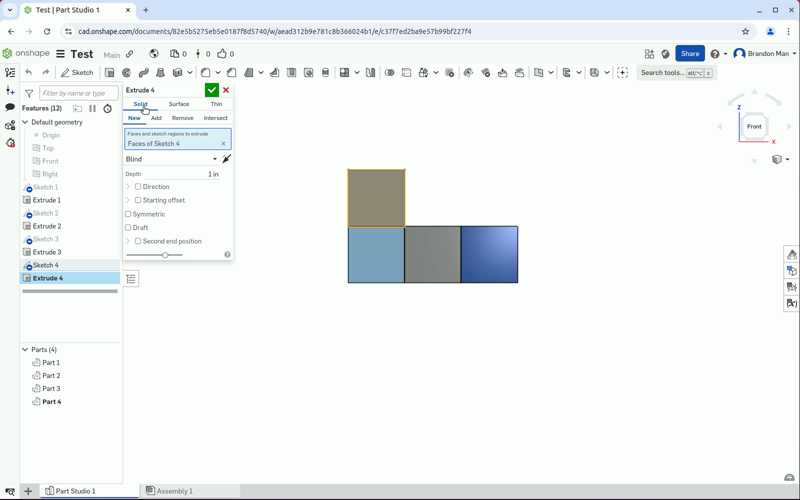
click(143, 106)
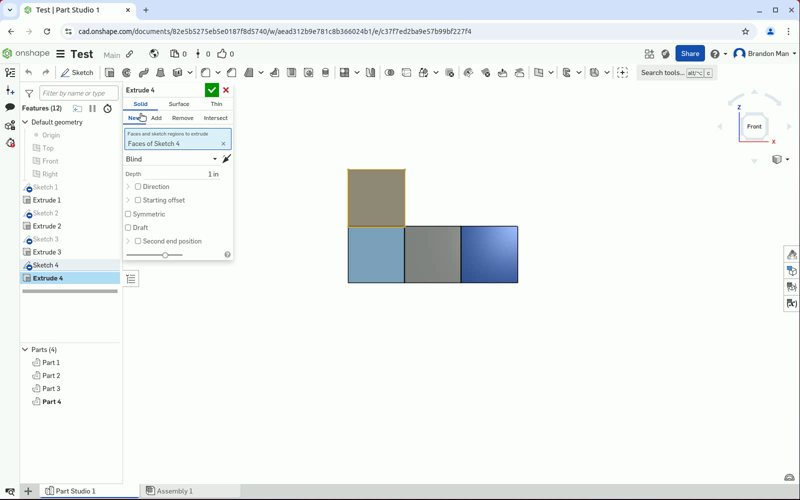
mouse_move(137, 120)
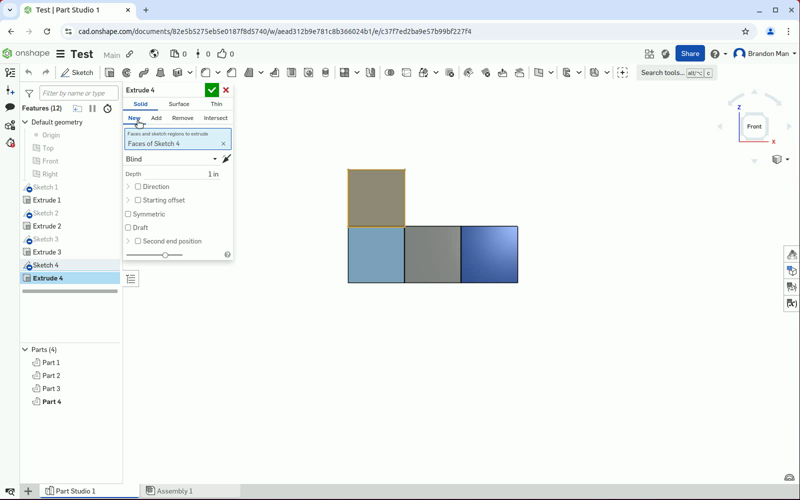
click(137, 120)
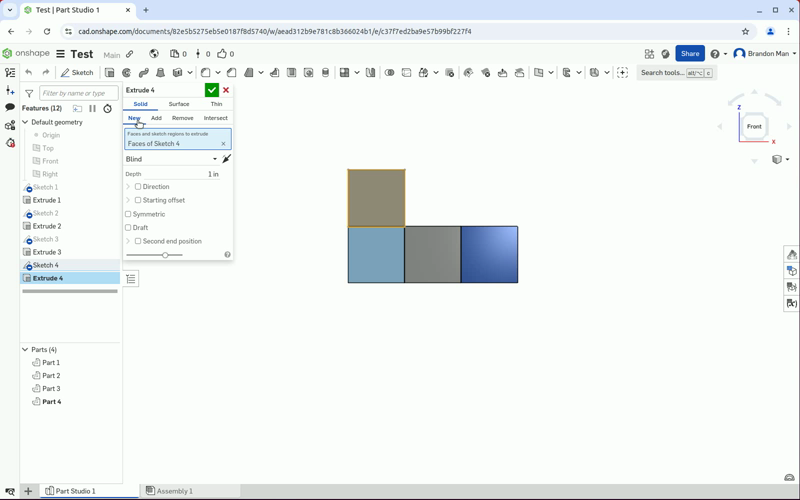
key(tab, 4)
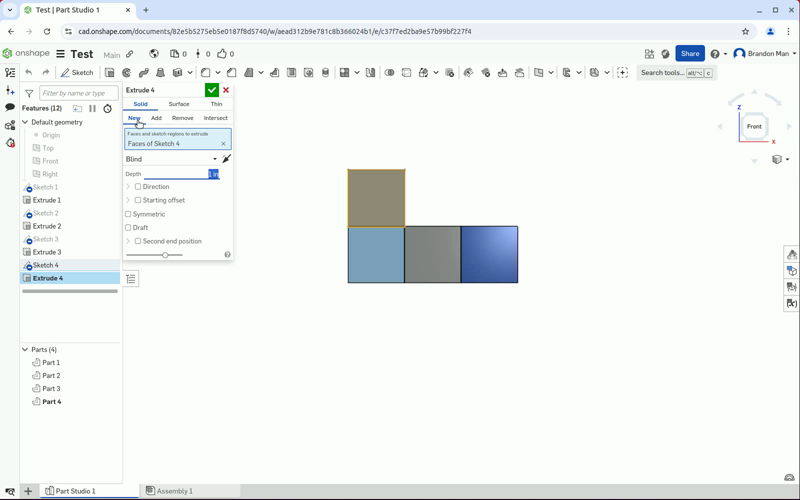
text(11.554)
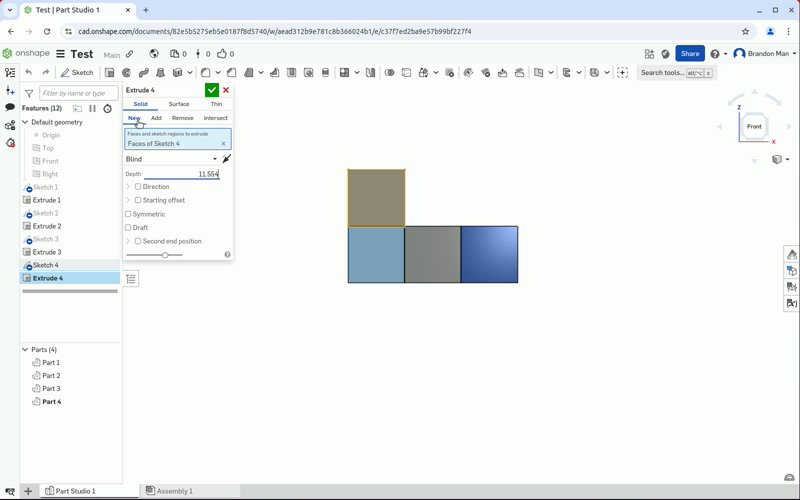
key(enter)
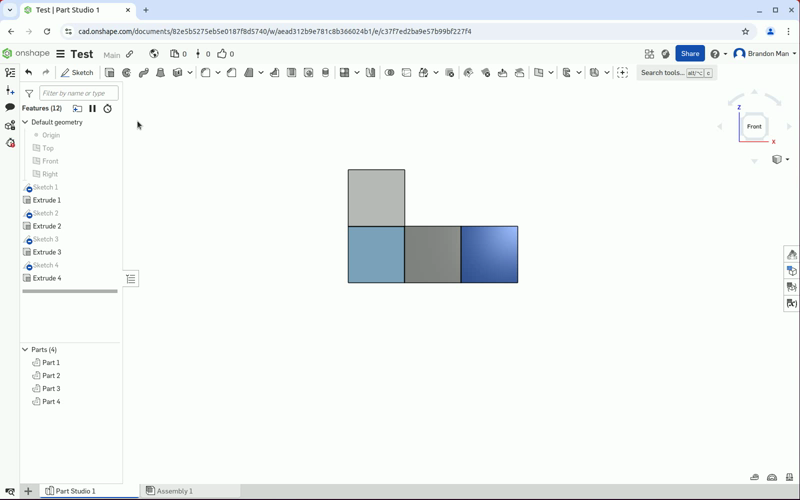
key(shift+h)
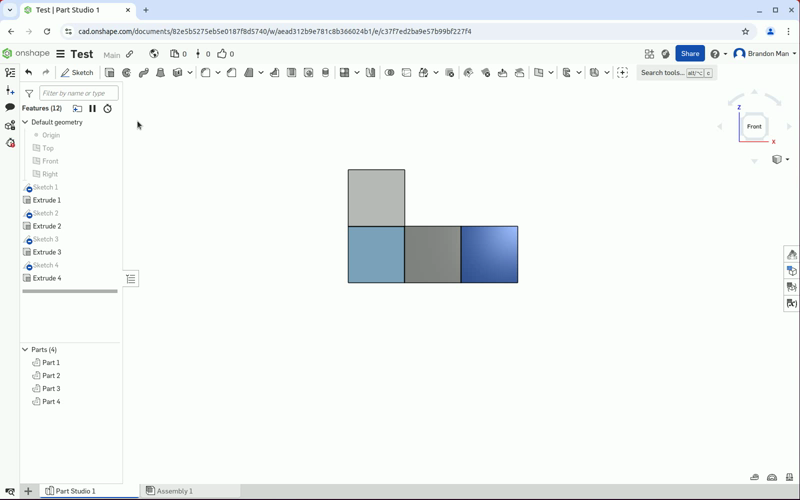
key(shift+h)
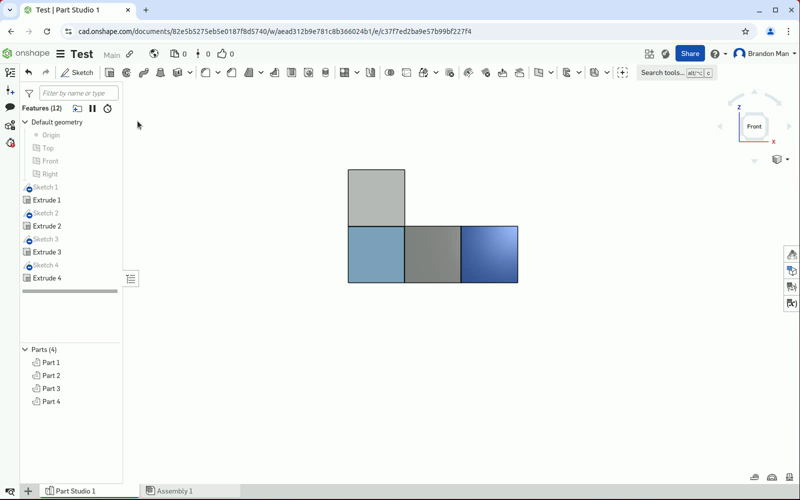
mouse_move(73, 189)
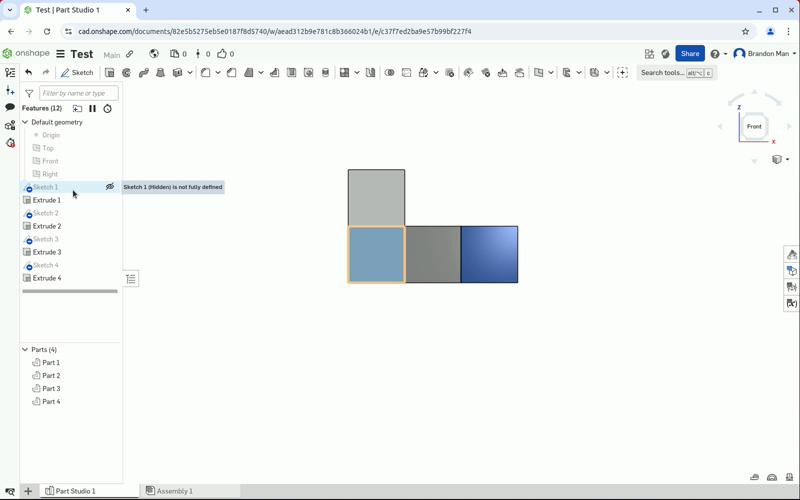
click(73, 189)
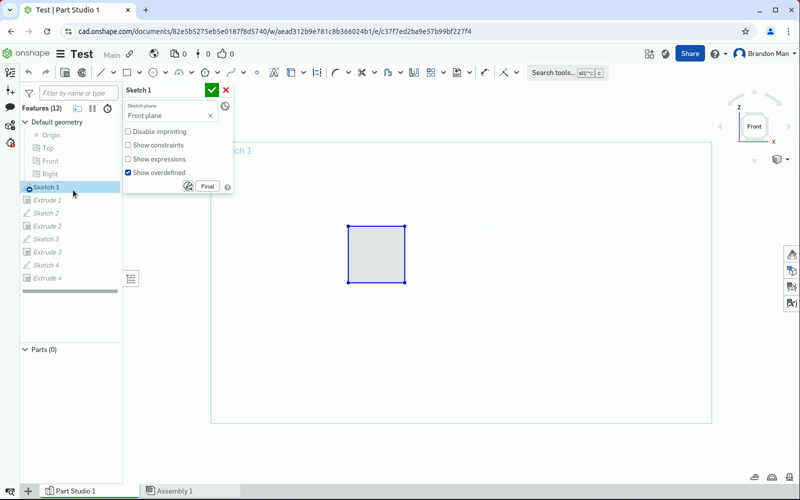
mouse_move(229, 92)
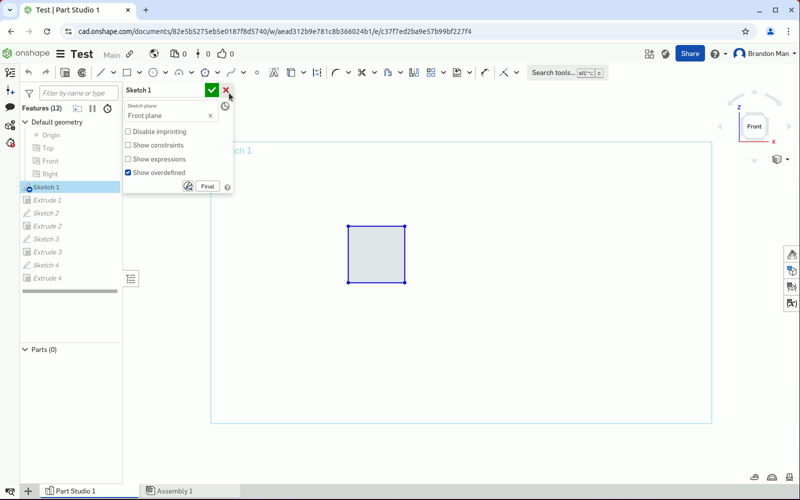
click(229, 92)
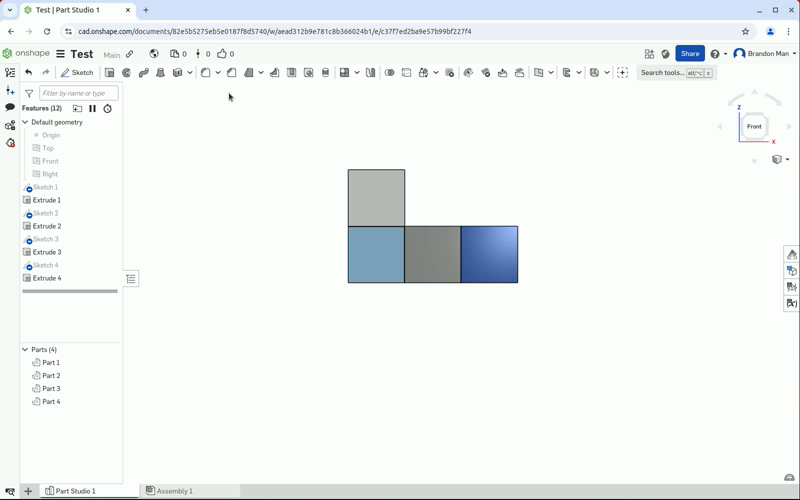
mouse_move(73, 352)
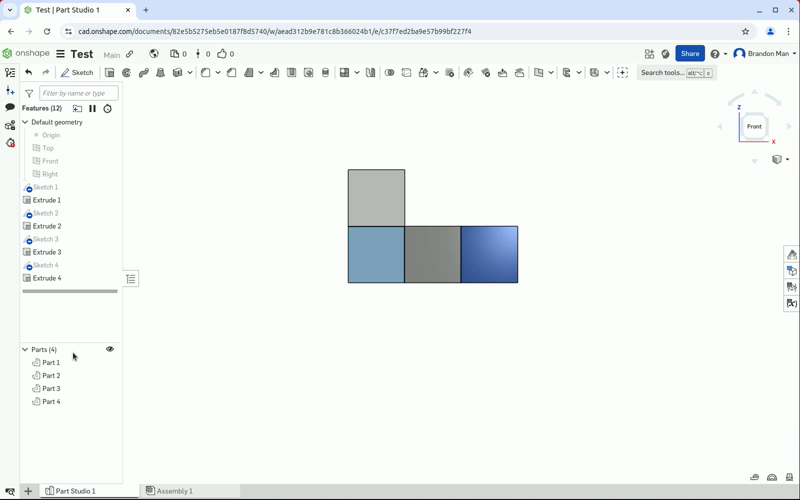
key(y)
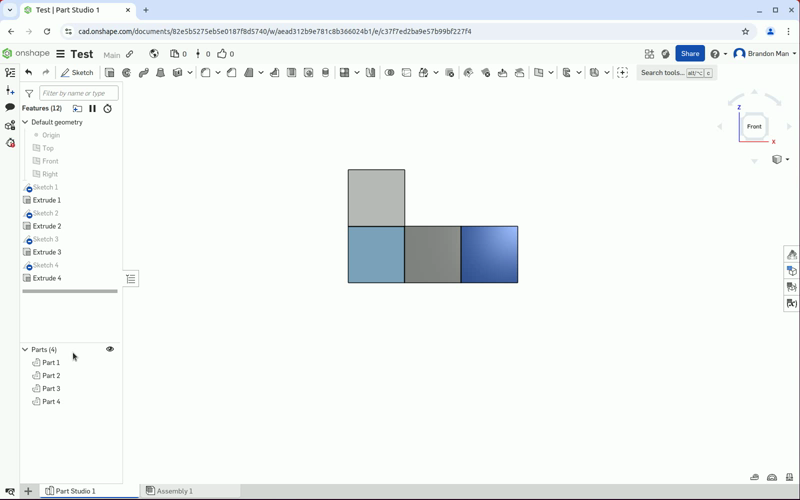
key(shift+p)
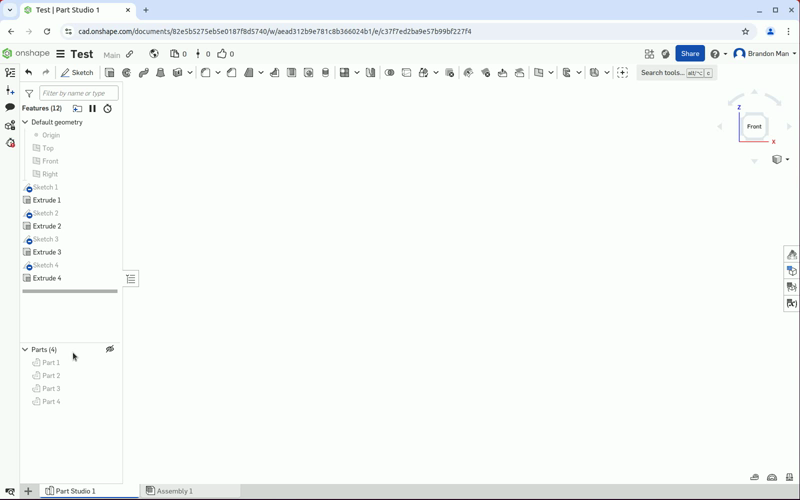
key(space)
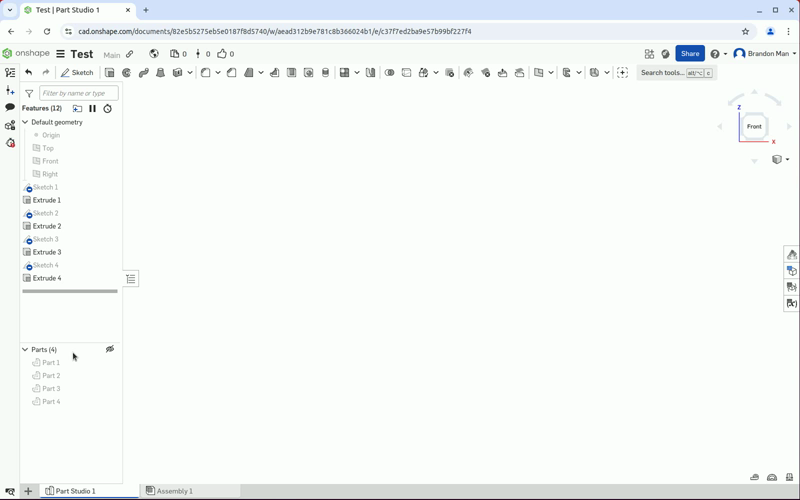
key_down(shift)
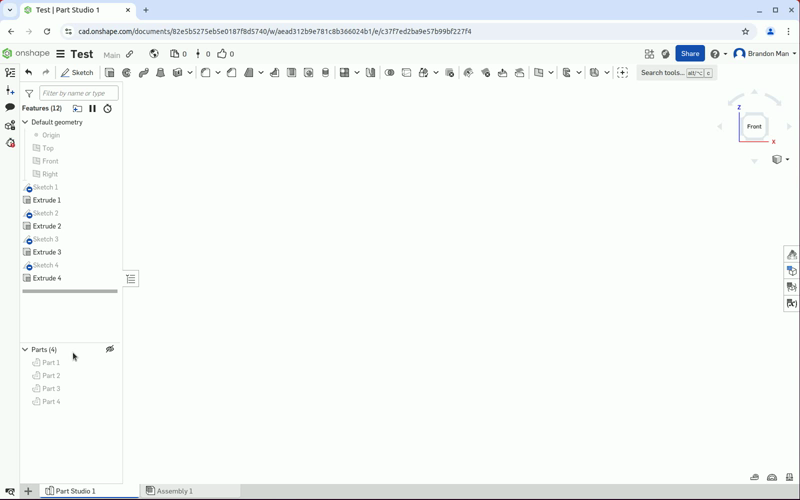
key(down)
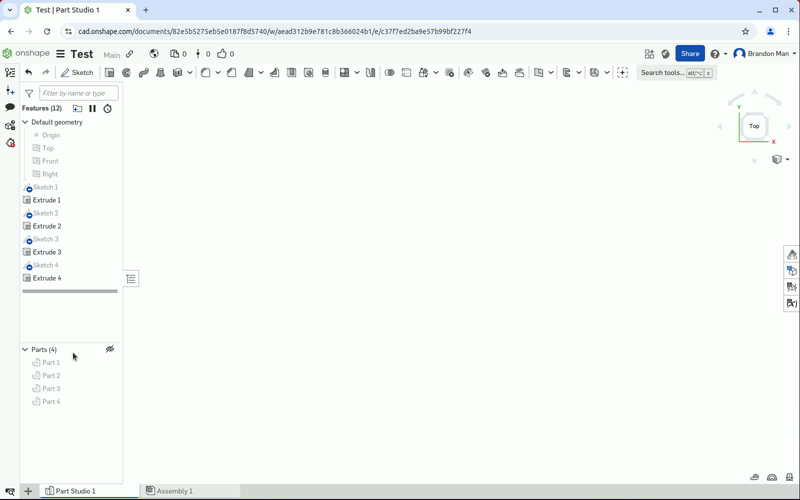
key_up(shift)
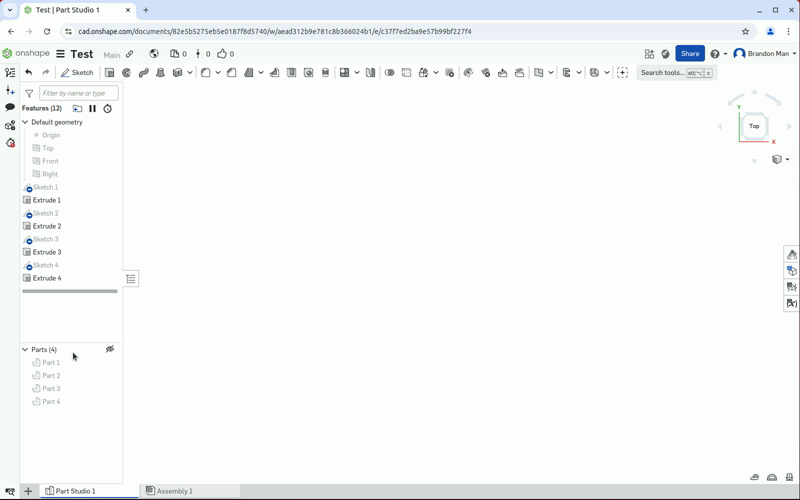
mouse_move(73, 352)
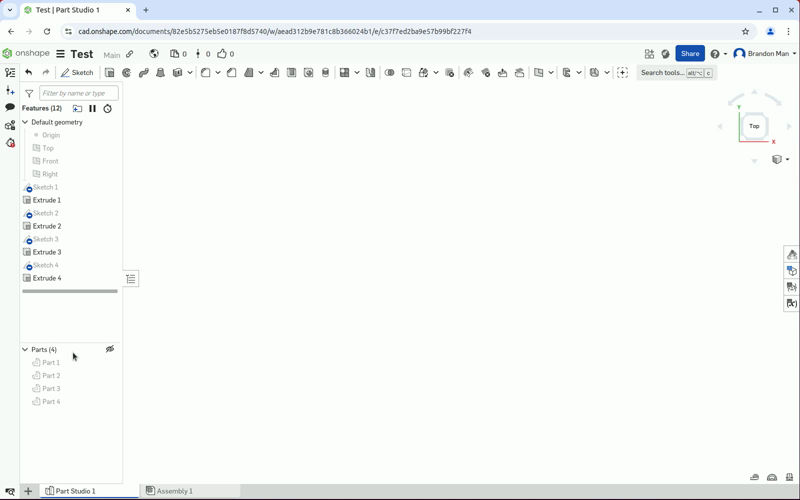
key(shift+y)
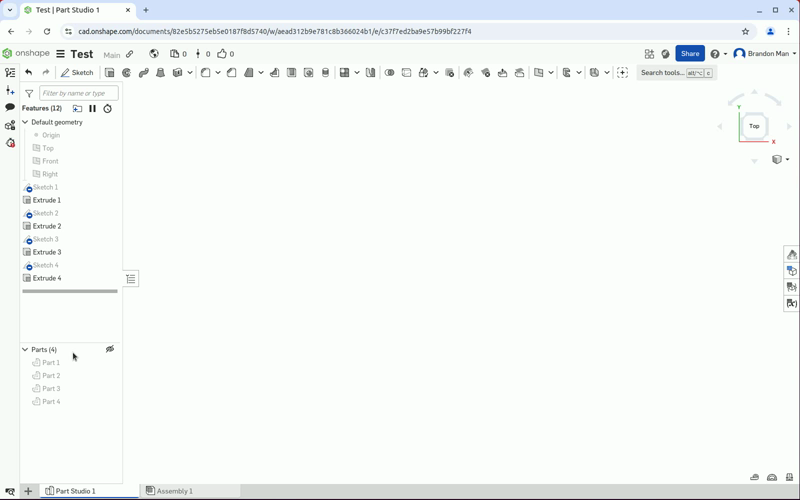
key(shift+s)
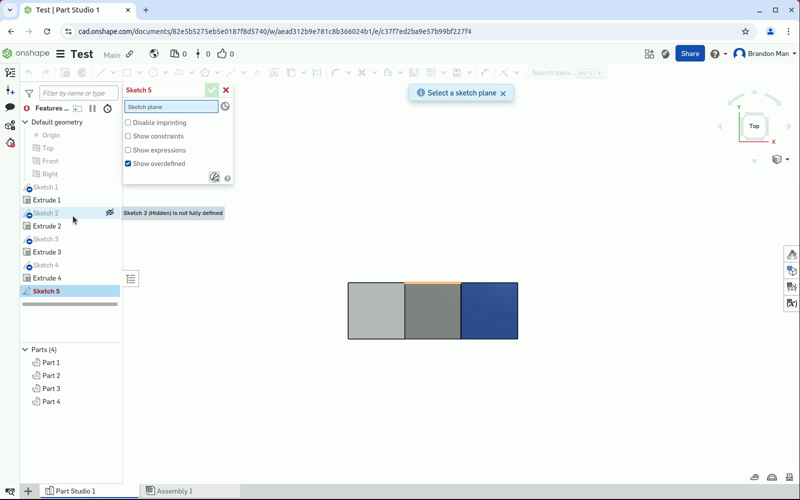
scroll(3)
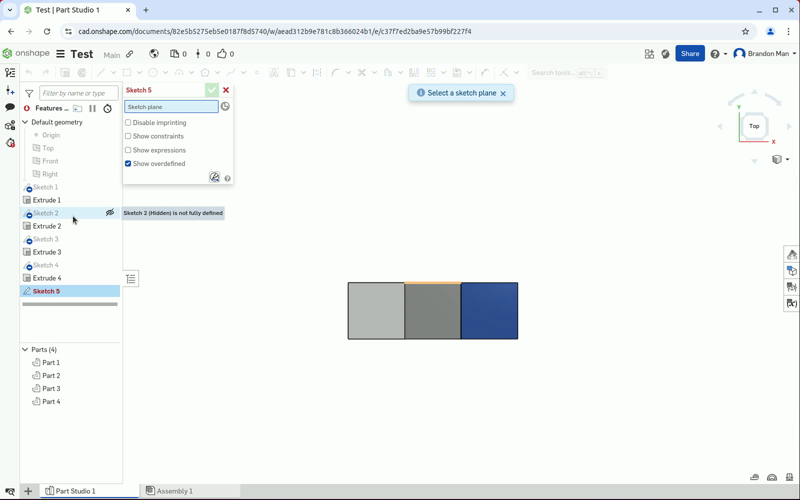
mouse_move(73, 150)
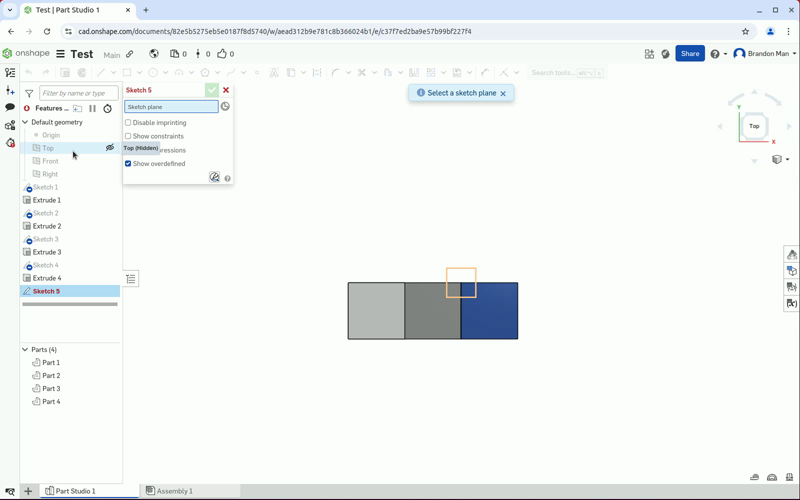
click(73, 150)
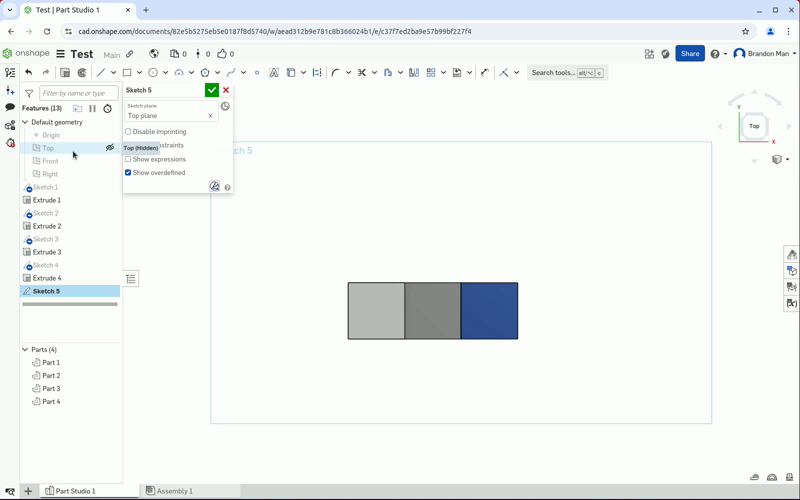
mouse_move(73, 352)
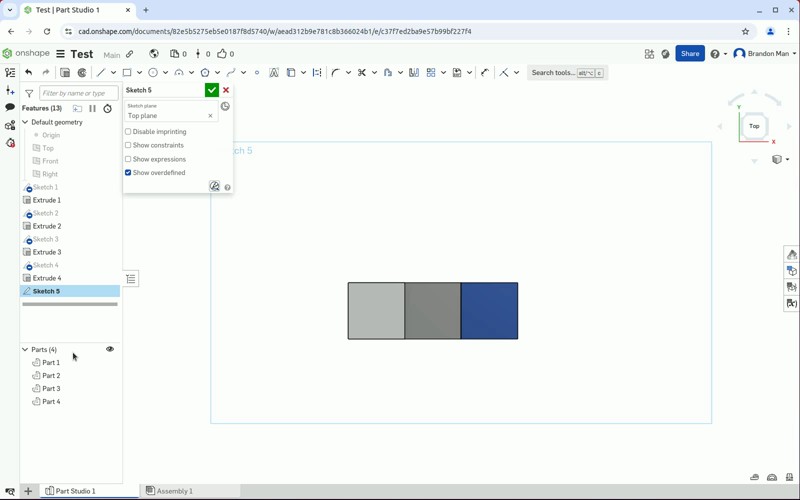
key(y)
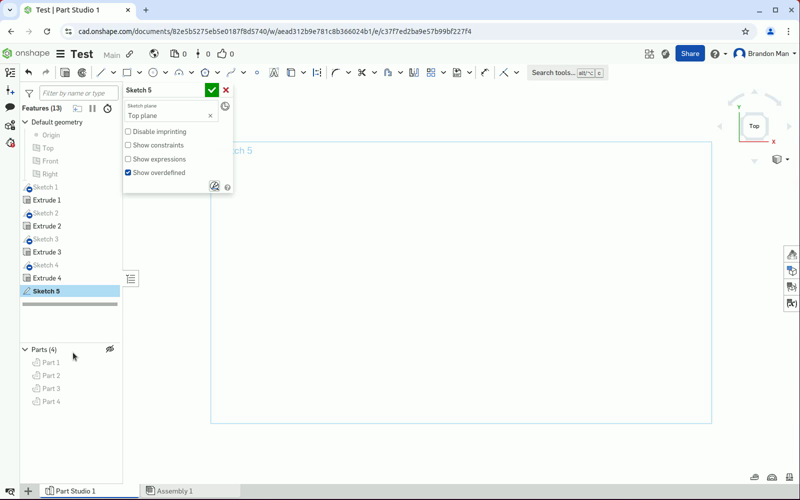
key(l)
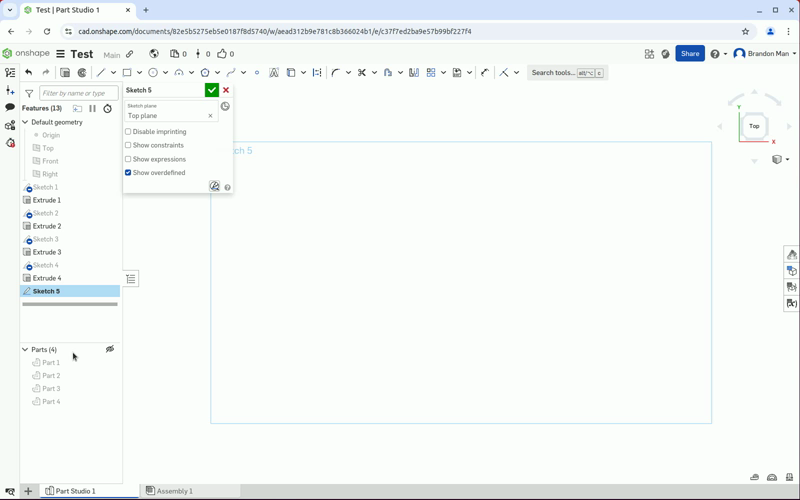
key_down(shift)
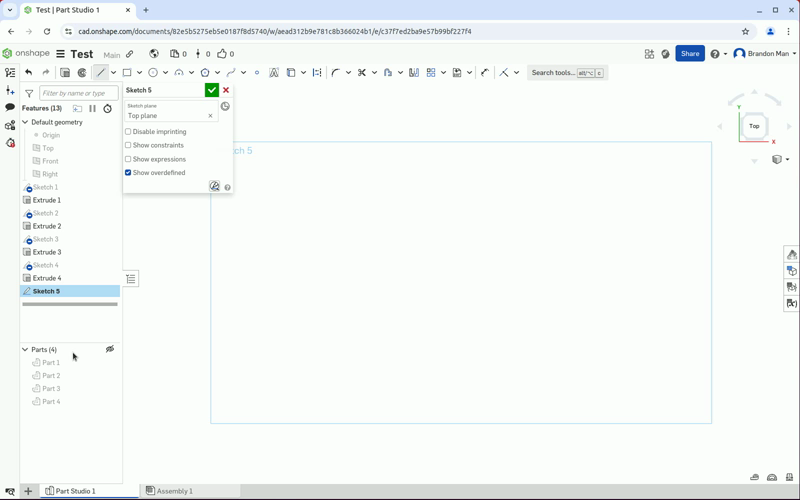
mouse_move(404, 282)
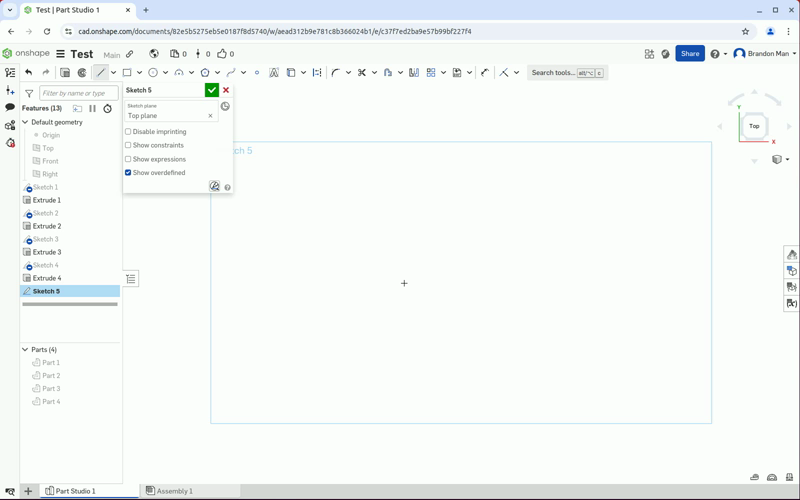
click(404, 282)
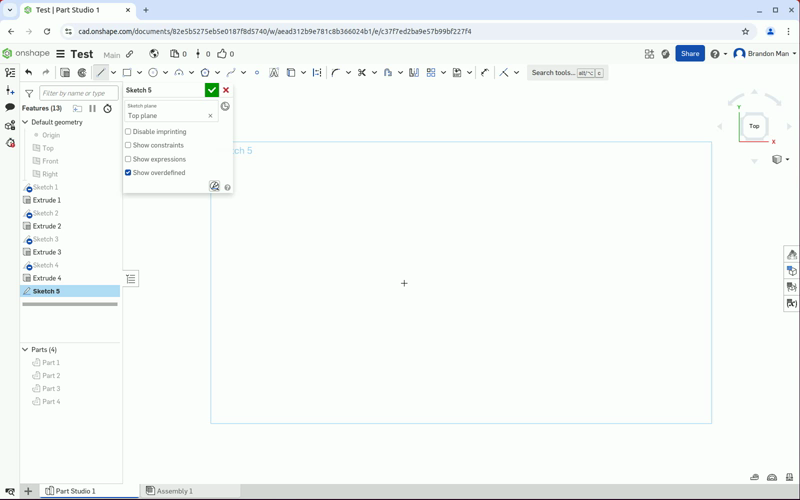
key_up(shift)
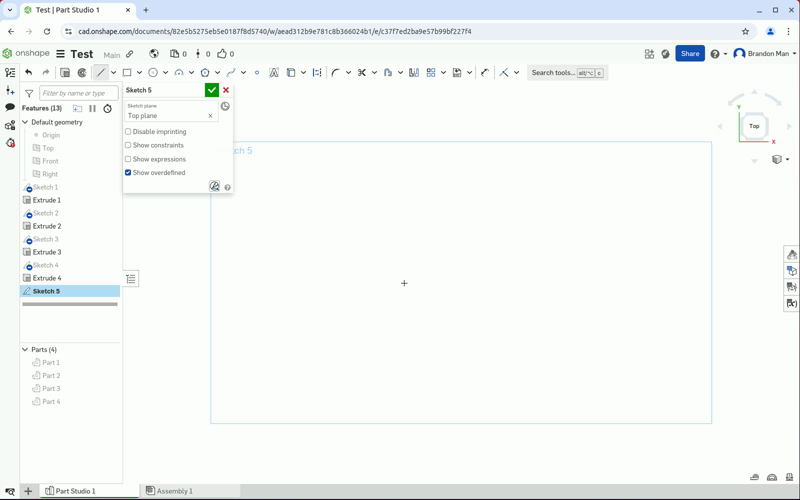
key_down(shift)
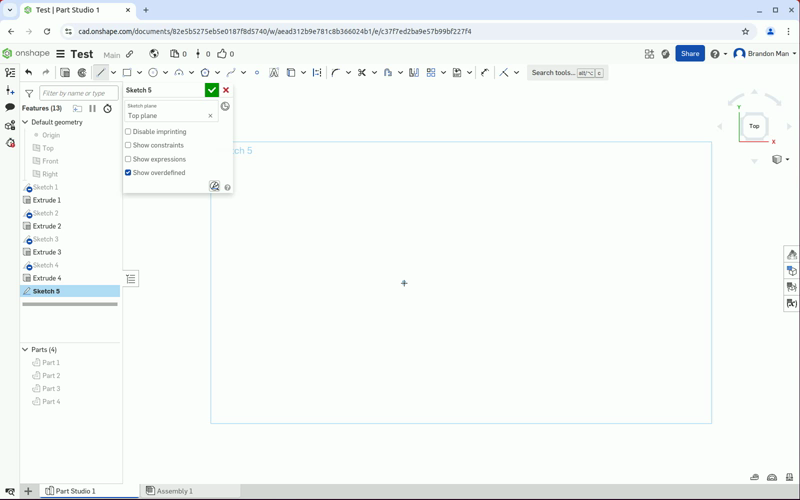
mouse_move(434, 282)
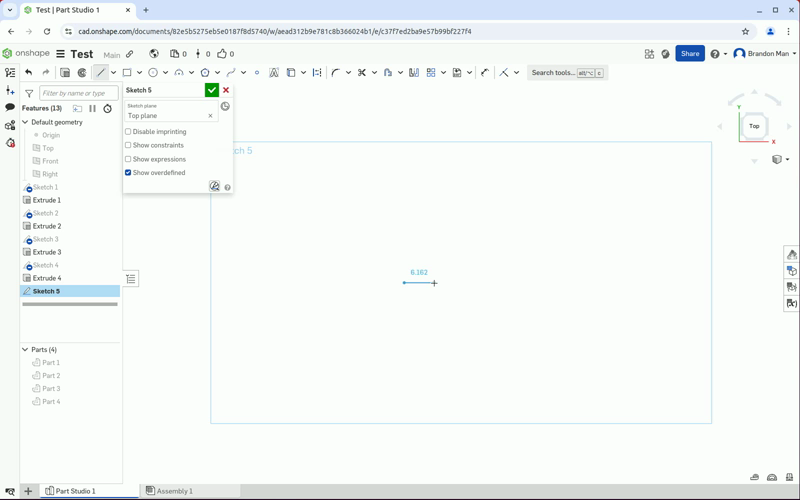
mouse_move(461, 282)
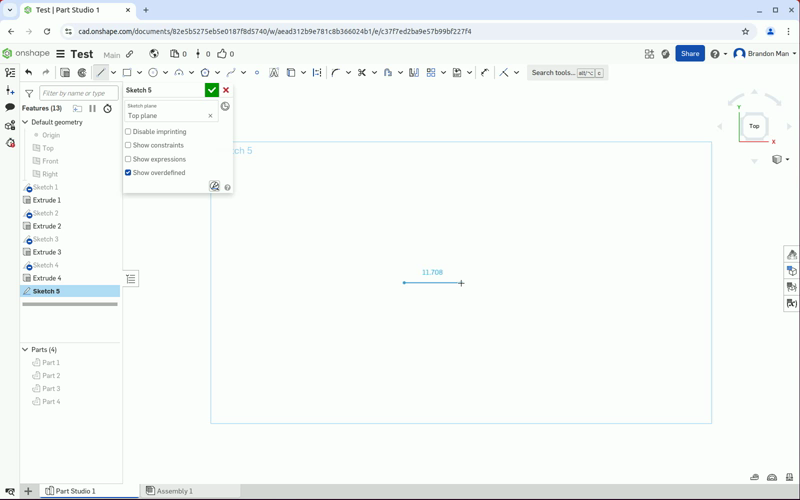
click(461, 282)
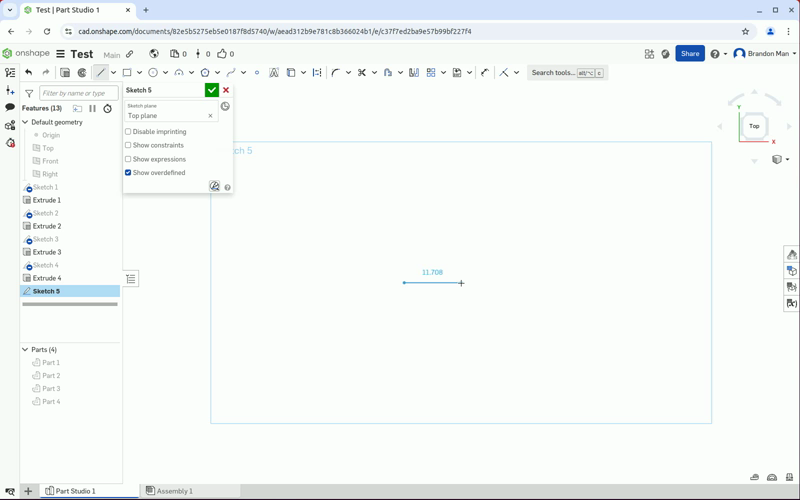
key_up(shift)
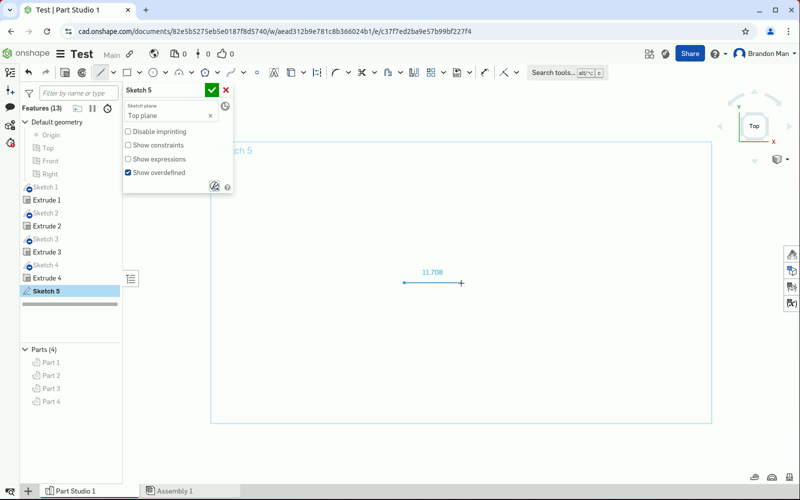
key_down(shift)
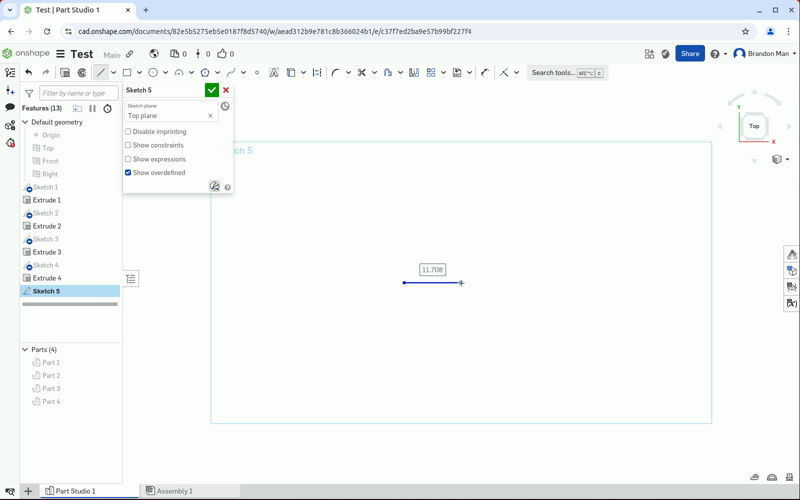
mouse_move(491, 282)
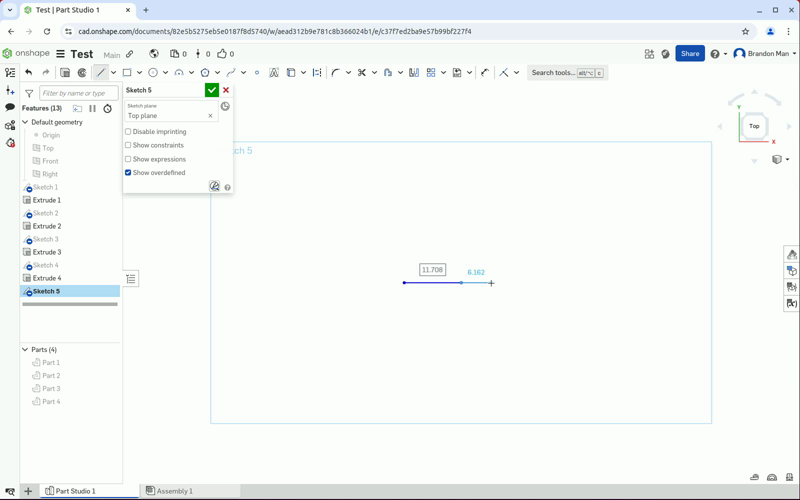
mouse_move(461, 226)
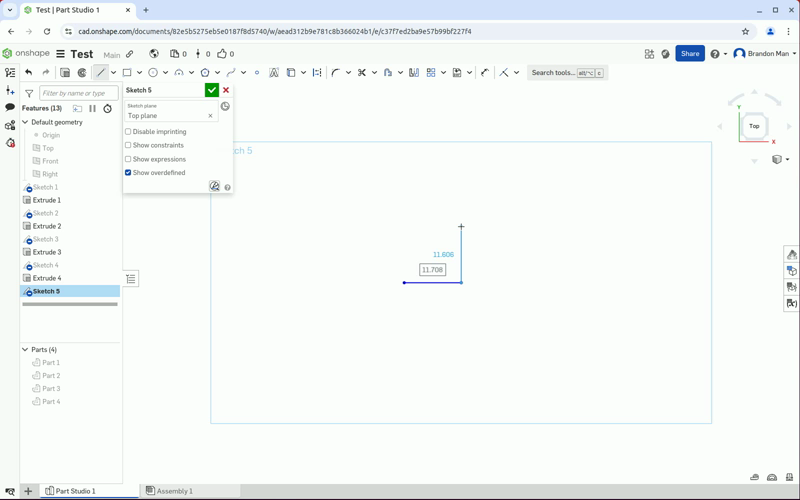
click(461, 226)
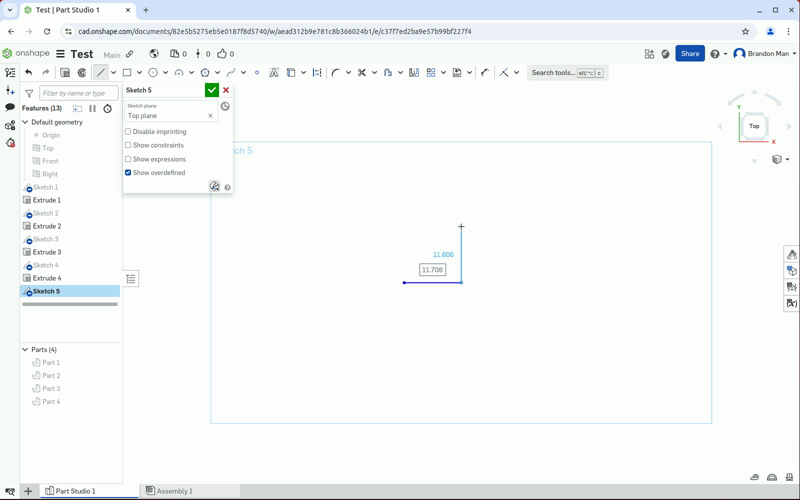
key_up(shift)
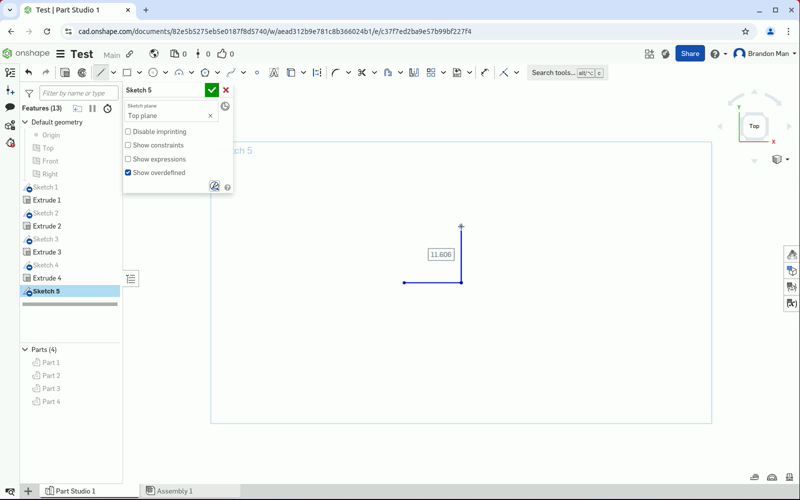
key_down(shift)
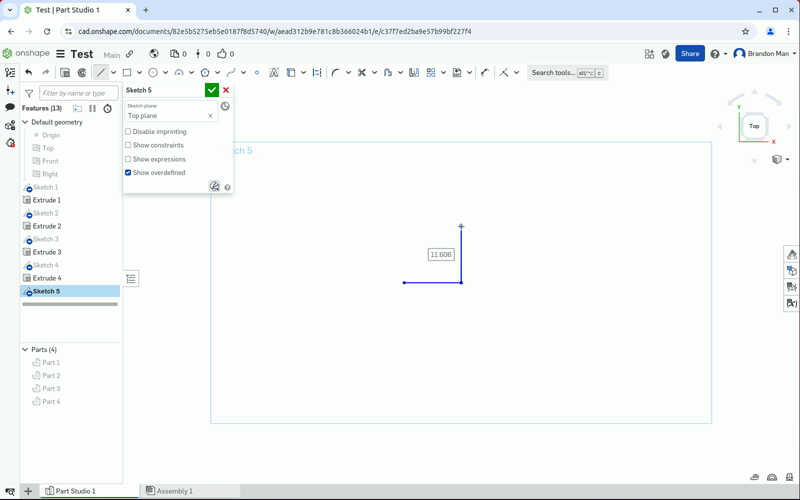
mouse_move(491, 226)
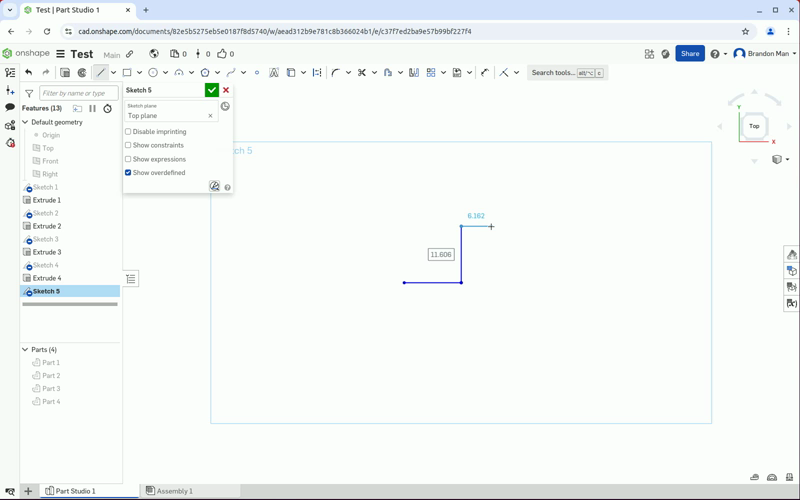
mouse_move(404, 226)
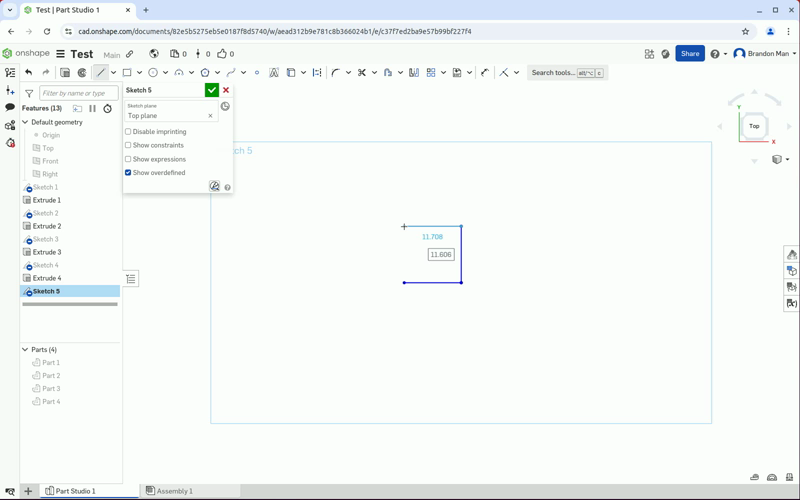
click(404, 226)
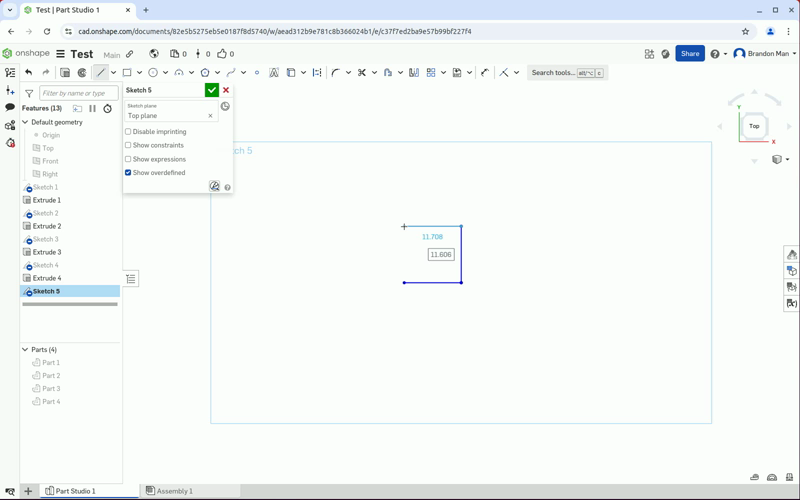
key_up(shift)
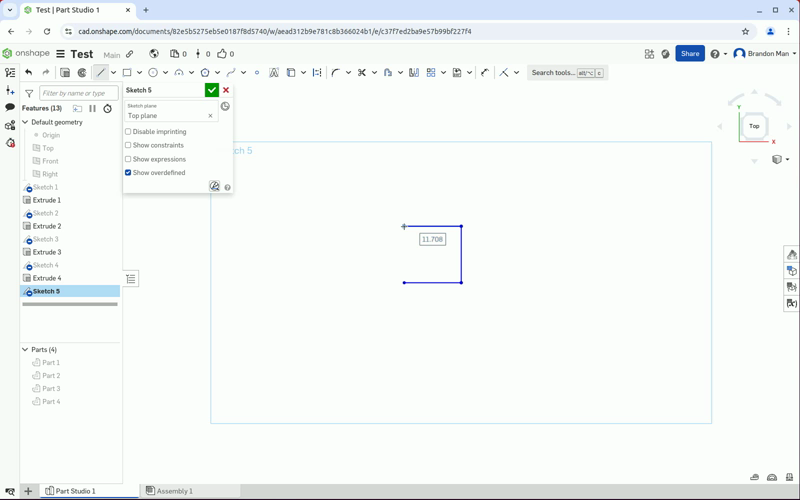
mouse_move(434, 226)
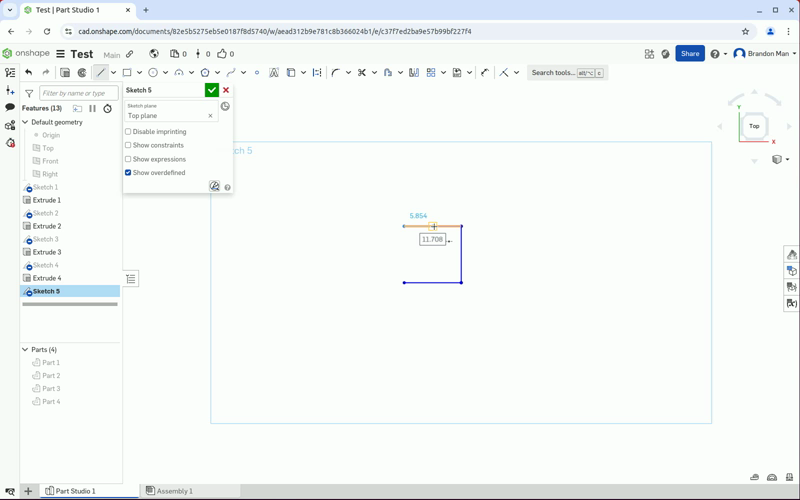
key_down(shift)
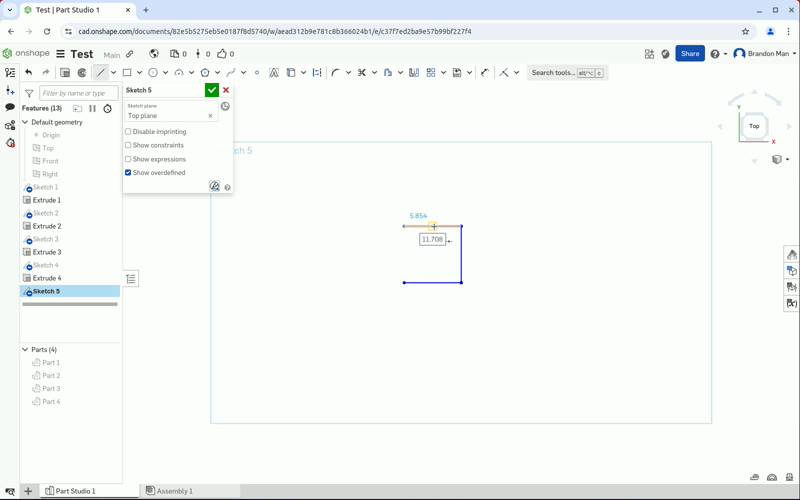
mouse_move(404, 282)
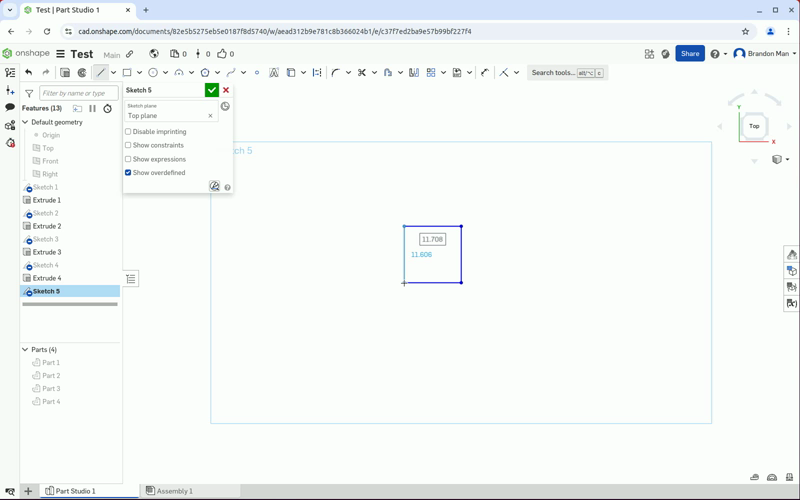
key_up(shift)
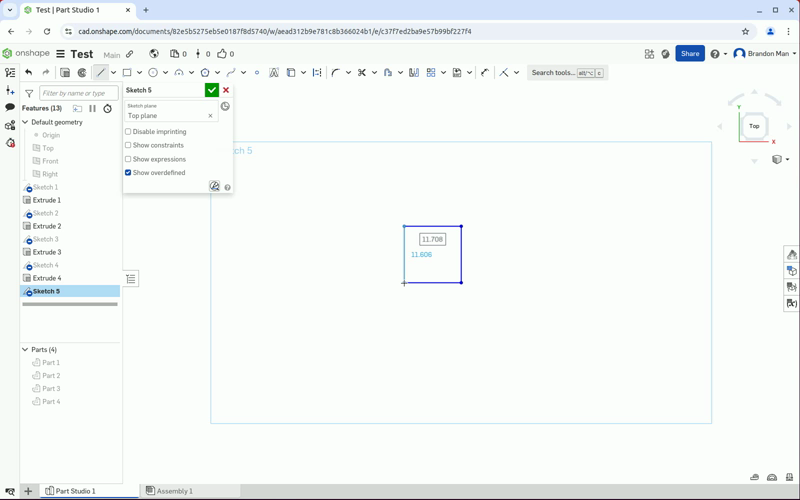
click(404, 282)
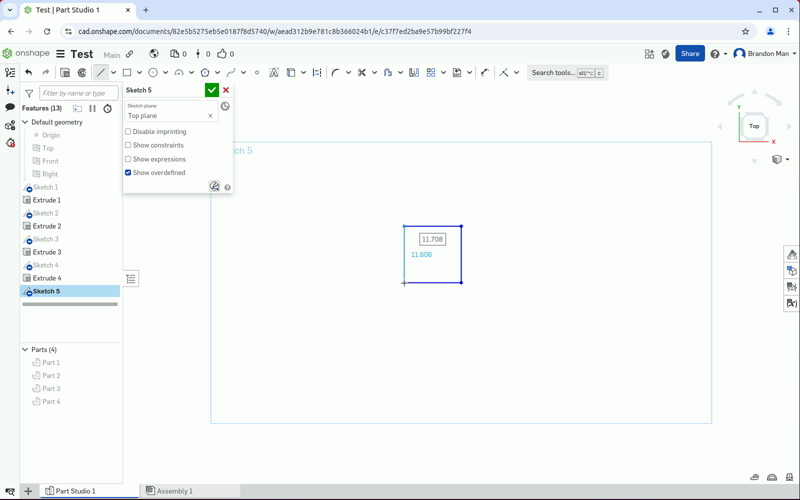
key(esc)
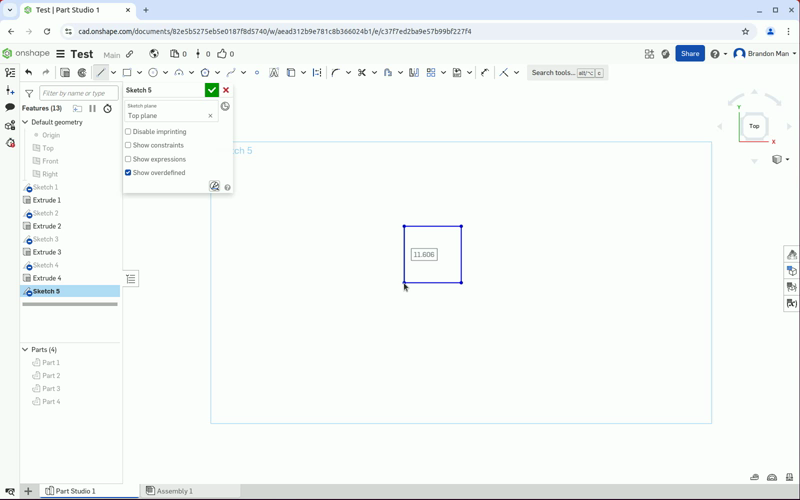
mouse_move(436, 270)
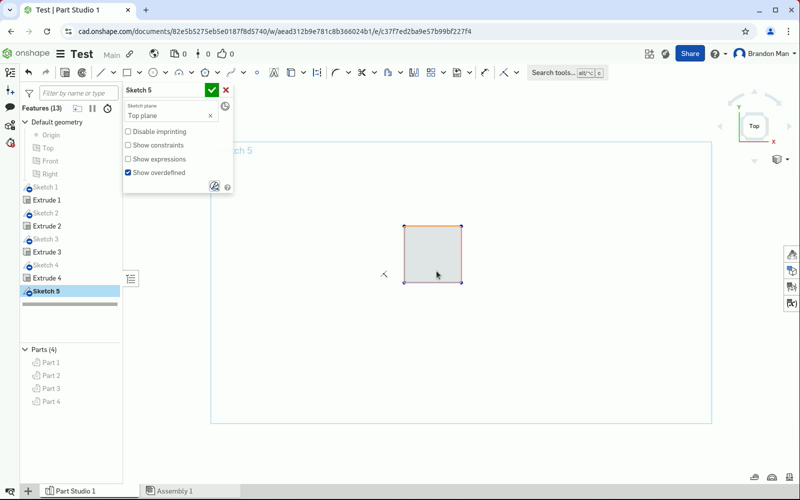
click(436, 270)
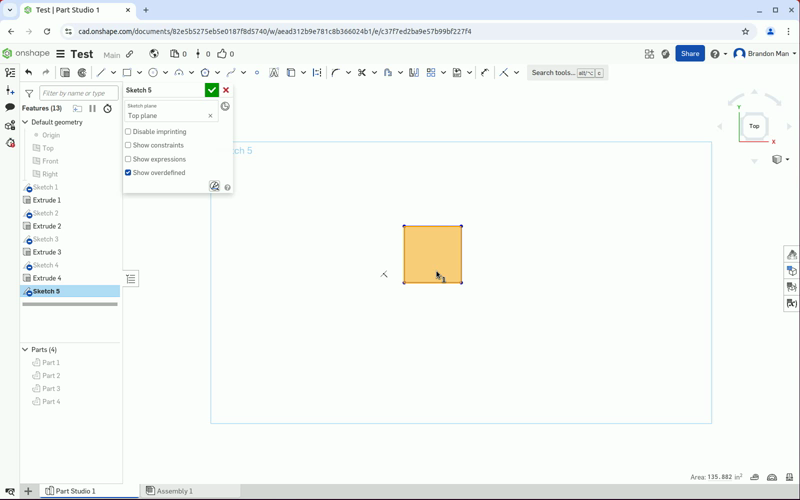
mouse_move(73, 352)
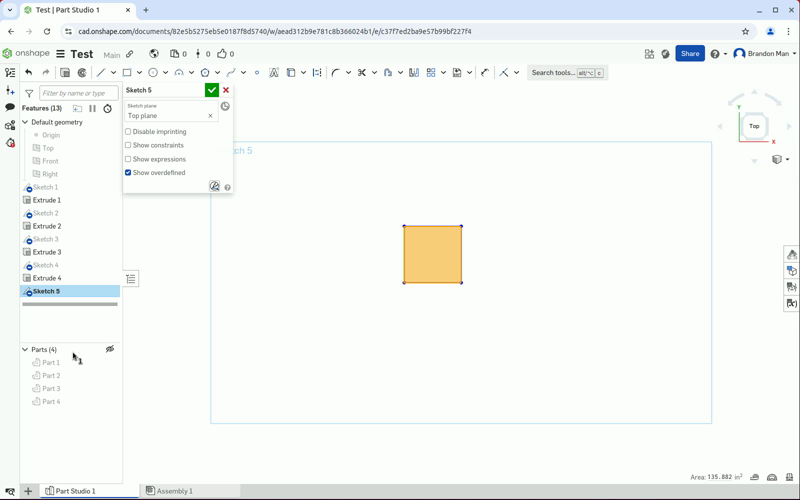
key(shift+y)
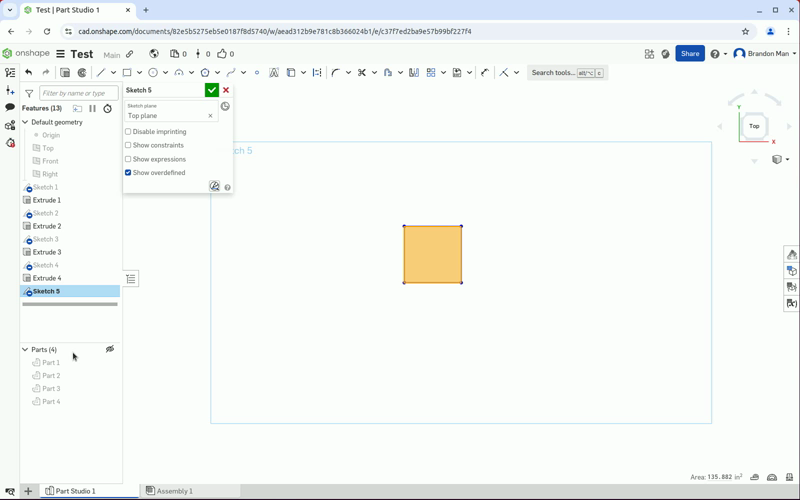
key(shift+e)
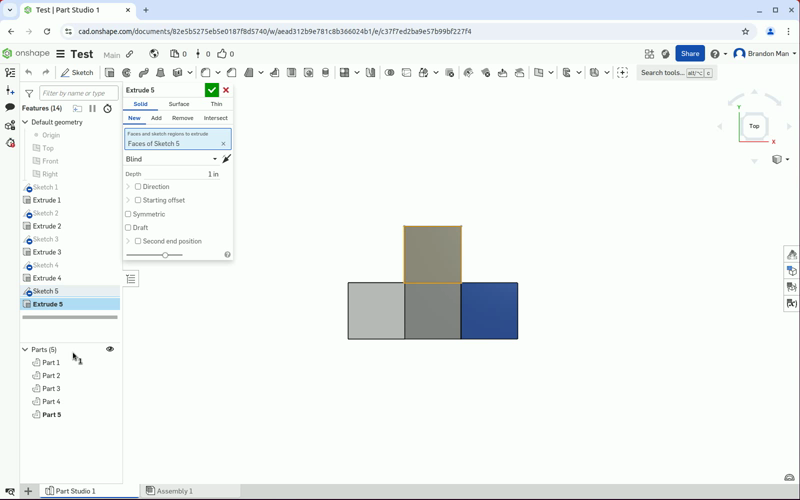
mouse_move(143, 106)
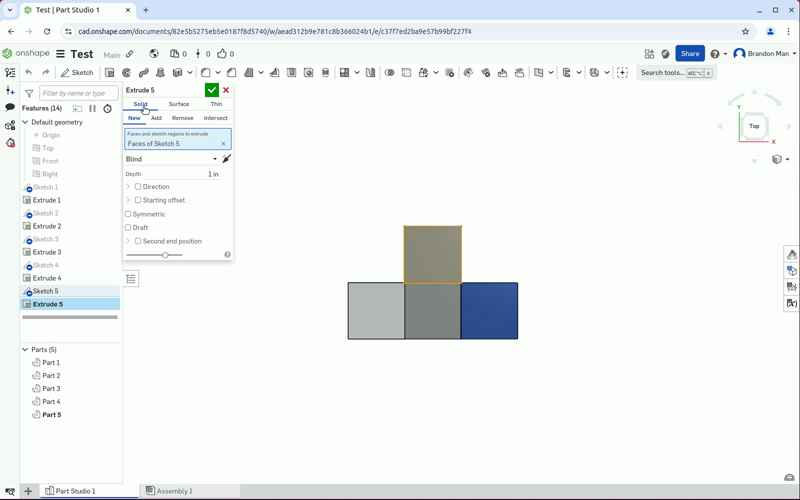
click(143, 106)
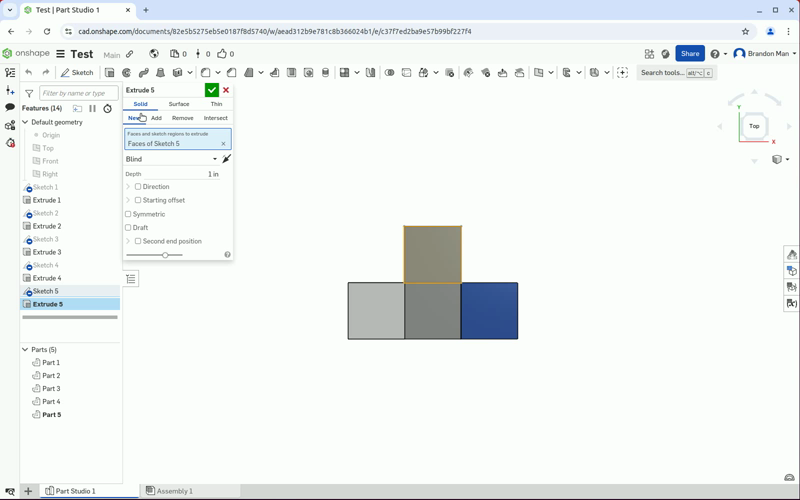
mouse_move(137, 120)
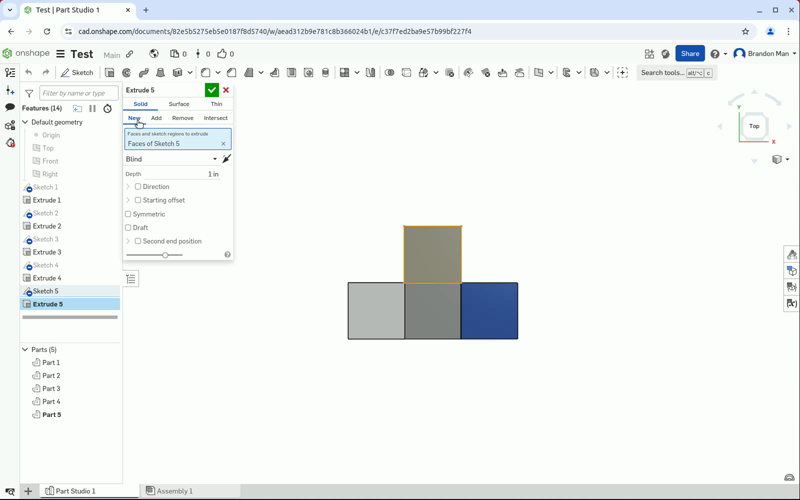
click(137, 120)
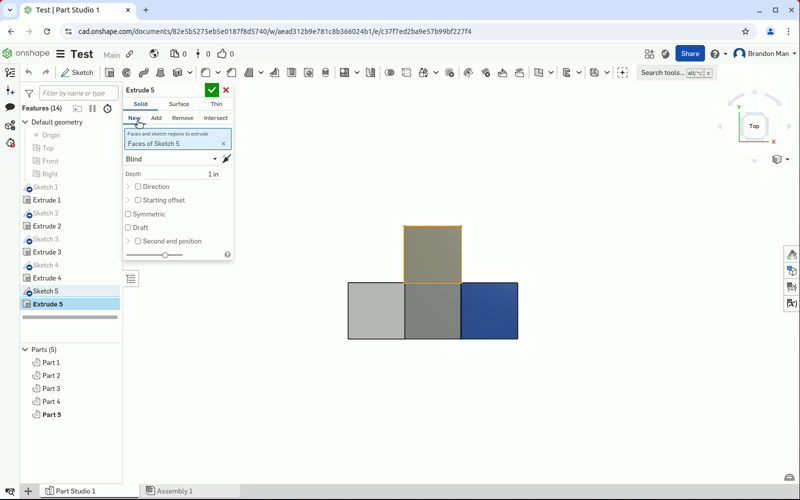
key(tab, 4)
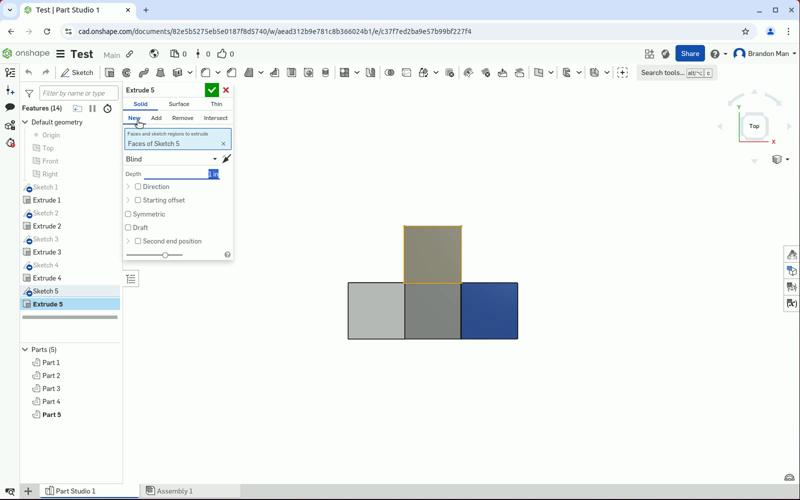
text(11.554)
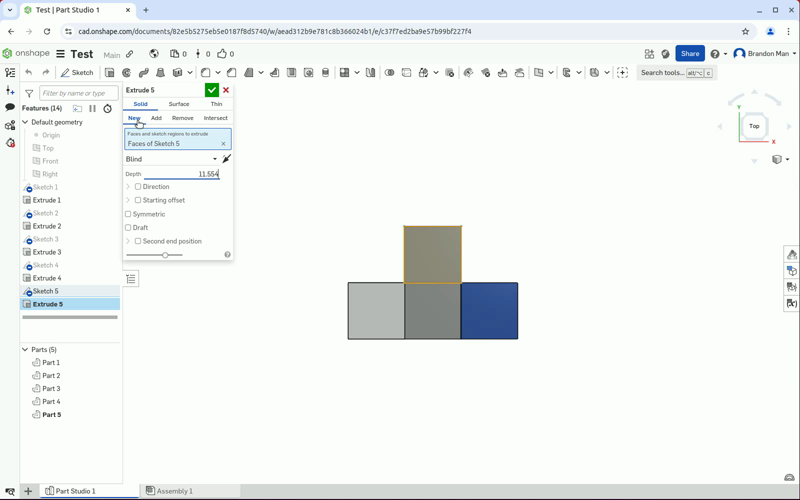
key(enter)
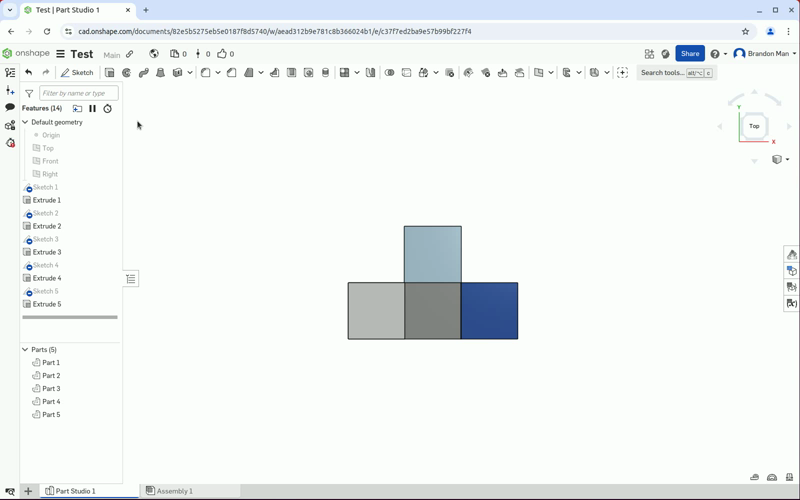
key(shift+h)
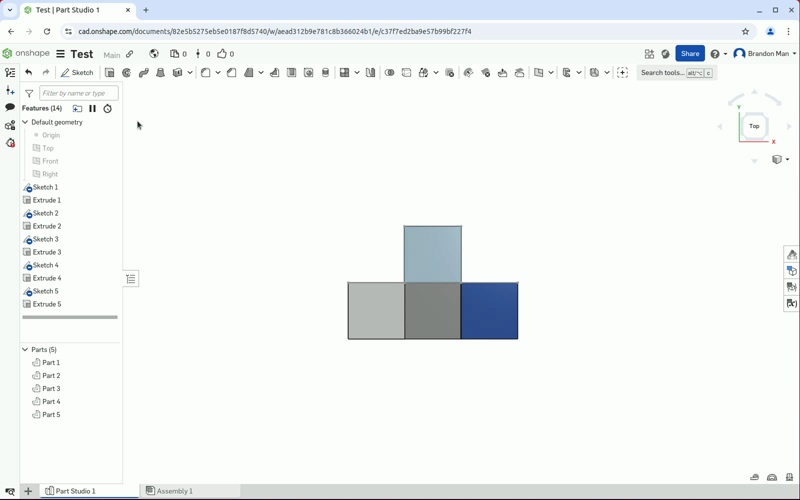
key(shift+h)
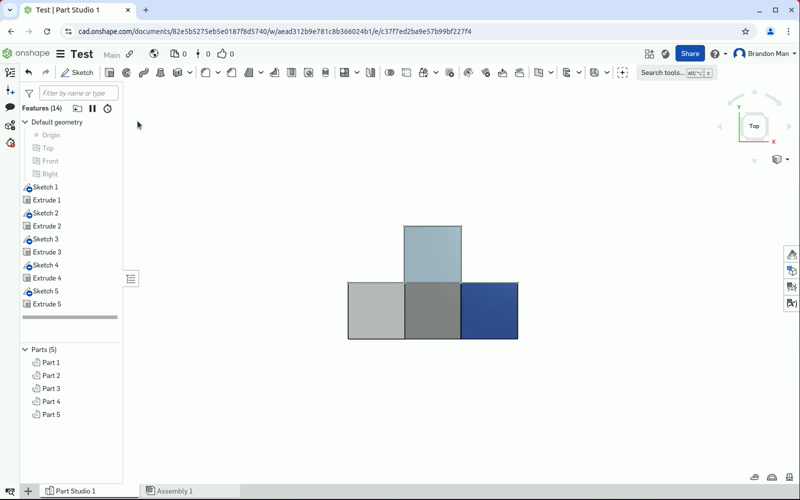
key(shift+7)
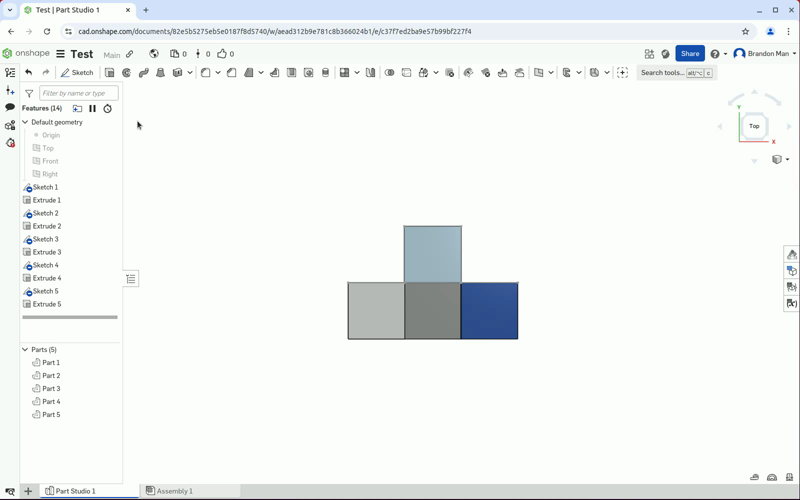
key(up, 3)
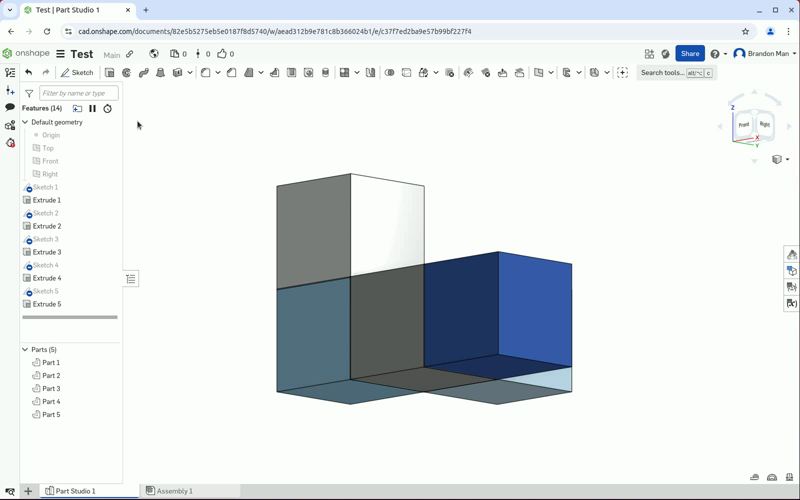
key(left, 3)
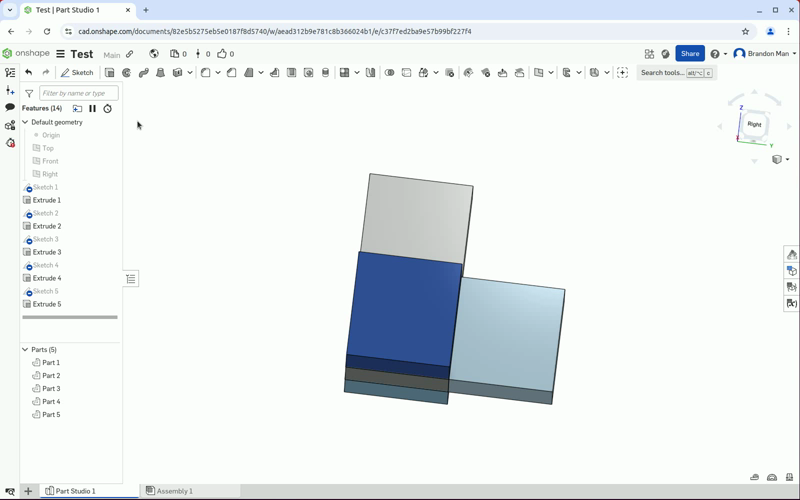
key(right, 3)
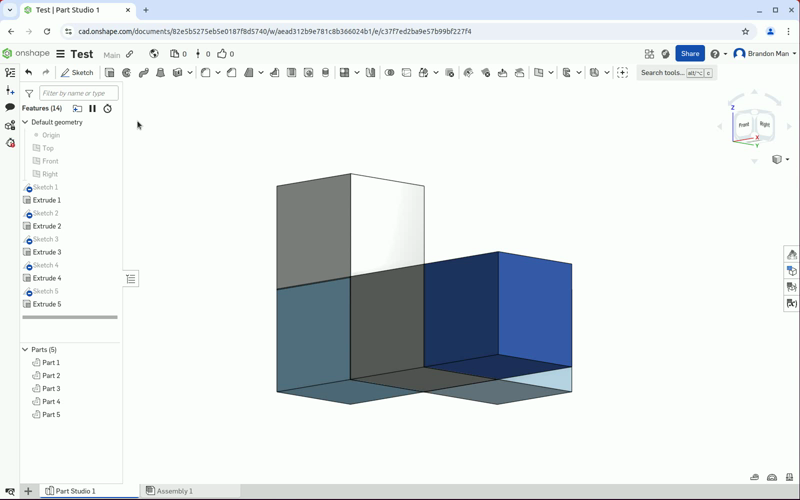
key(down, 3)
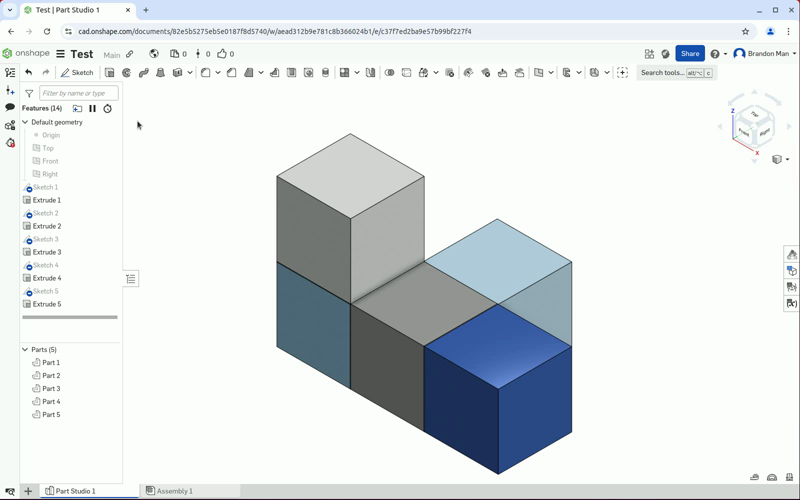
mouse_move(73, 189)
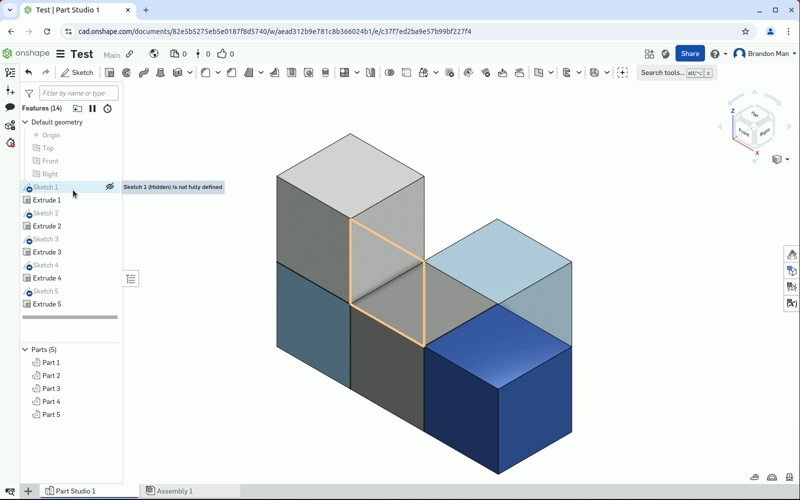
click(73, 189)